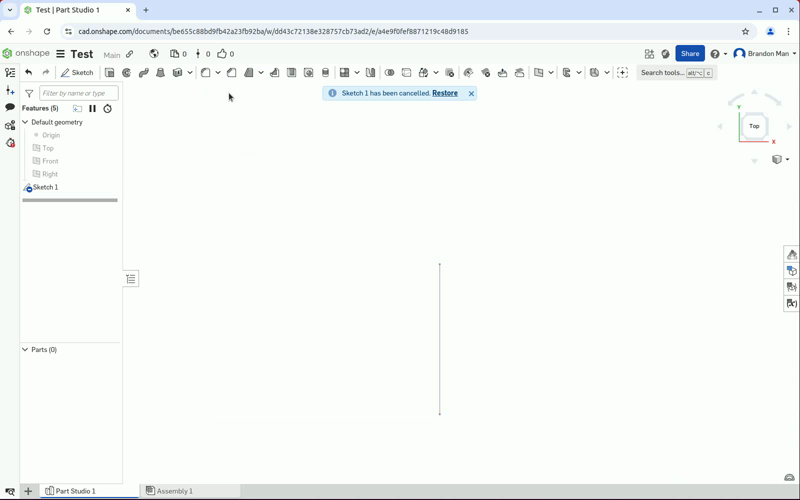
key(shift+h)
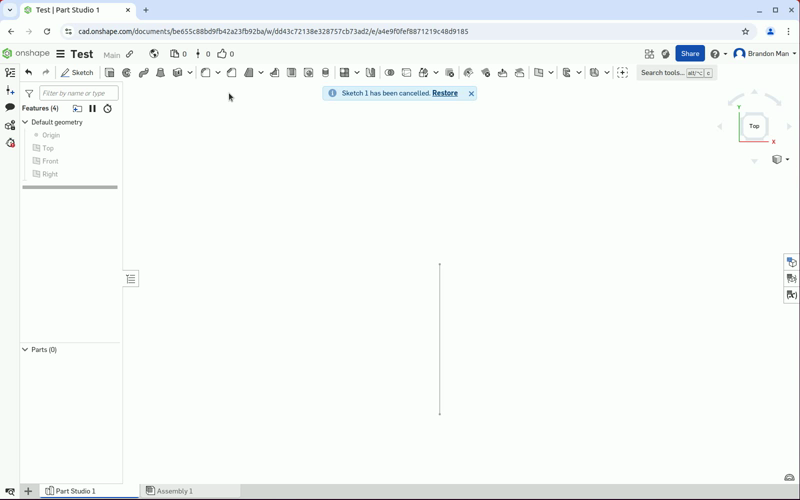
key(shift+s)
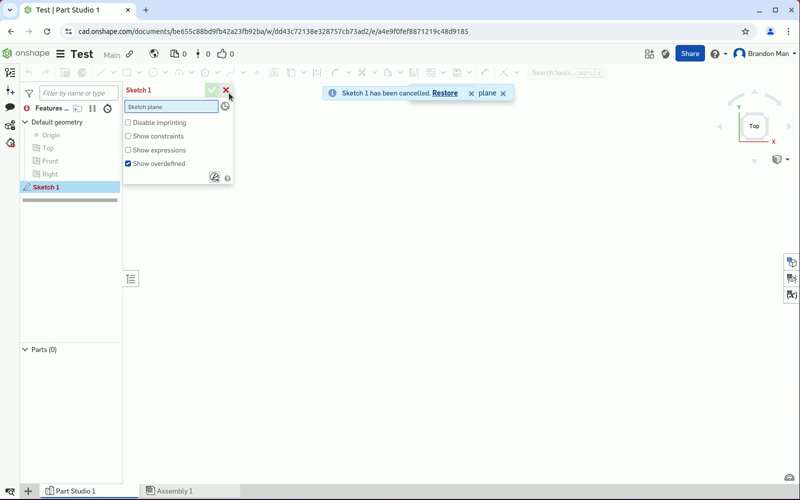
mouse_move(73, 150)
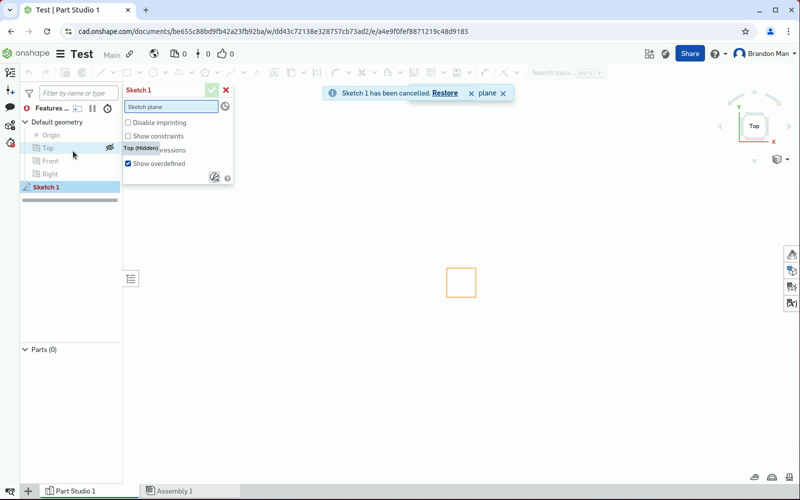
click(73, 150)
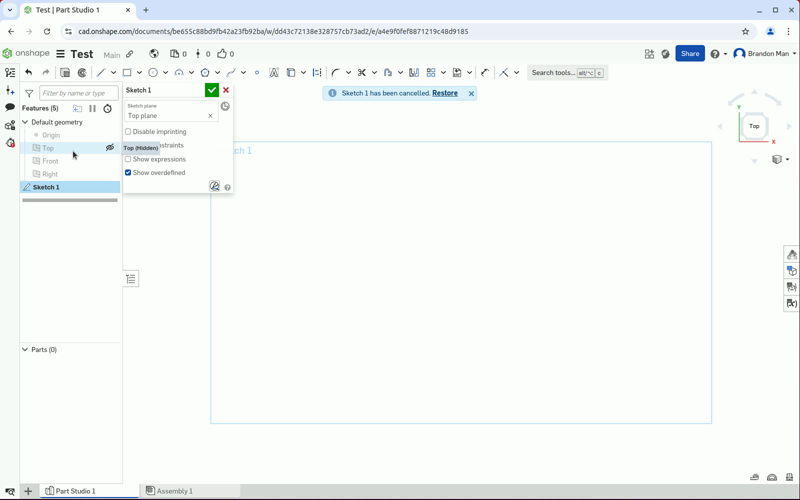
mouse_move(73, 352)
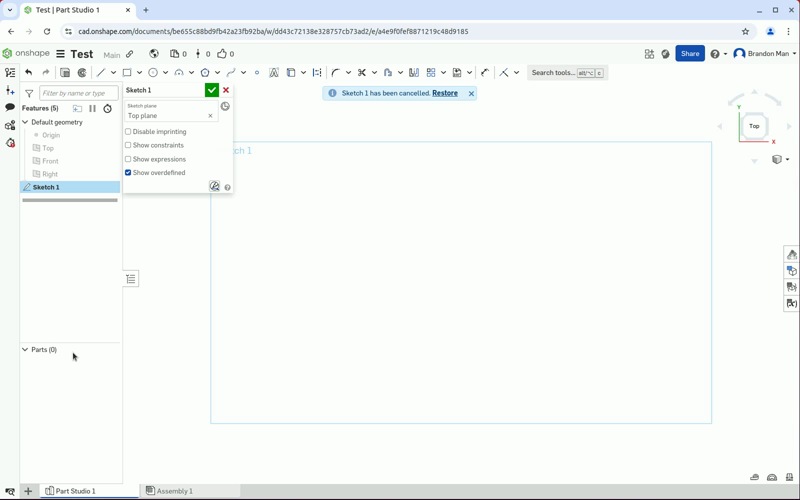
key(y)
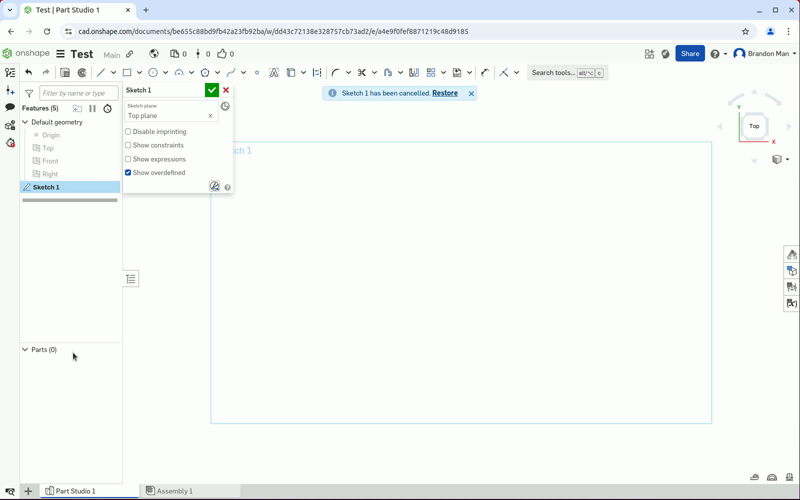
key(c)
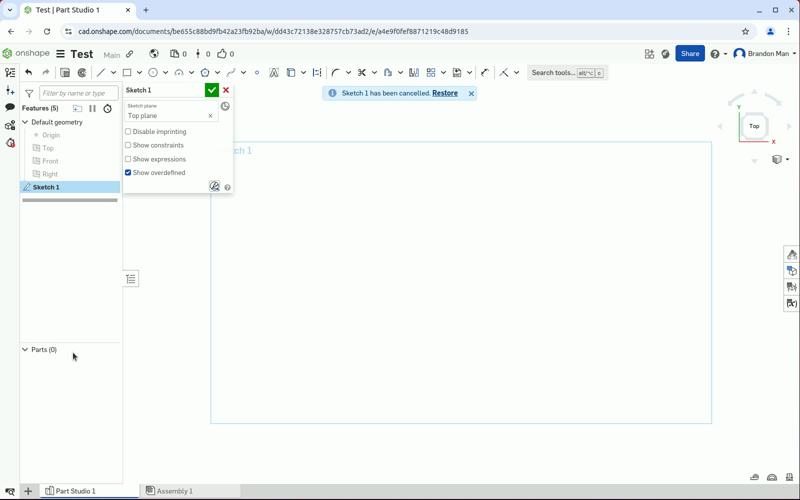
key_down(shift)
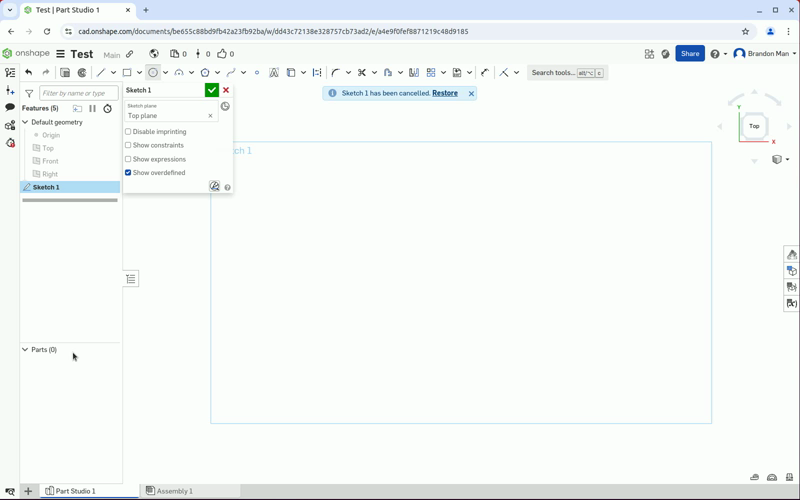
mouse_move(461, 282)
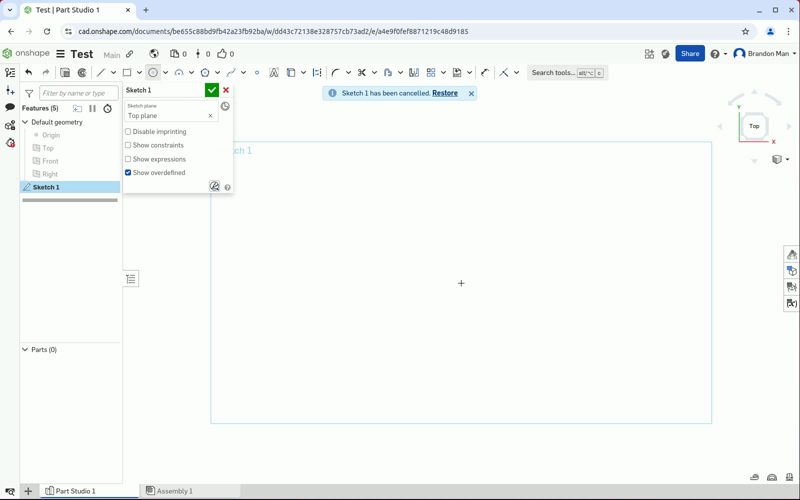
click(461, 282)
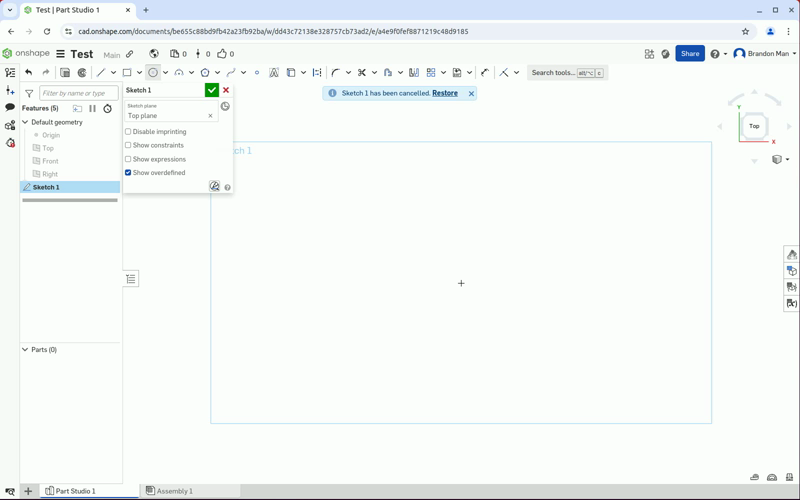
key_up(shift)
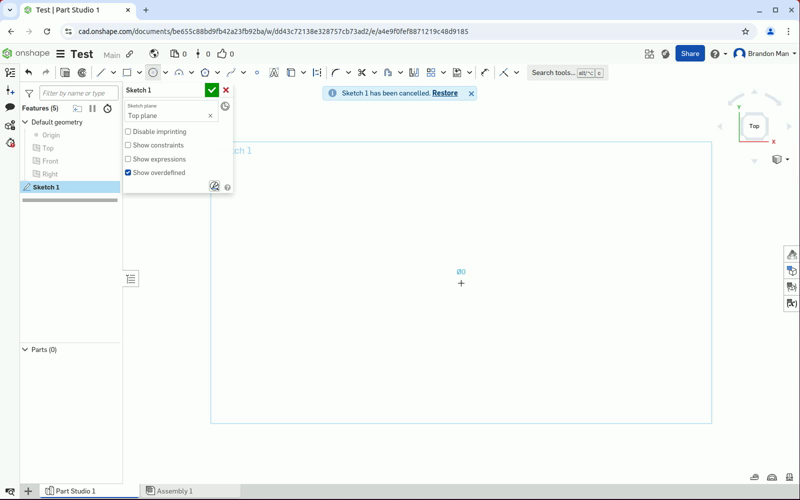
mouse_move(574, 282)
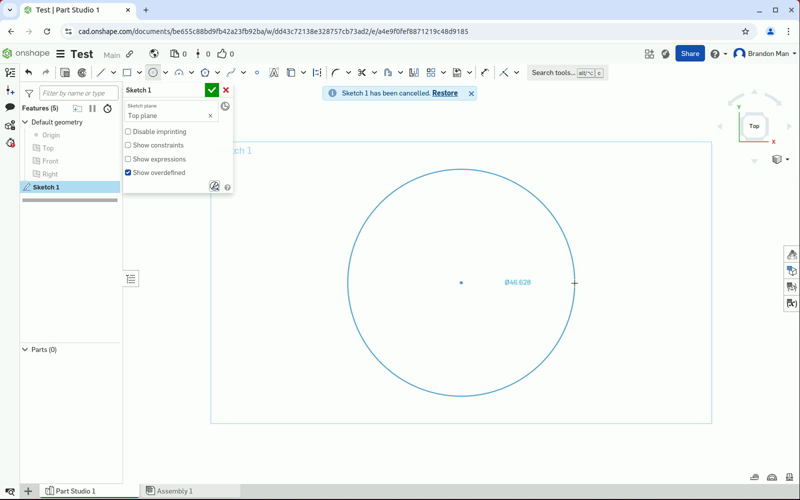
click(574, 282)
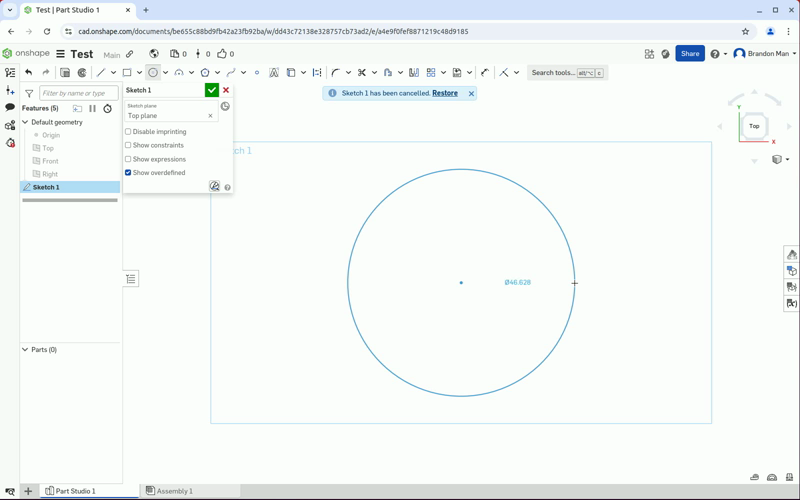
key(esc)
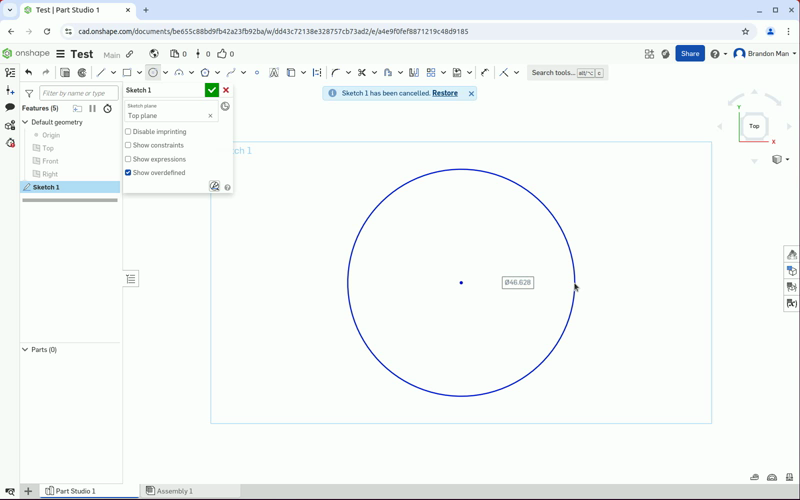
key(c)
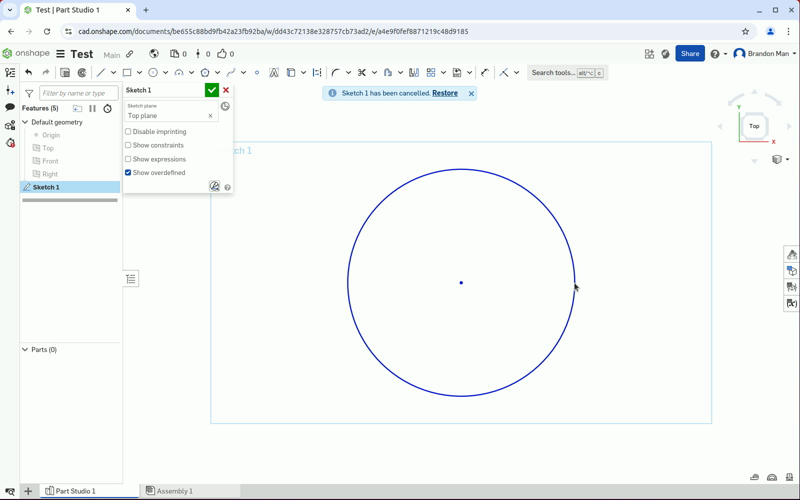
key_down(shift)
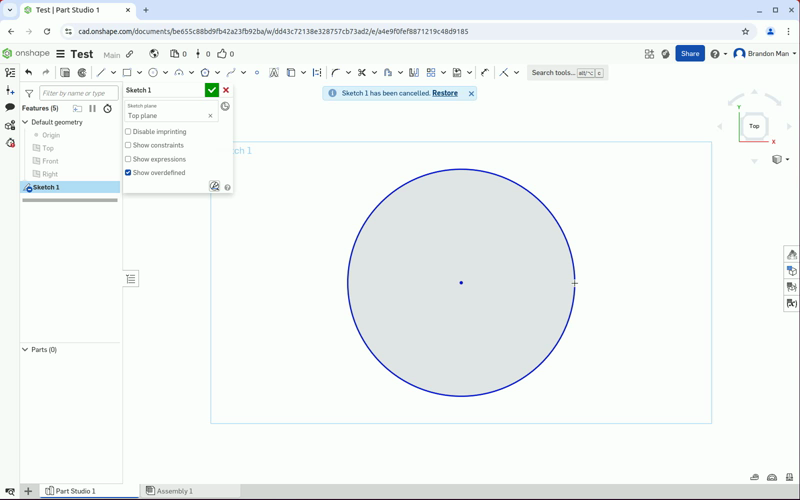
mouse_move(461, 282)
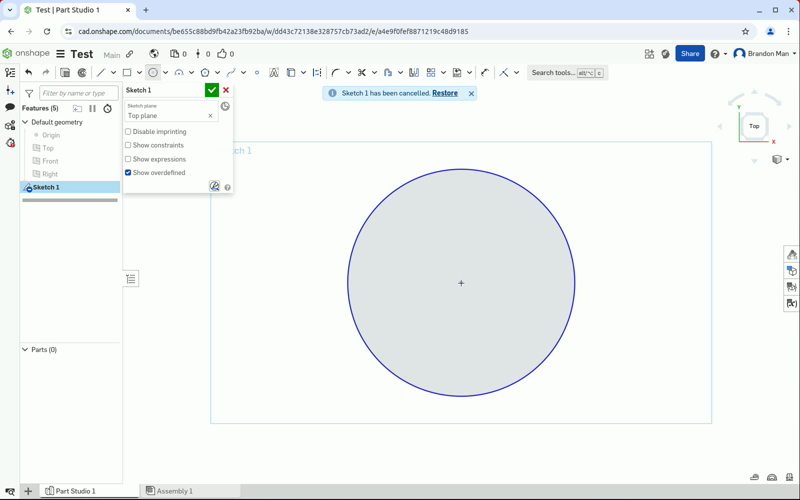
click(461, 282)
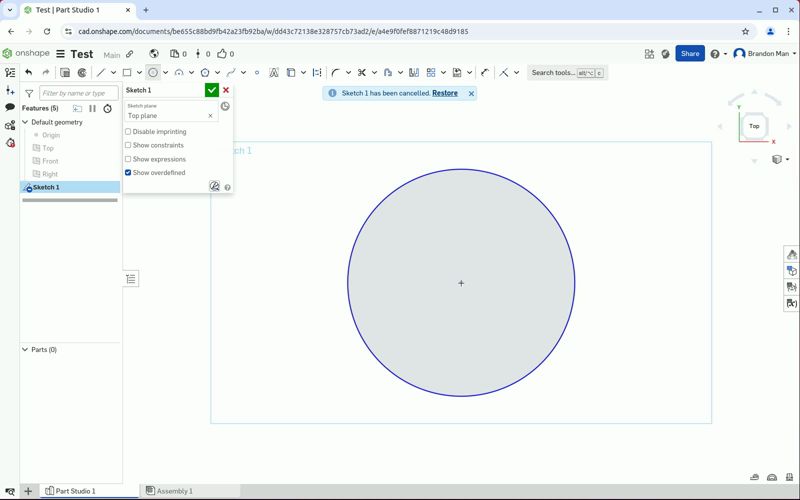
key_up(shift)
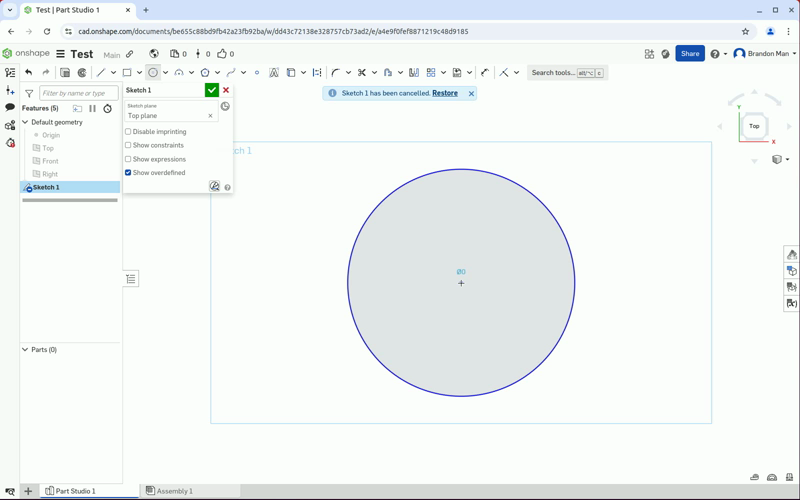
mouse_move(529, 282)
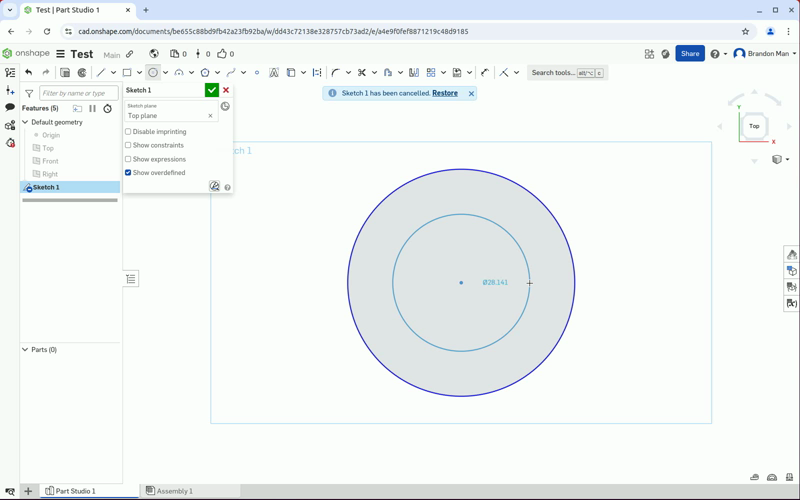
click(529, 282)
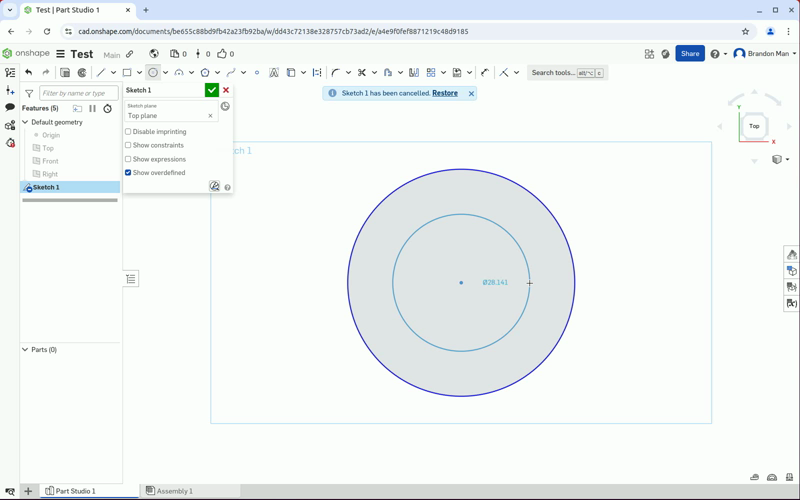
key(esc)
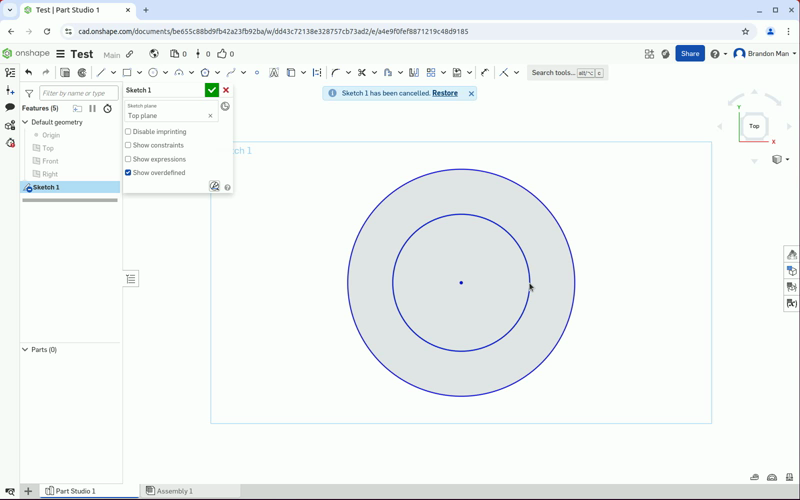
mouse_move(375, 291)
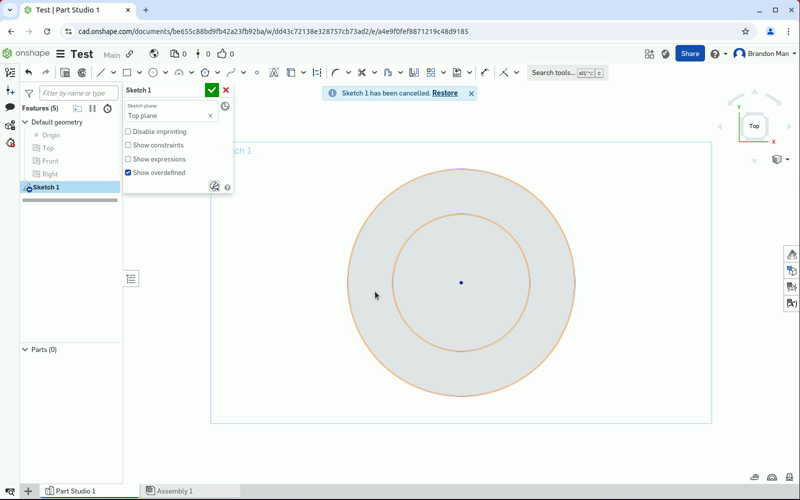
click(375, 291)
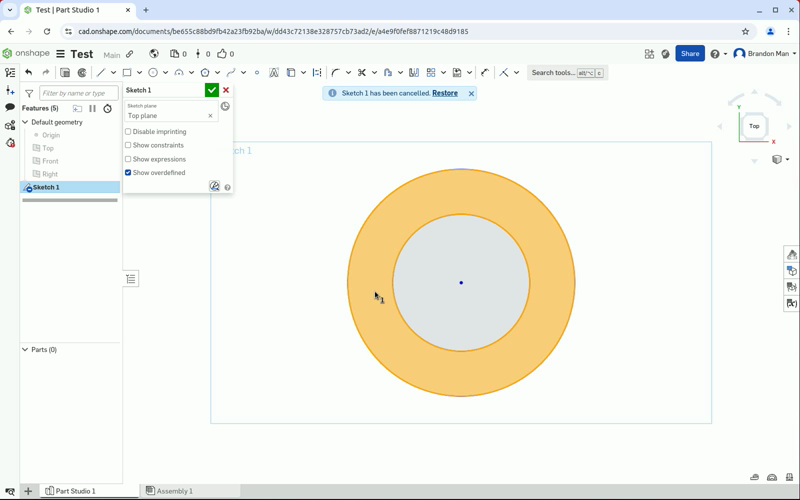
mouse_move(73, 352)
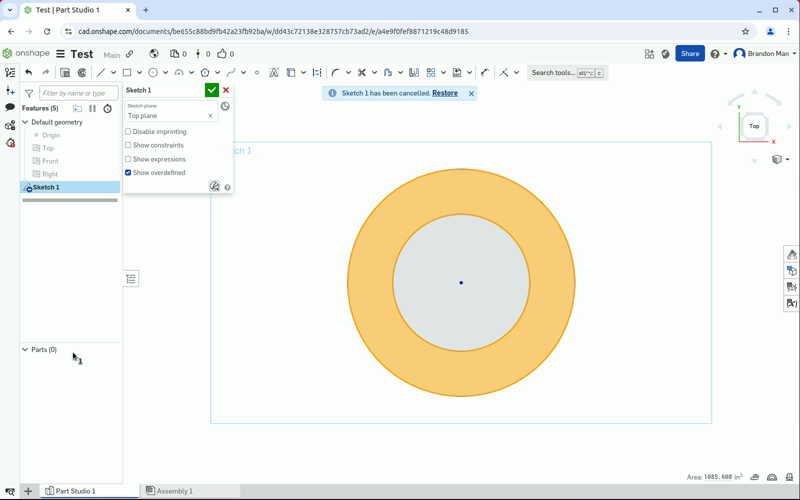
key(shift+y)
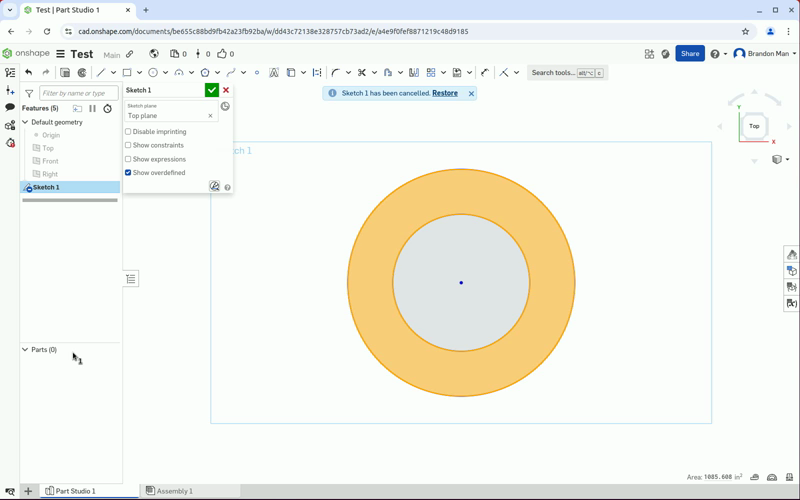
key(shift+e)
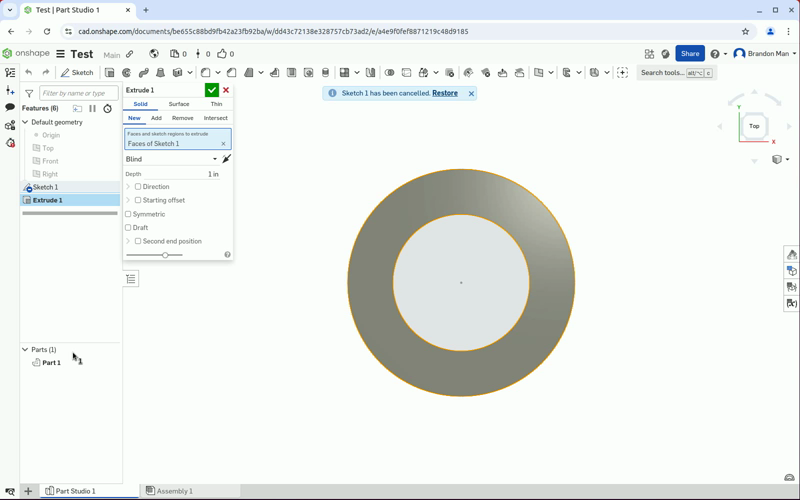
mouse_move(143, 106)
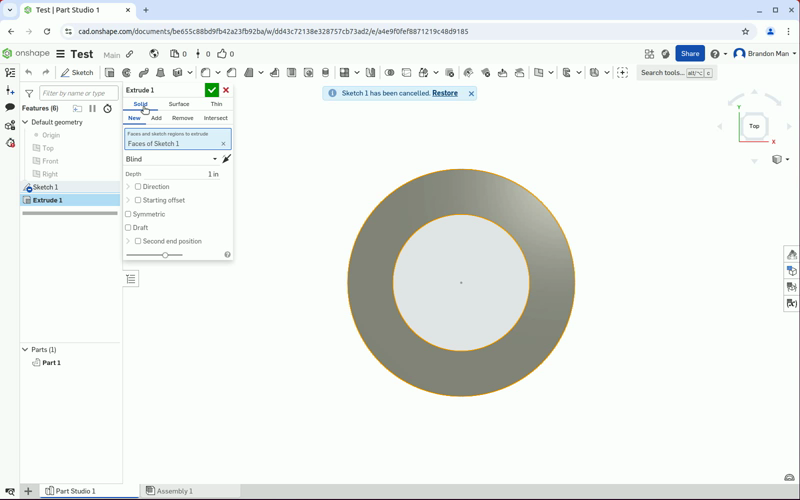
click(143, 106)
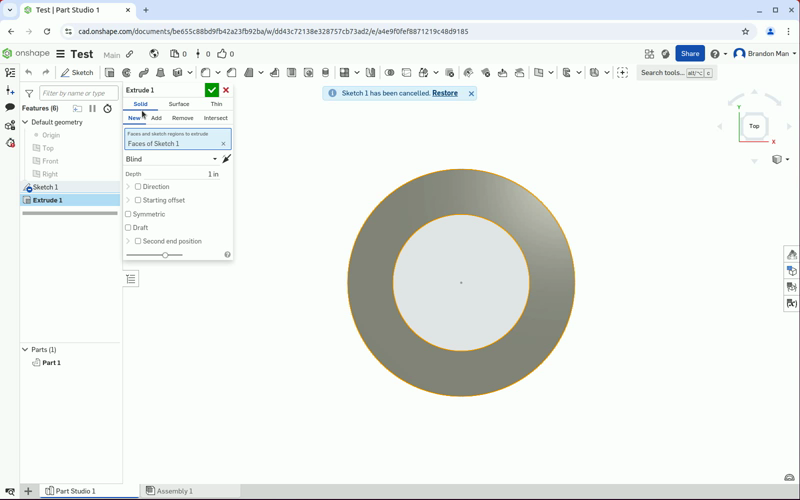
mouse_move(137, 120)
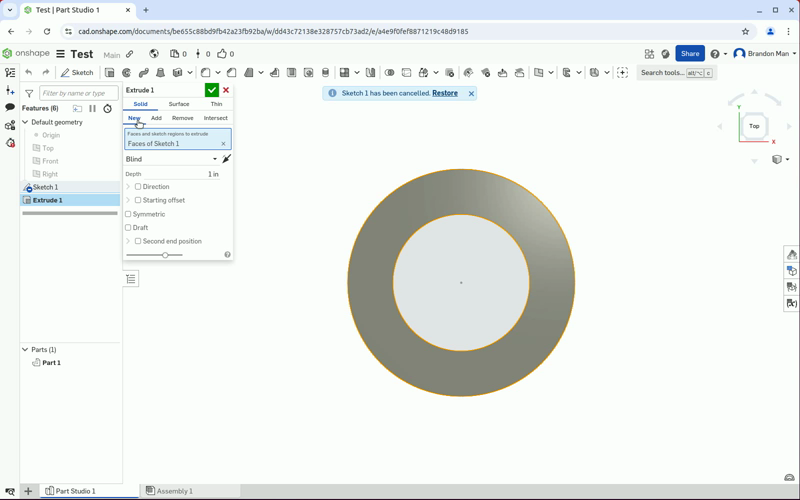
click(137, 120)
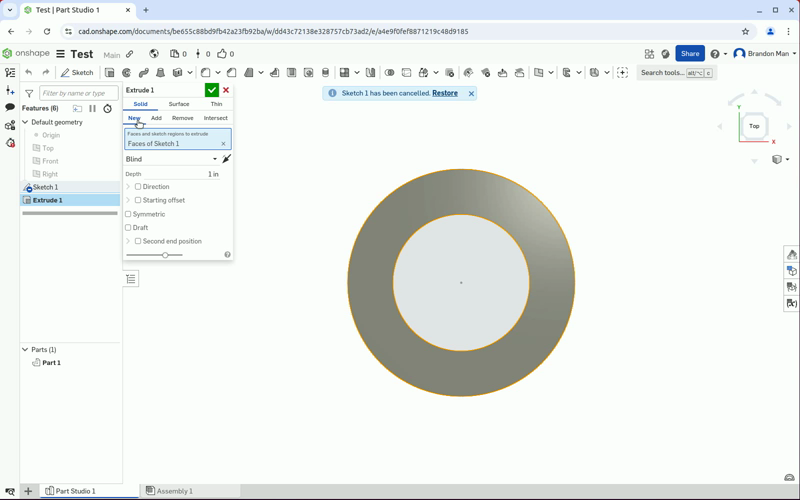
key(tab, 4)
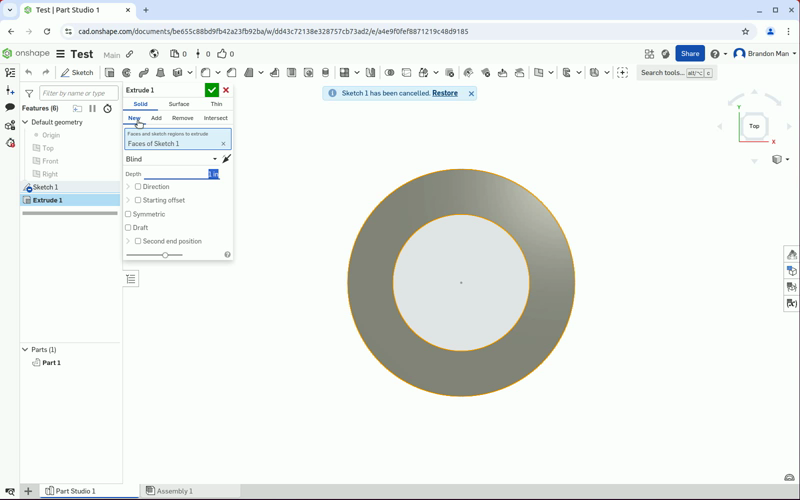
text(1.685)
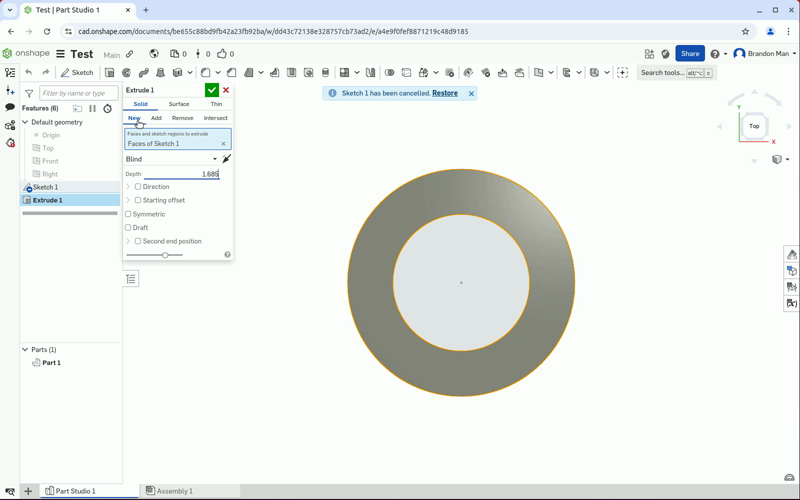
key(enter)
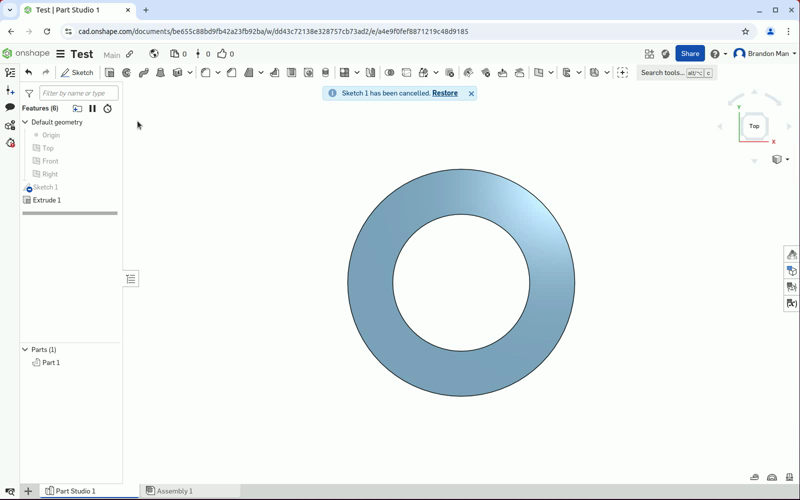
key(shift+h)
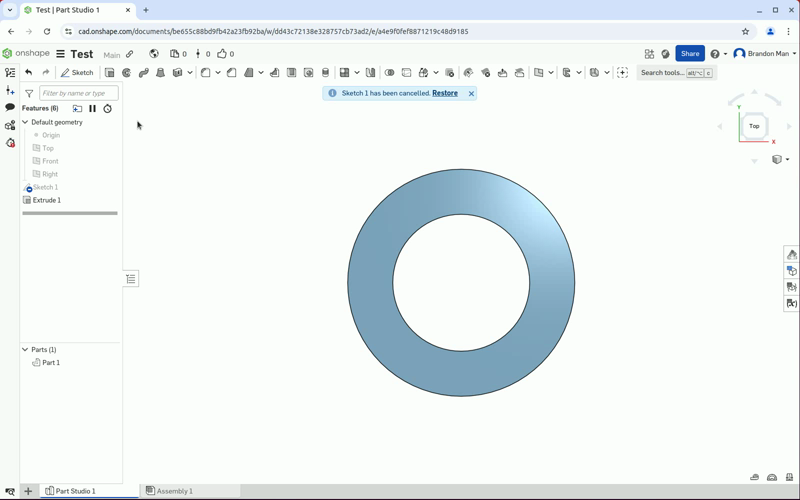
key(shift+h)
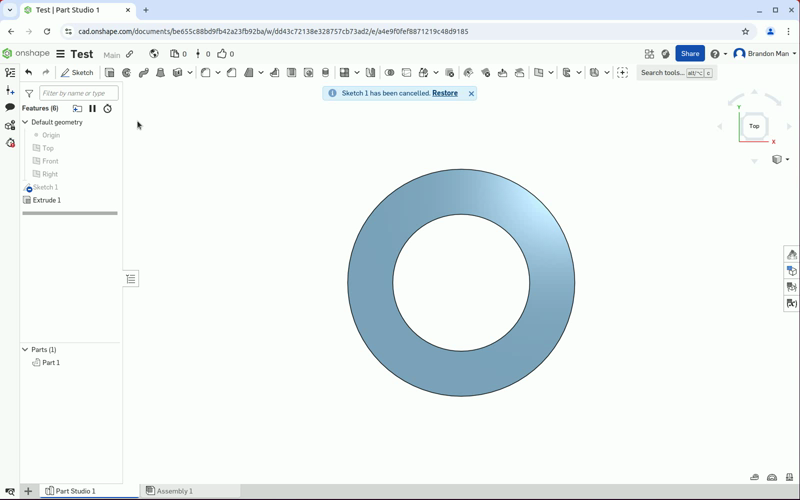
mouse_move(73, 189)
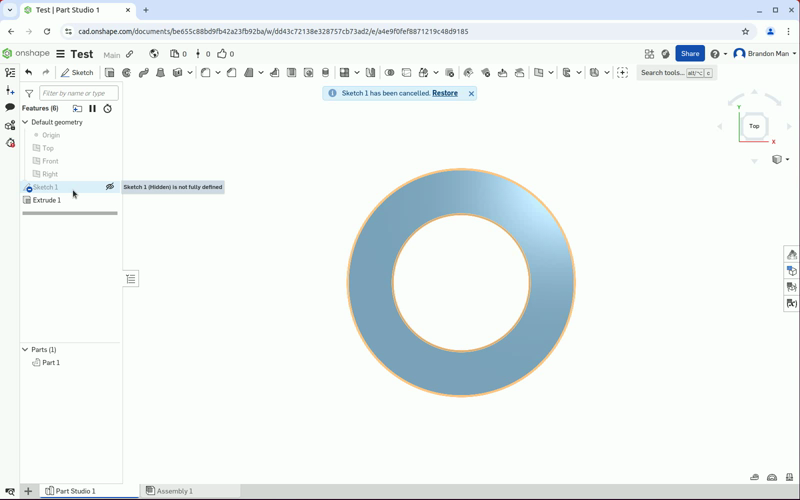
click(73, 189)
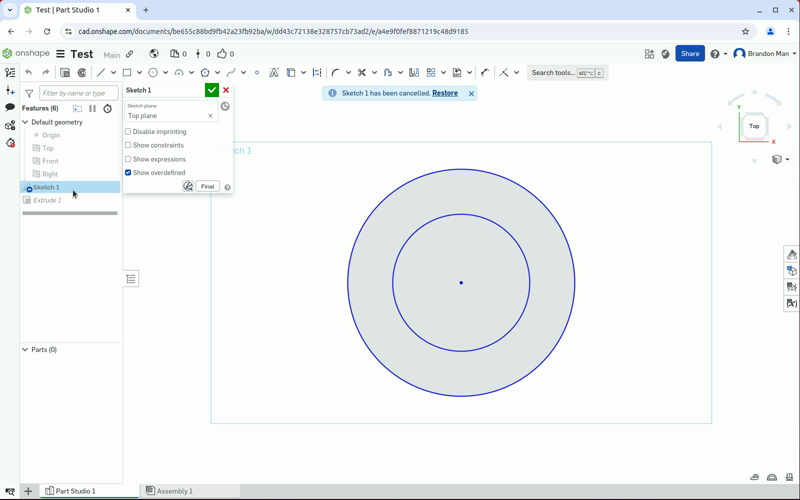
mouse_move(229, 92)
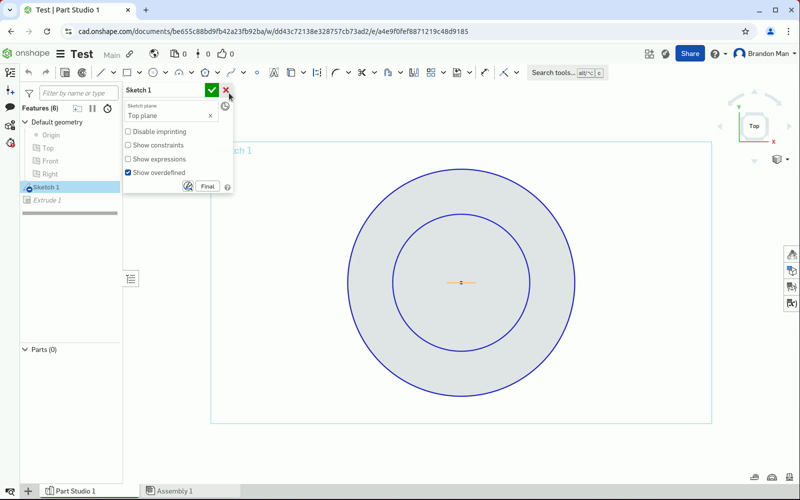
click(229, 92)
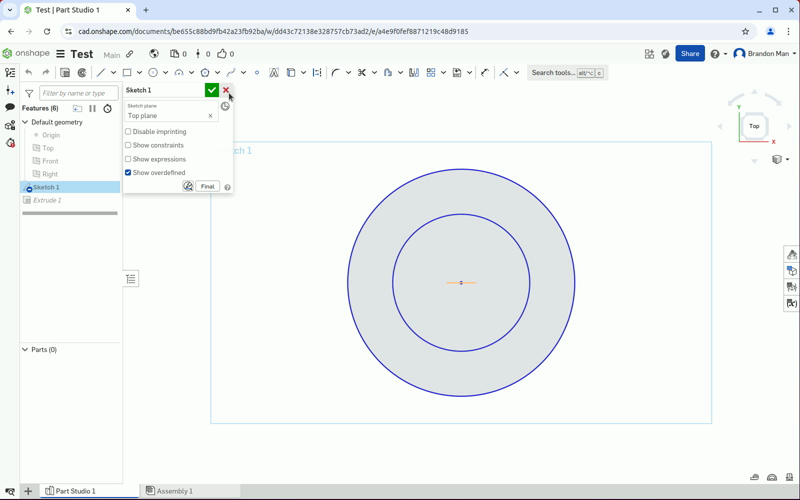
key(shift+s)
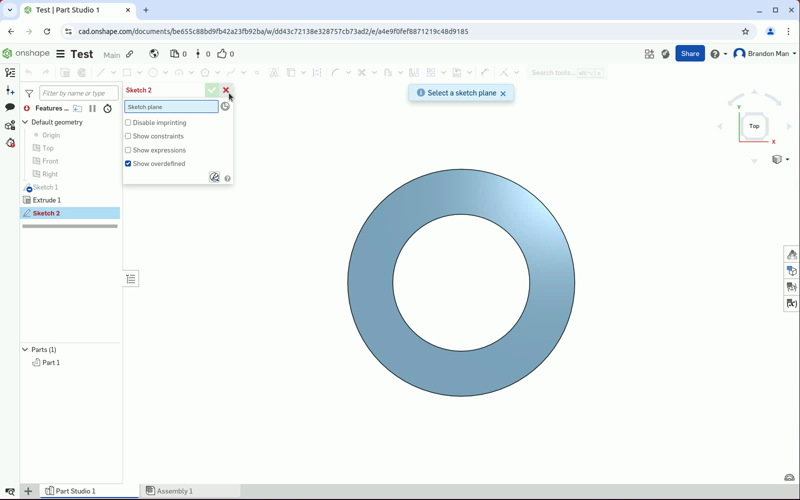
mouse_move(73, 150)
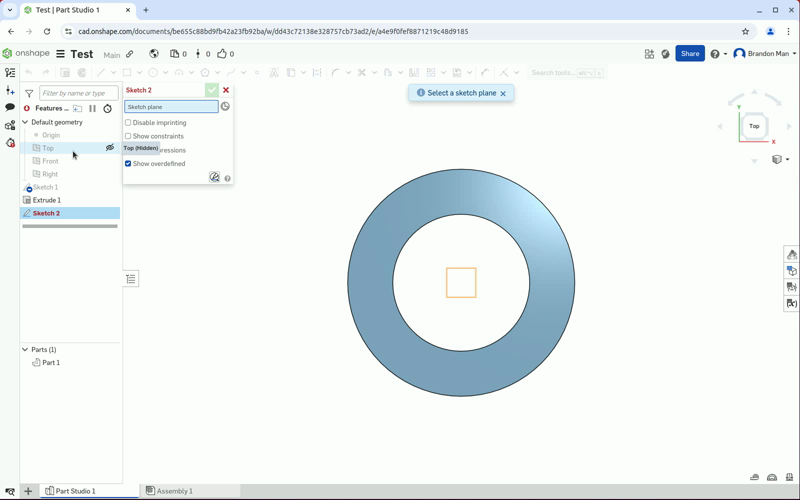
click(73, 150)
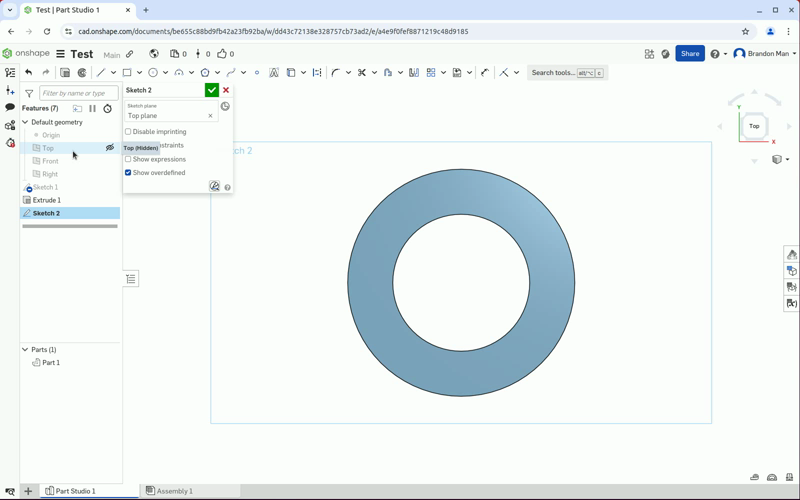
mouse_move(73, 352)
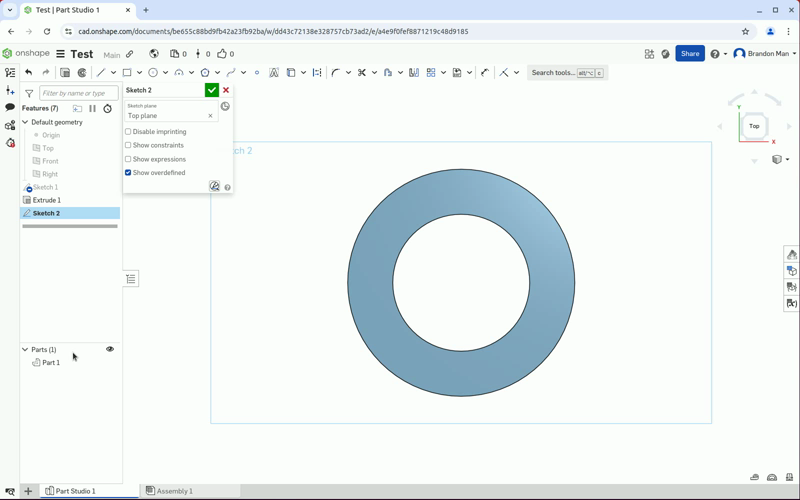
key(y)
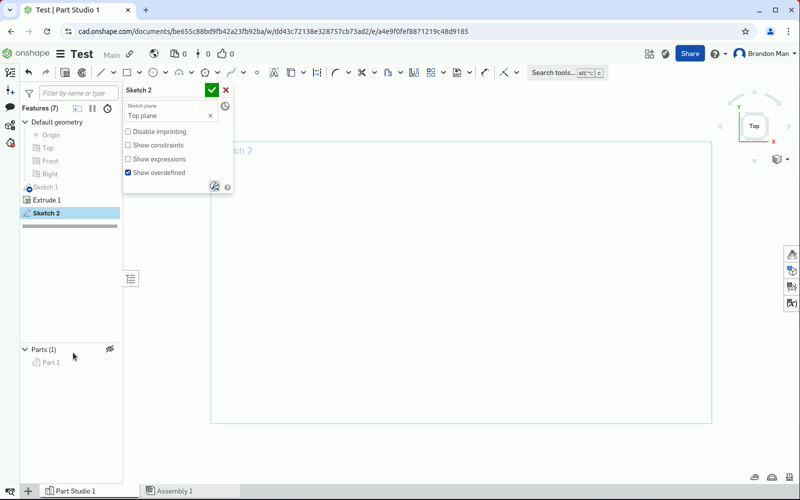
key(c)
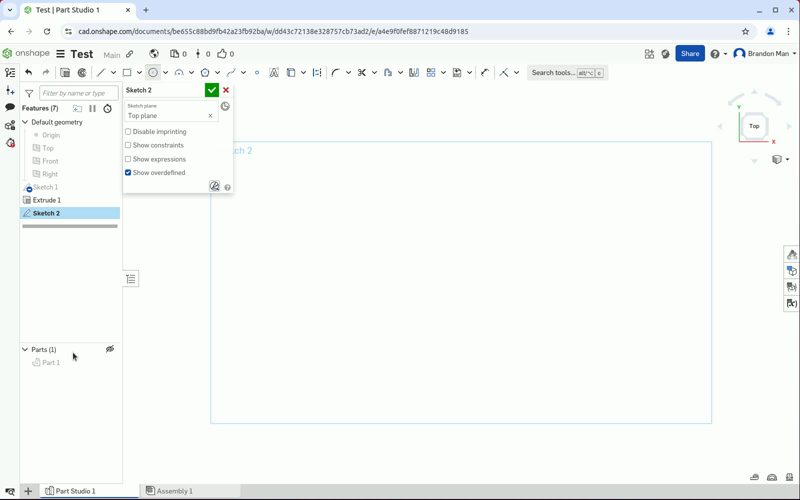
key_down(shift)
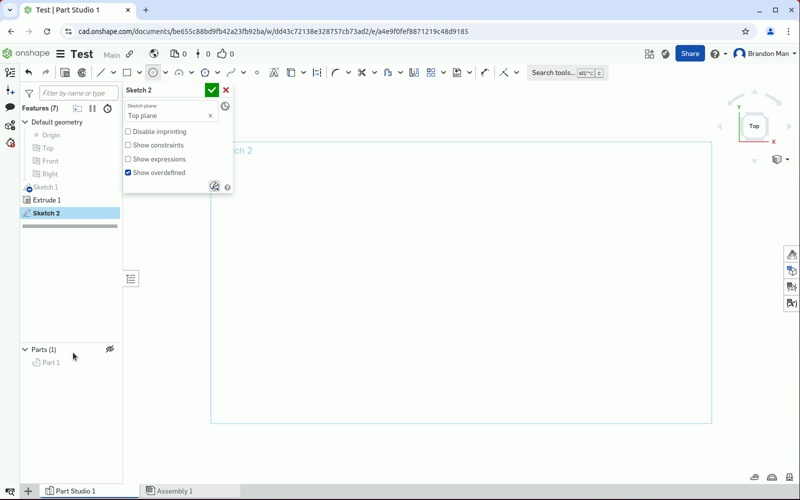
mouse_move(461, 282)
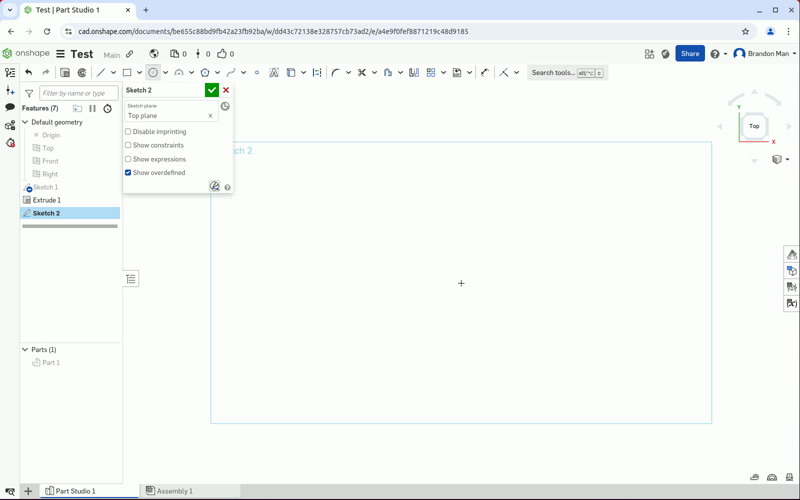
click(461, 282)
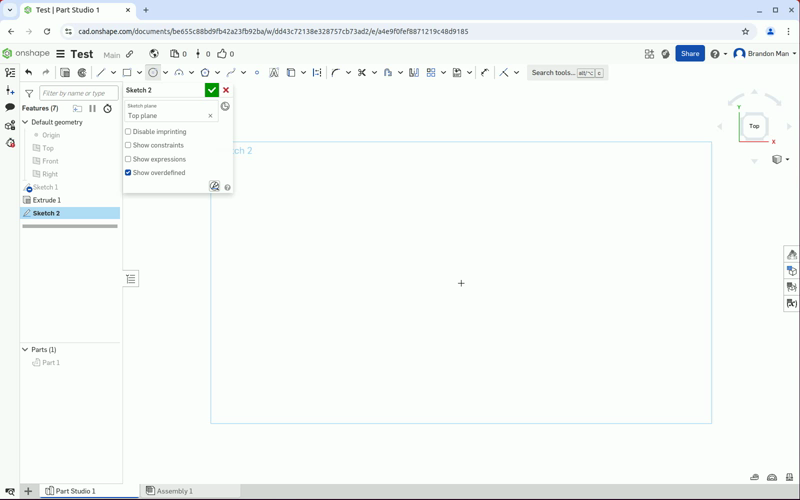
key_up(shift)
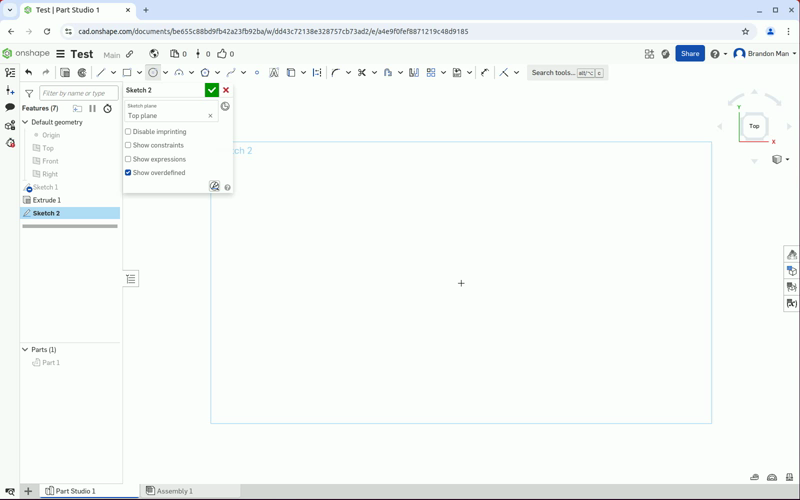
mouse_move(522, 282)
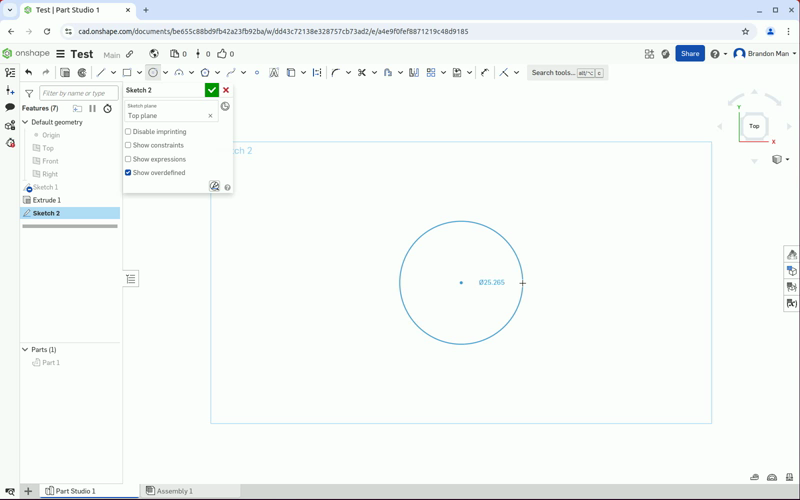
click(522, 282)
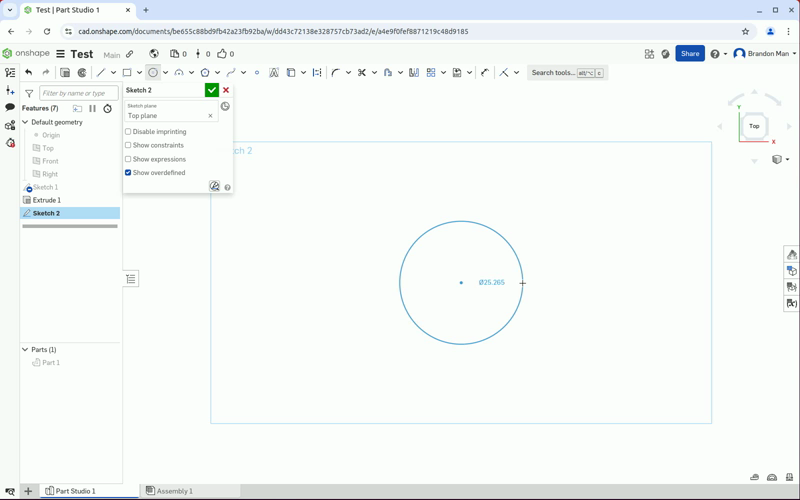
key(esc)
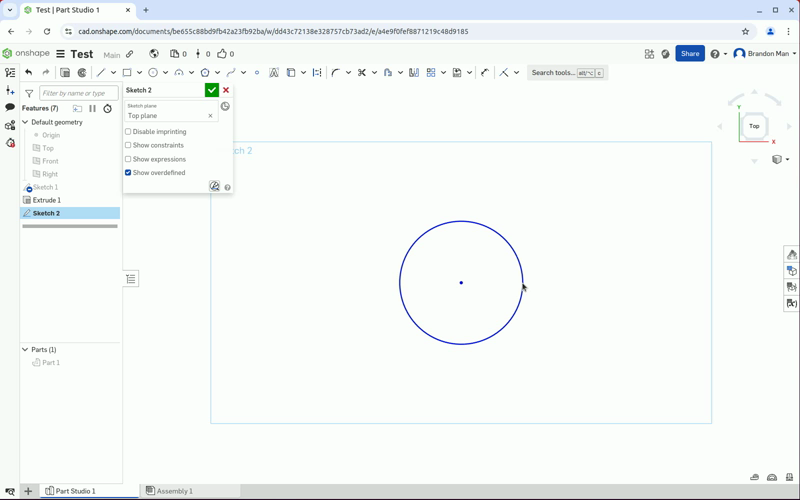
key(c)
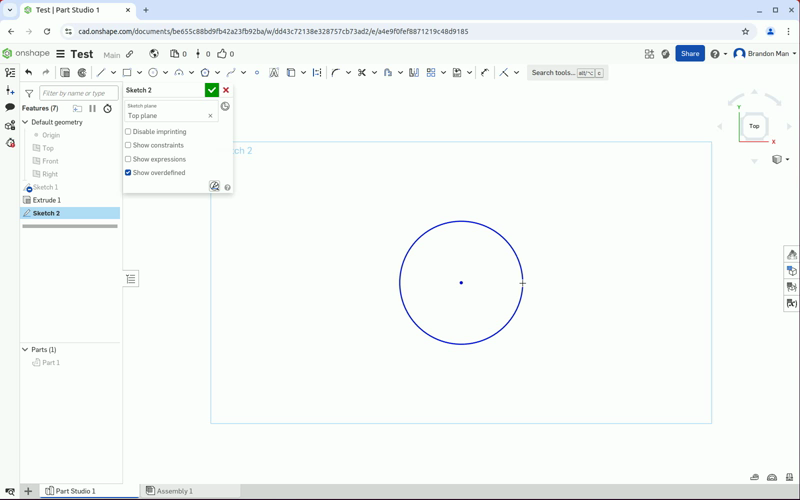
key_down(shift)
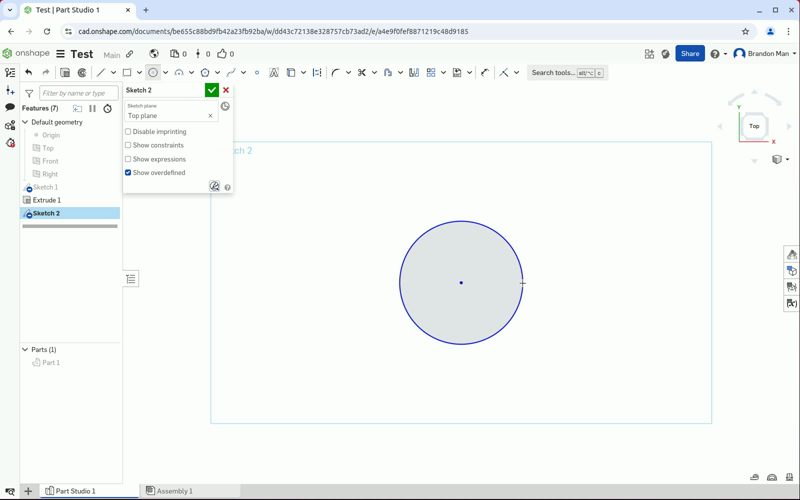
mouse_move(461, 282)
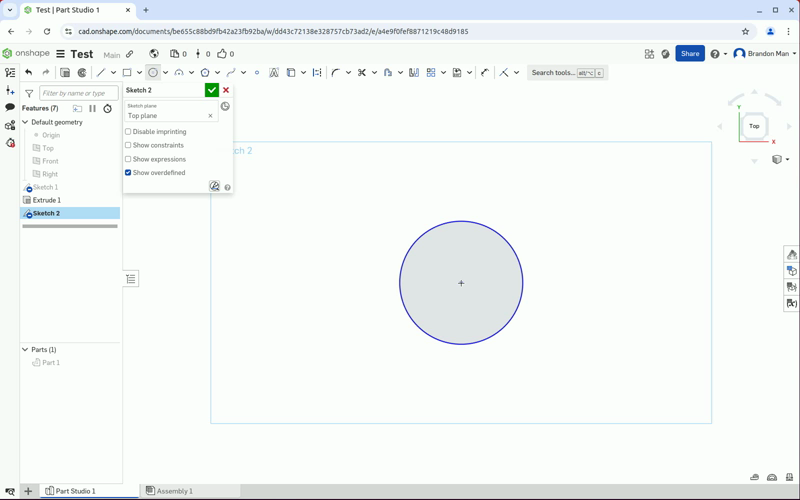
click(461, 282)
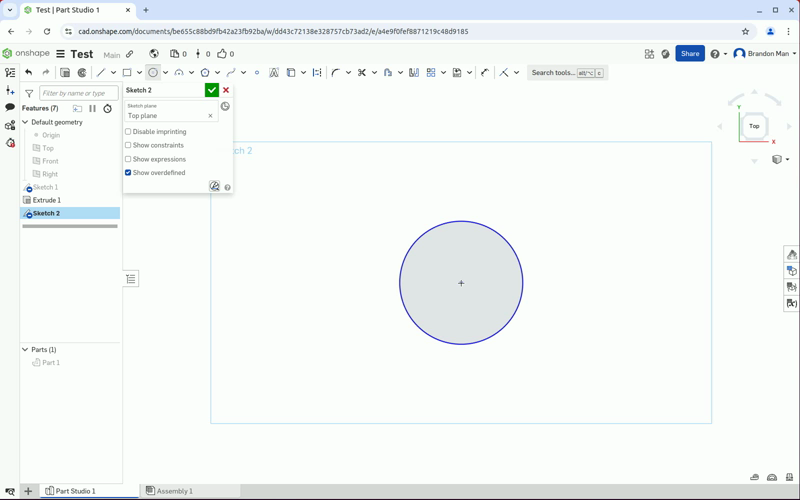
key_up(shift)
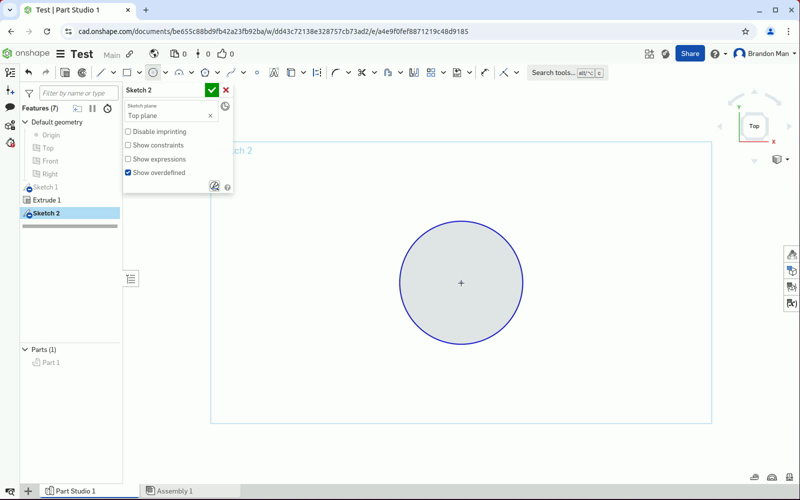
mouse_move(467, 282)
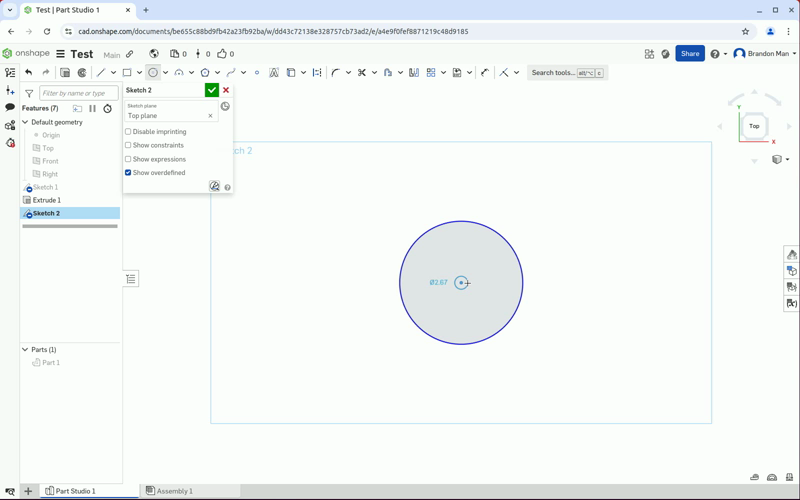
click(467, 282)
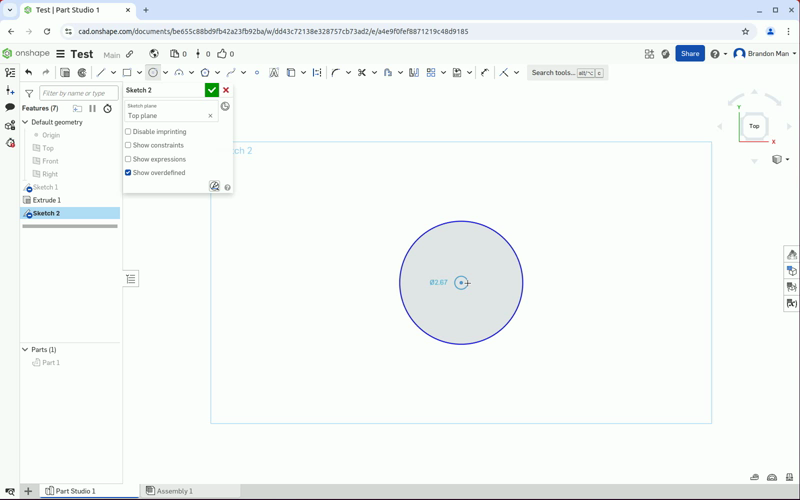
key(esc)
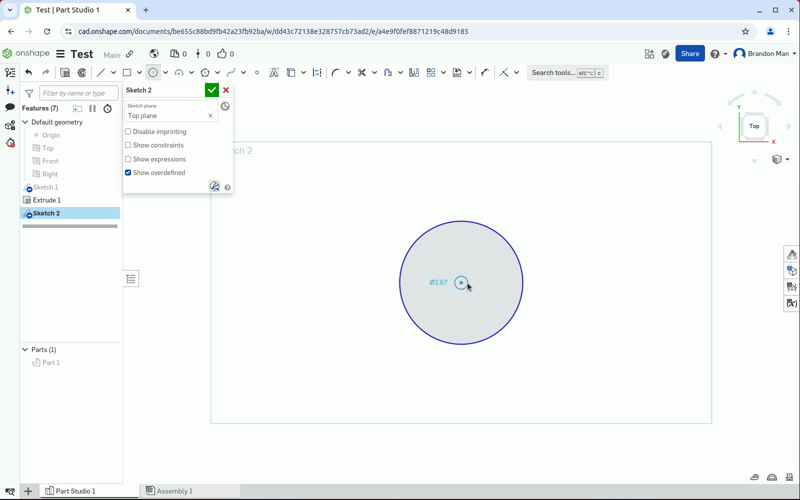
mouse_move(497, 313)
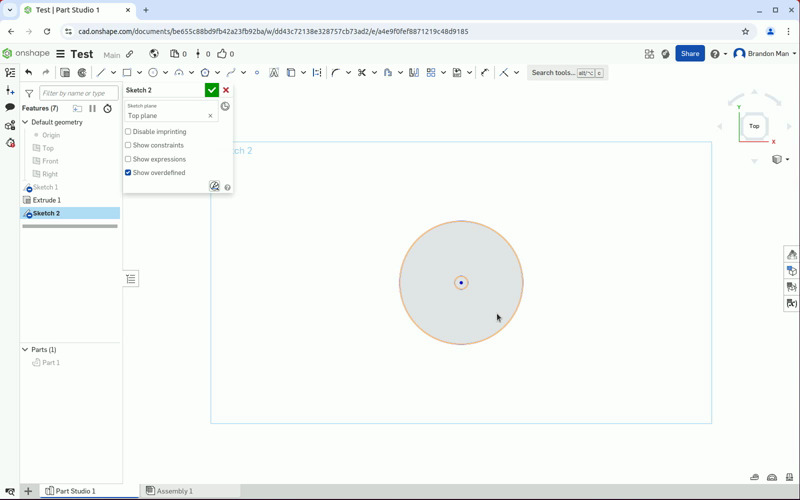
click(497, 313)
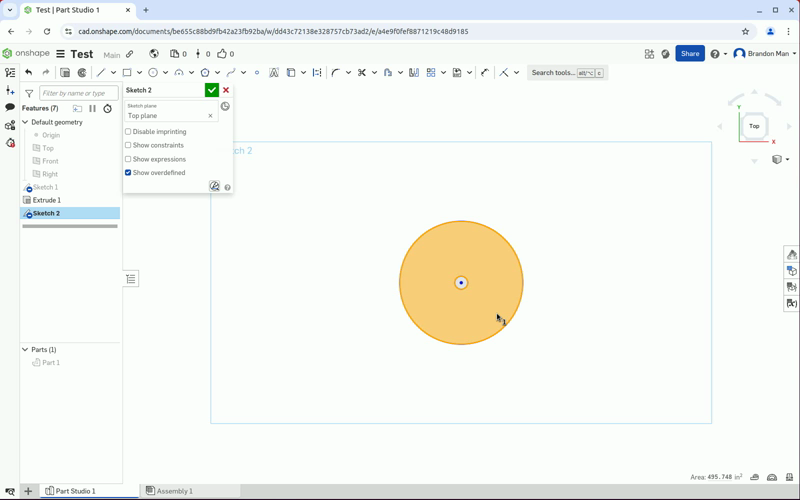
mouse_move(73, 352)
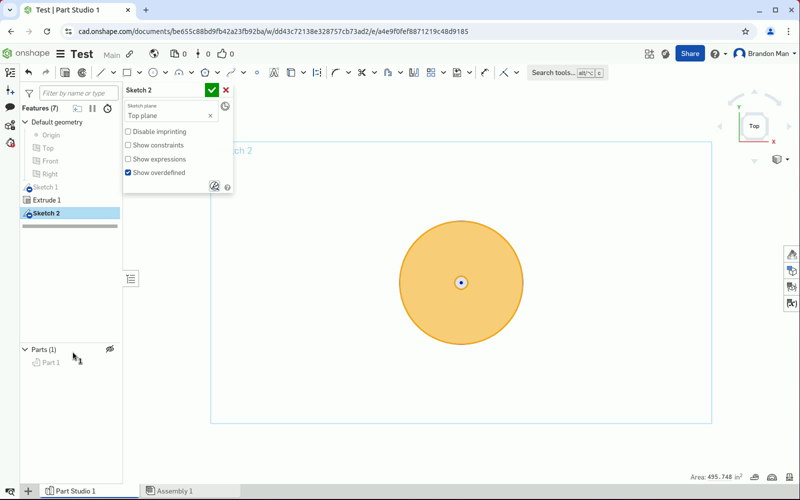
key(shift+y)
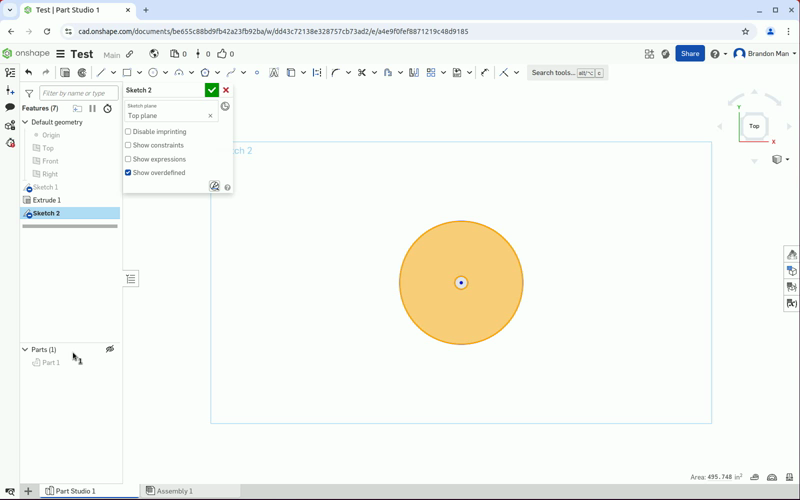
key(shift+e)
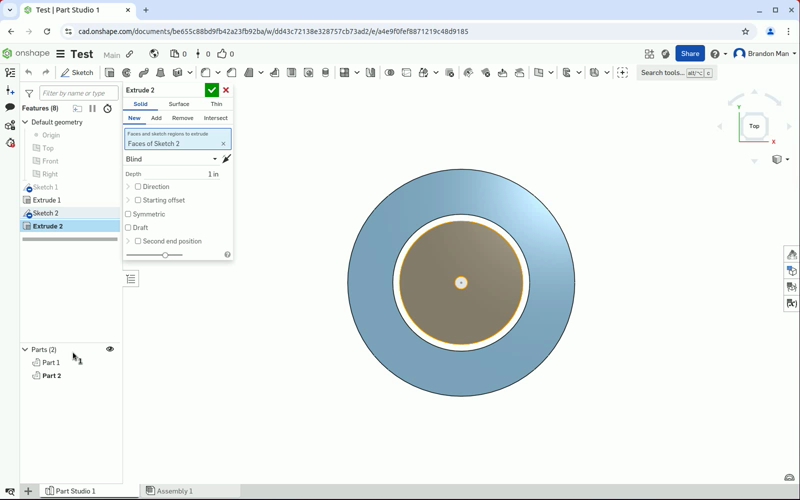
mouse_move(143, 106)
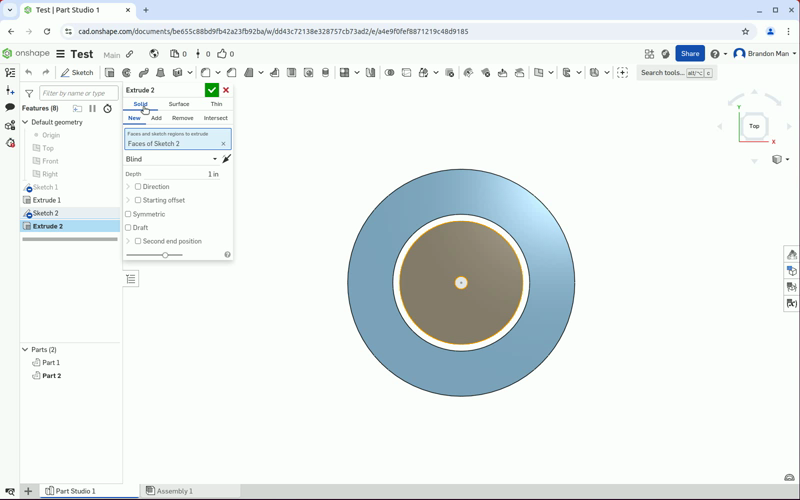
click(143, 106)
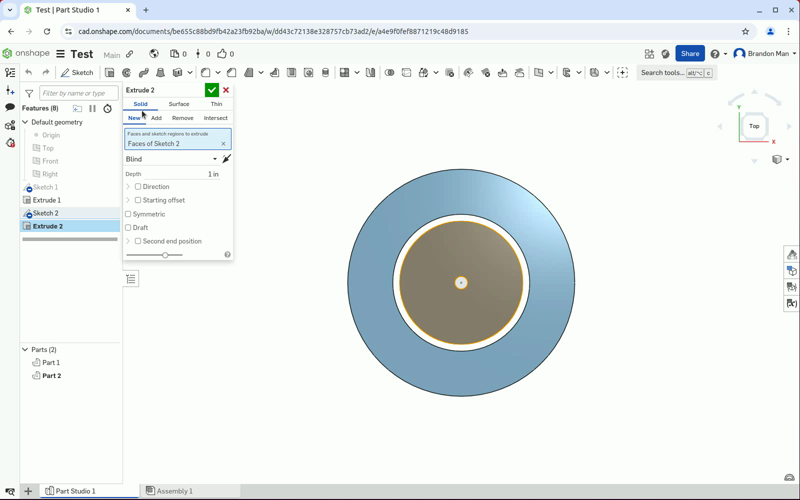
mouse_move(137, 120)
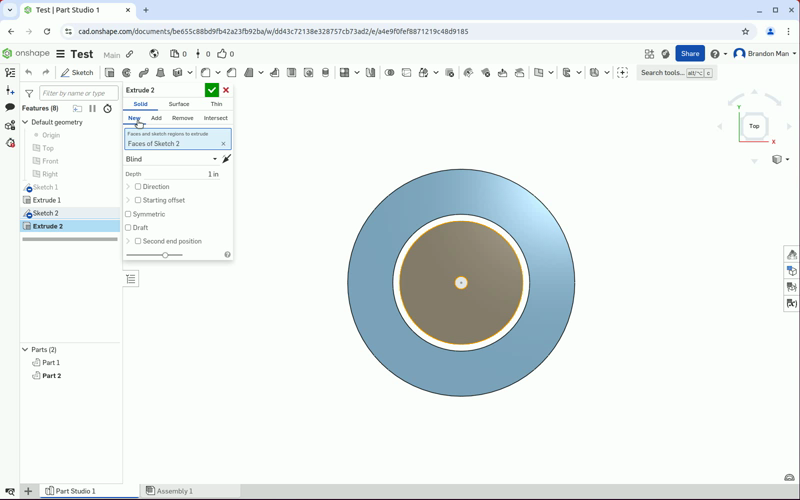
click(137, 120)
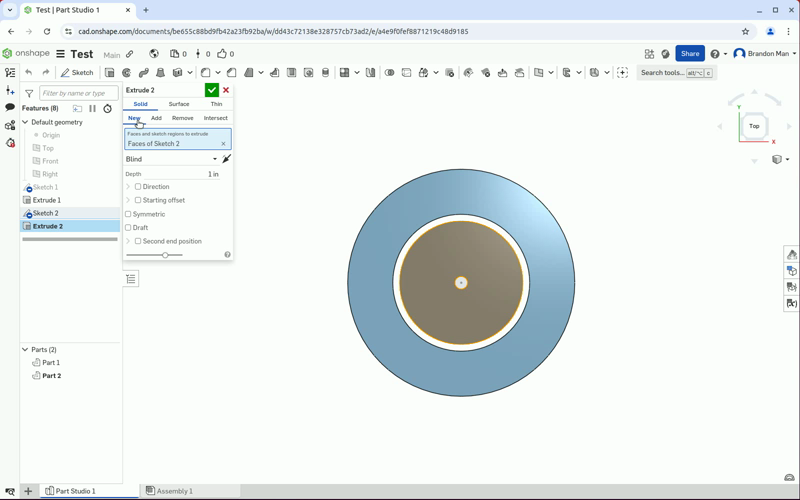
key(tab, 4)
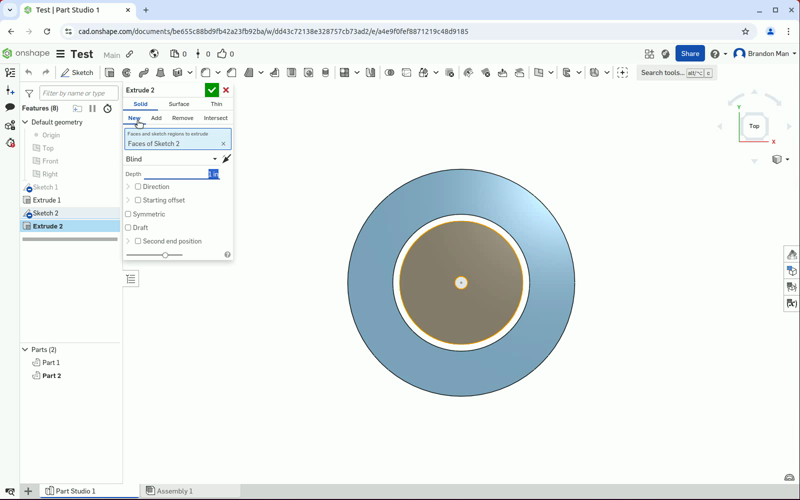
text(1.685)
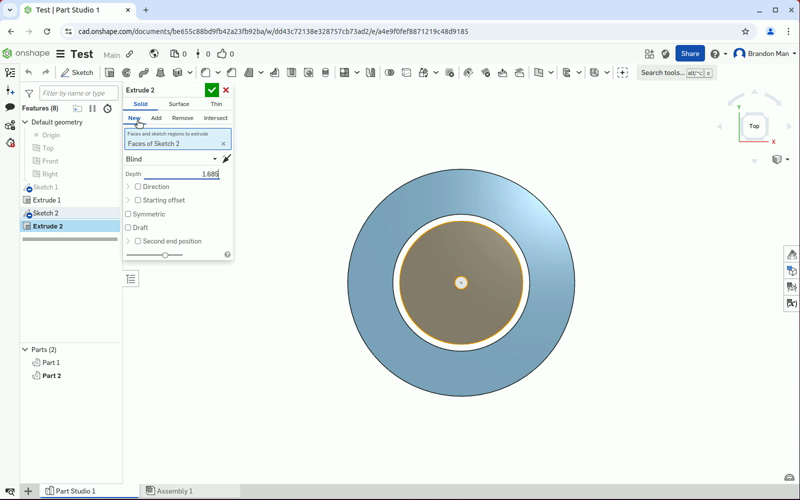
key(enter)
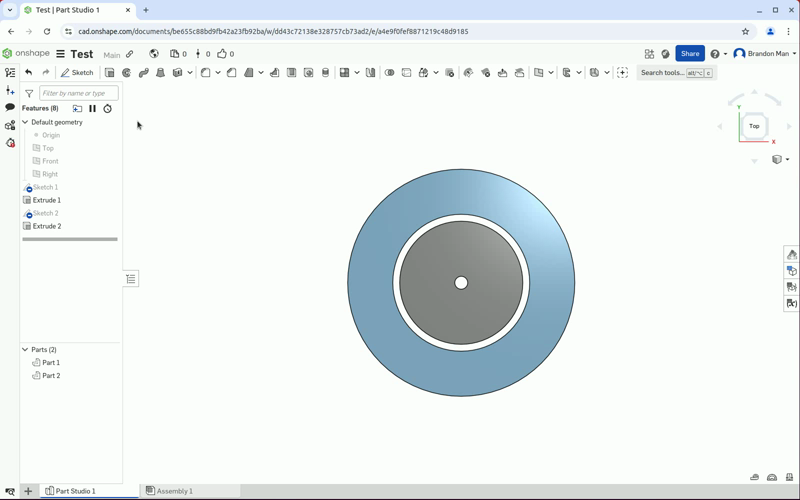
key(shift+h)
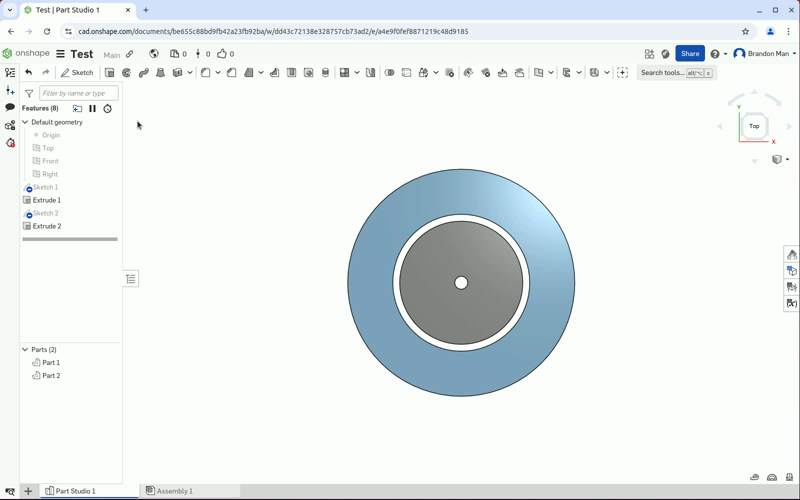
key(shift+h)
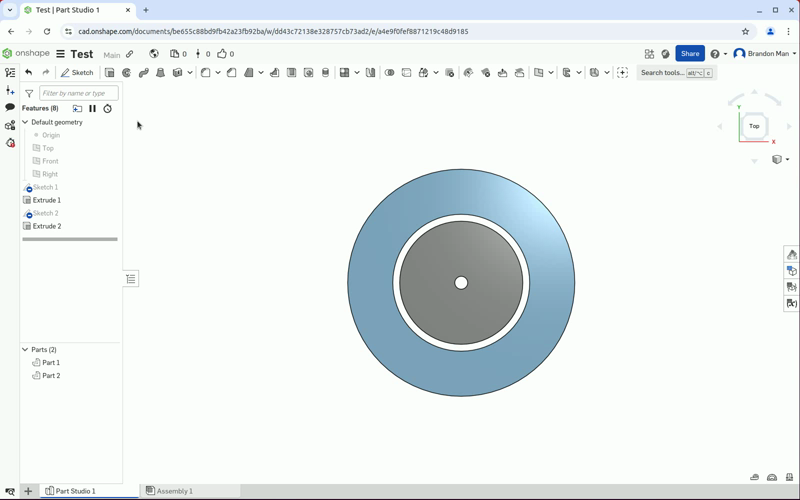
mouse_move(73, 189)
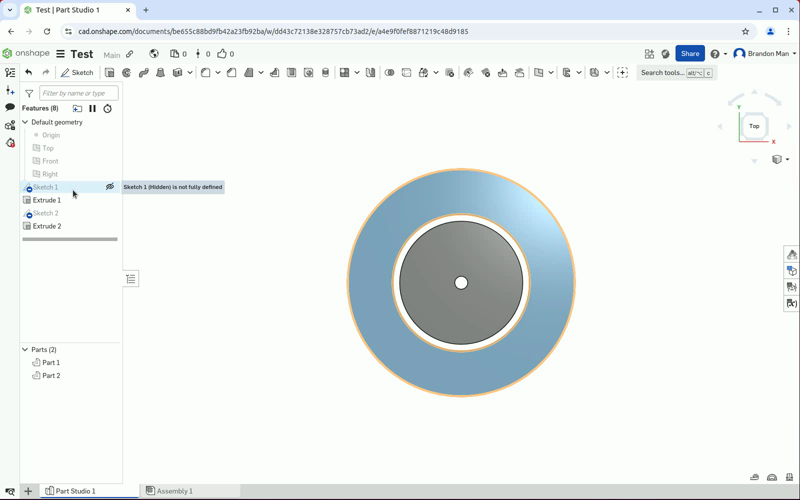
click(73, 189)
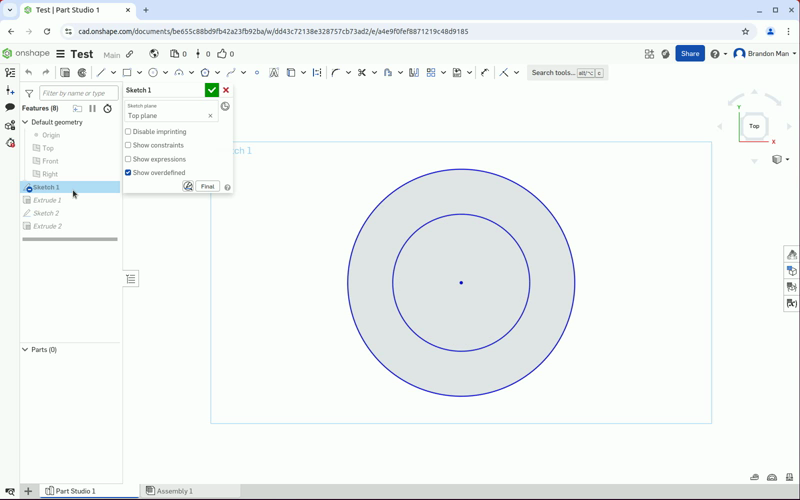
mouse_move(229, 92)
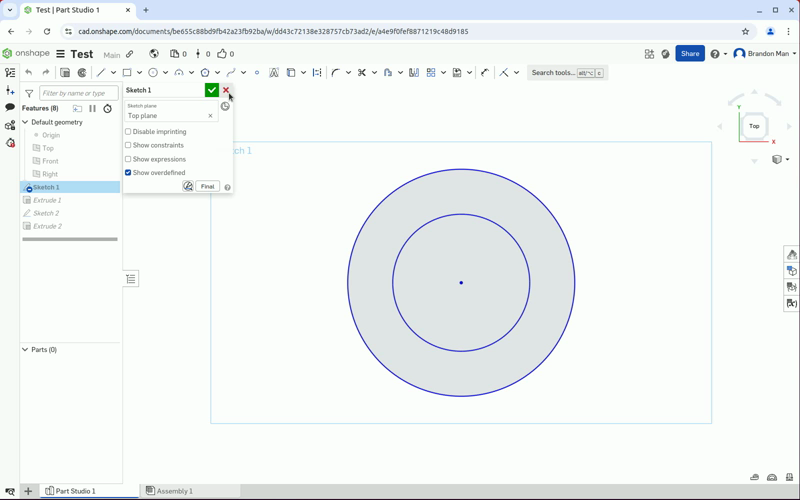
click(229, 92)
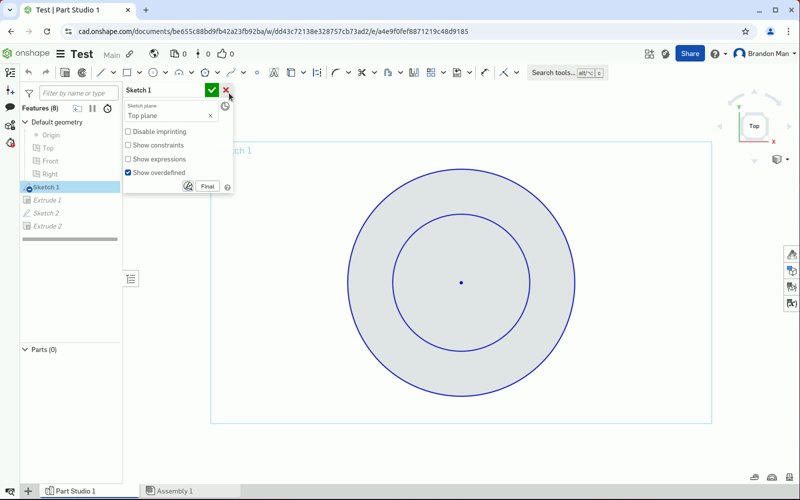
key(shift+s)
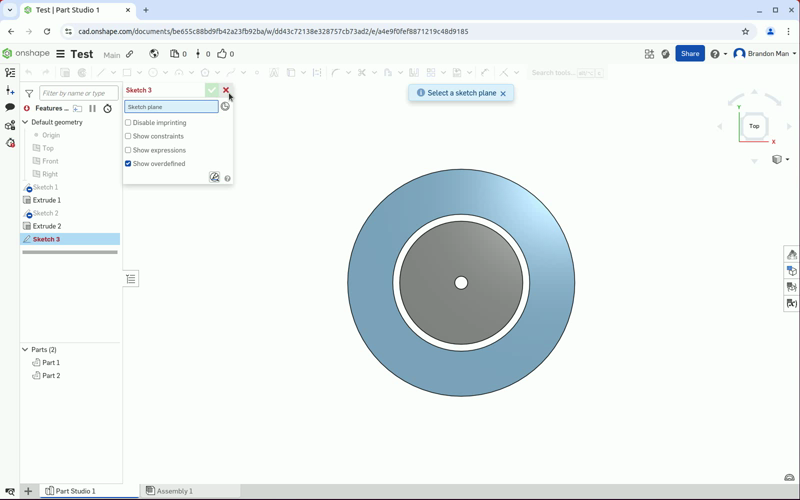
mouse_move(73, 150)
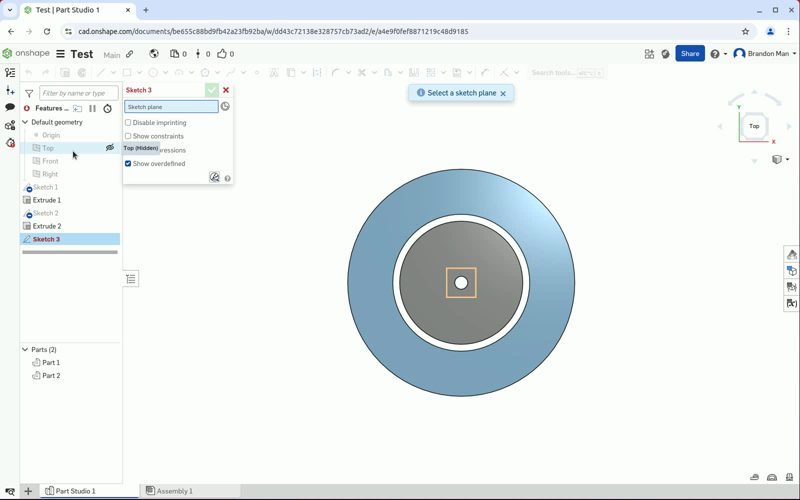
click(73, 150)
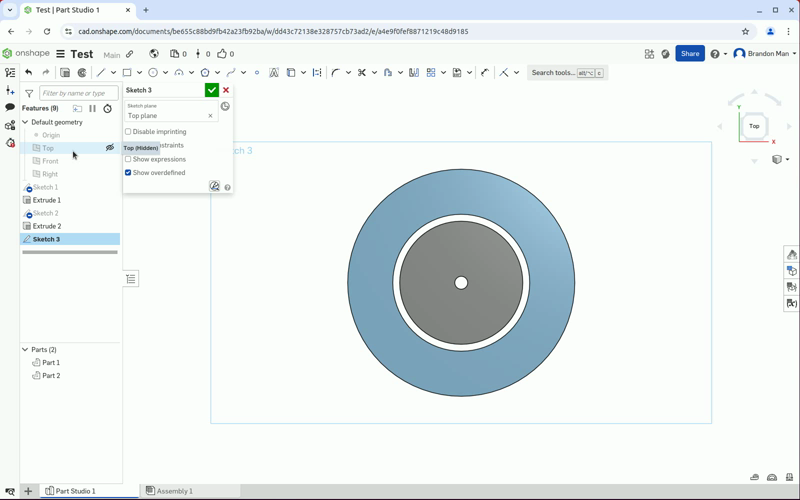
mouse_move(73, 352)
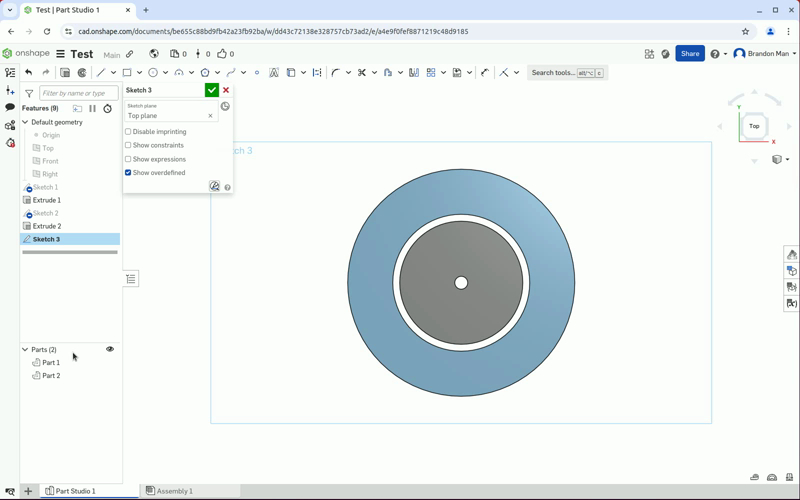
key(y)
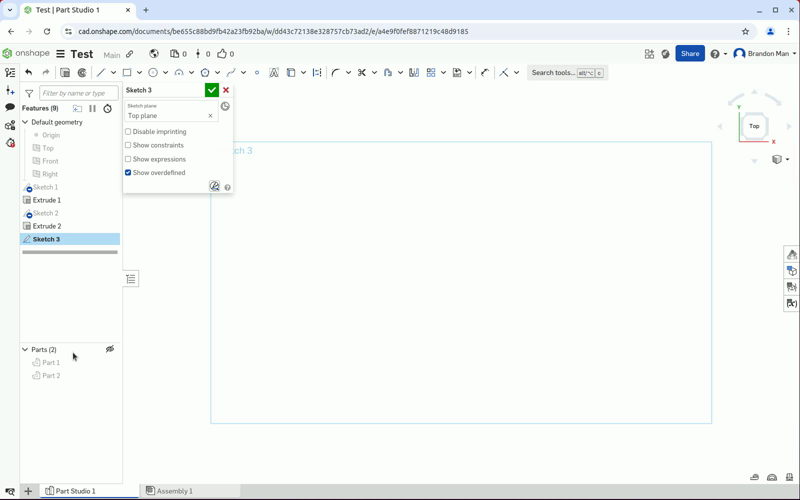
key(c)
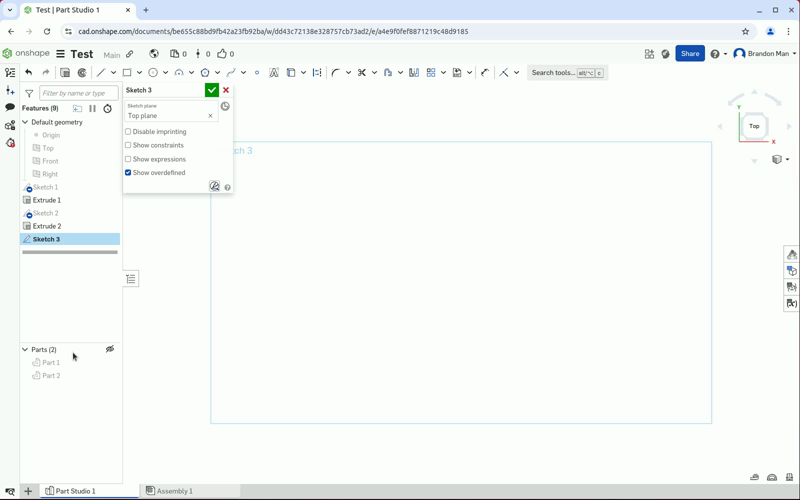
key_down(shift)
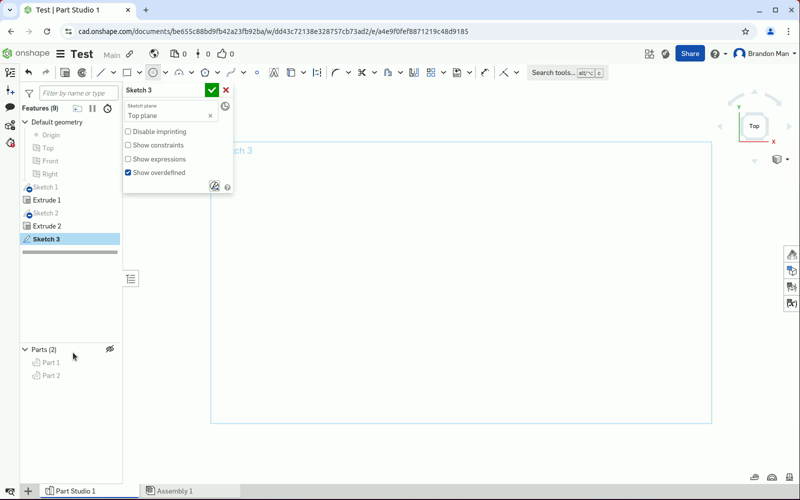
mouse_move(461, 282)
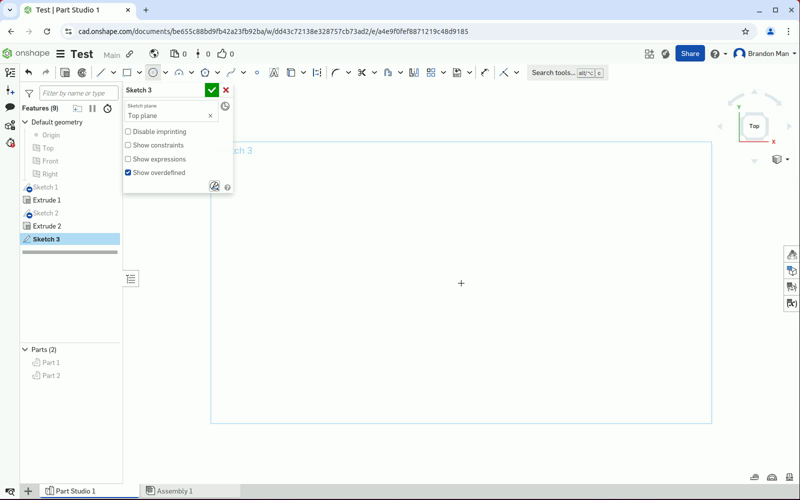
click(461, 282)
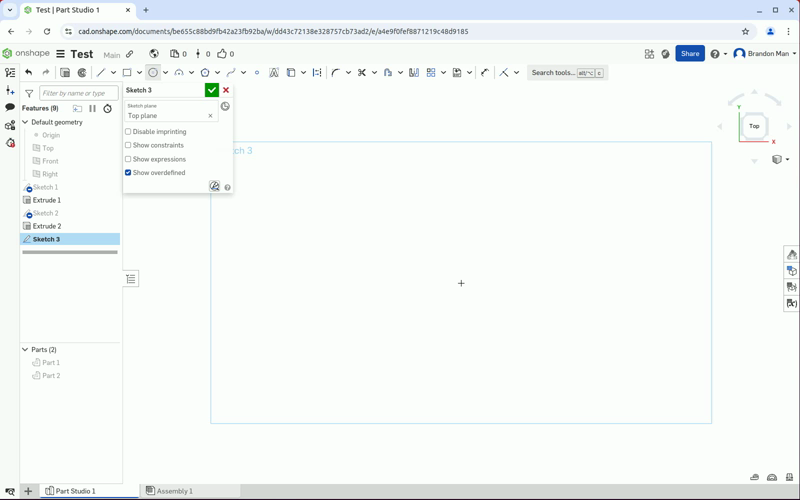
key_up(shift)
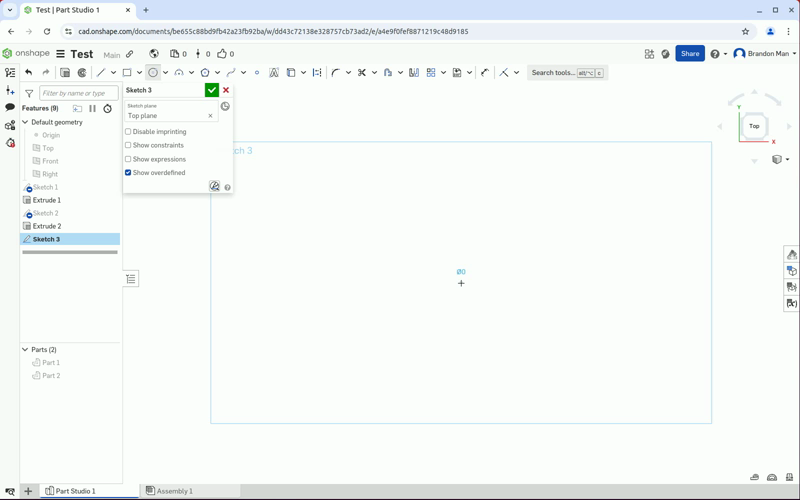
mouse_move(531, 282)
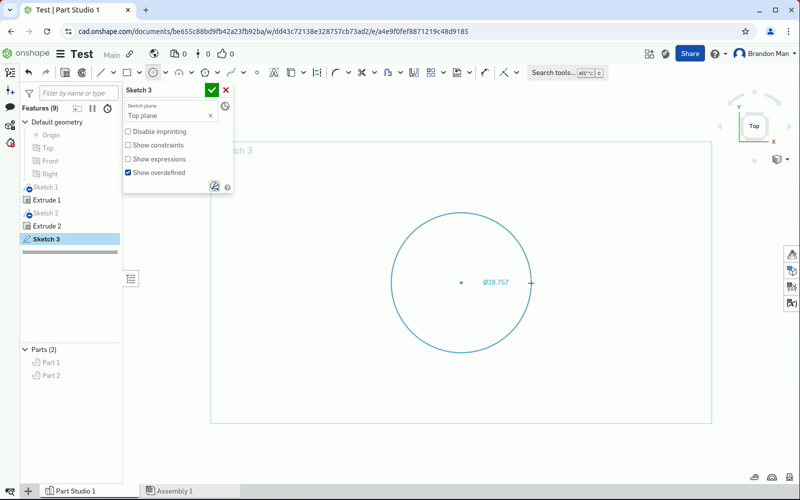
click(531, 282)
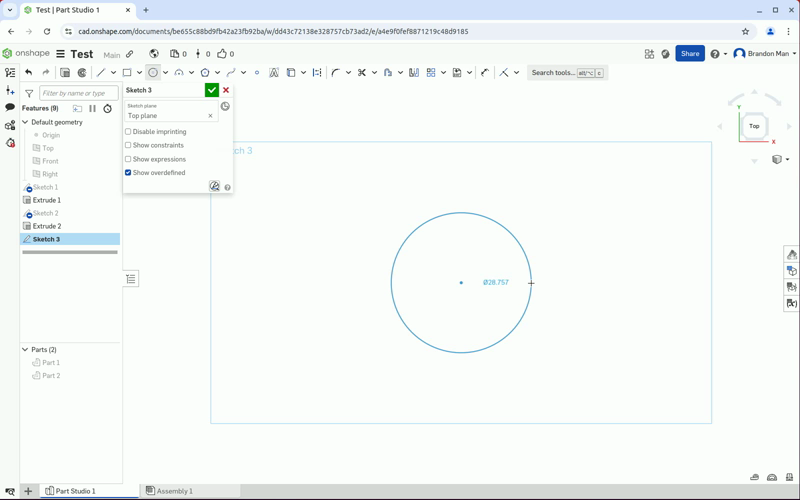
key(esc)
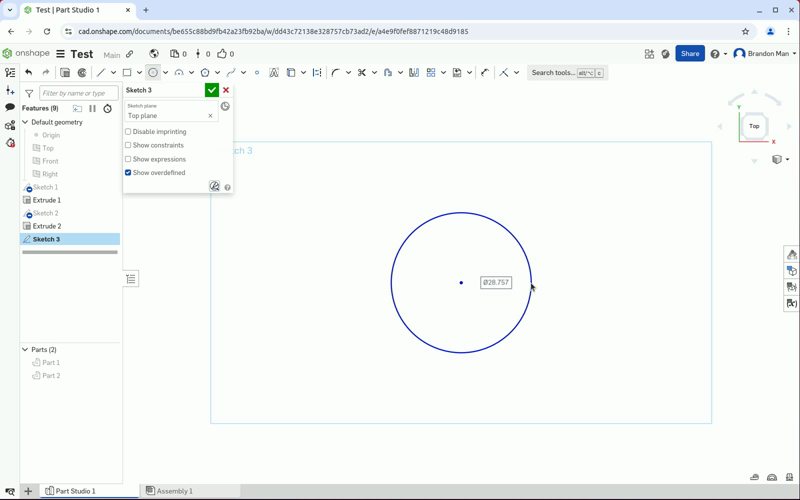
key(c)
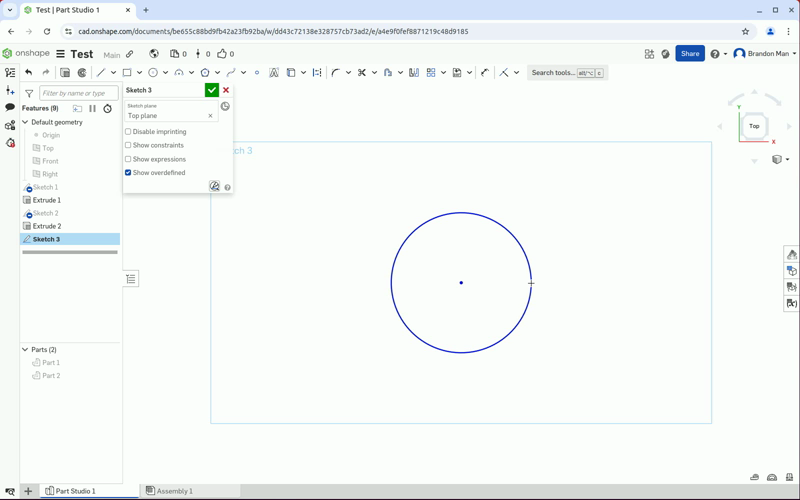
key_down(shift)
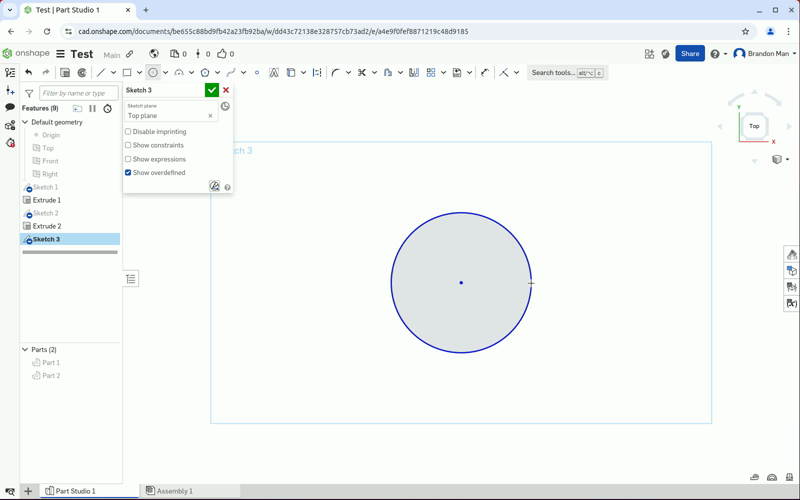
mouse_move(461, 282)
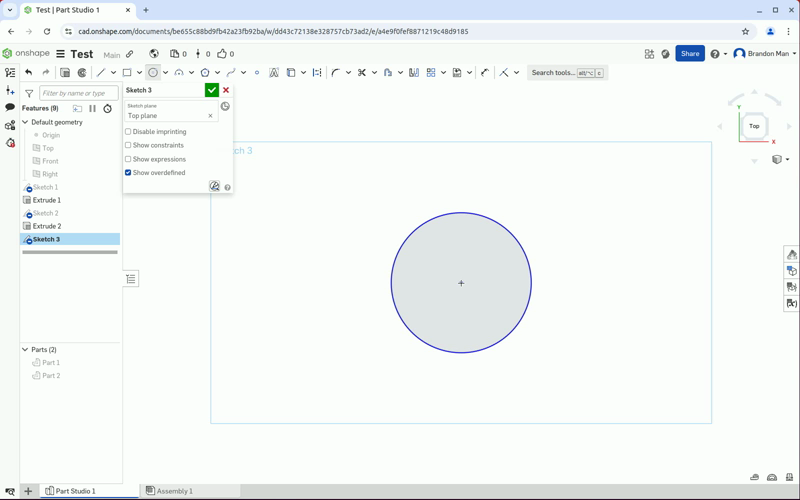
click(461, 282)
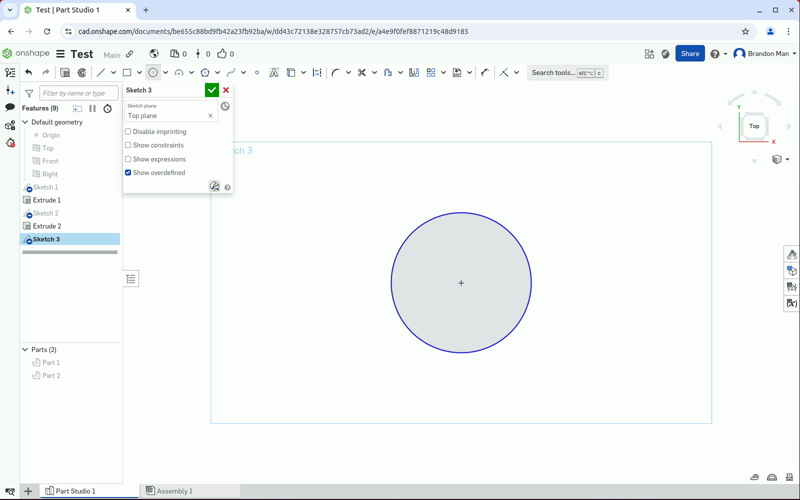
key_up(shift)
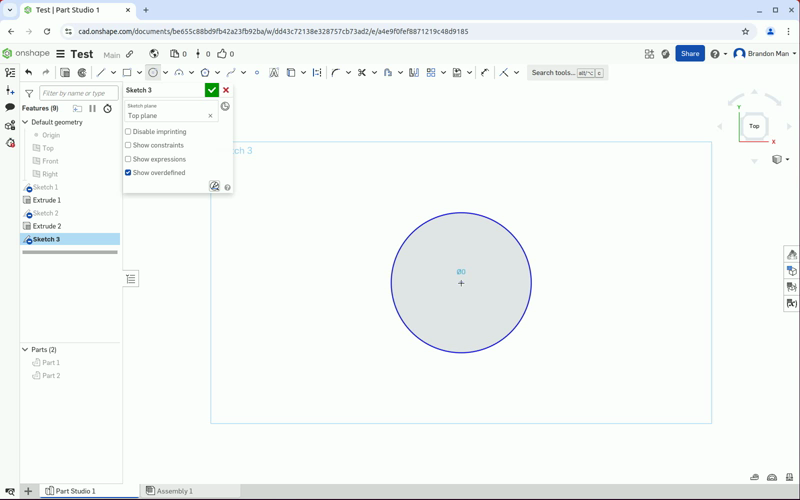
mouse_move(523, 282)
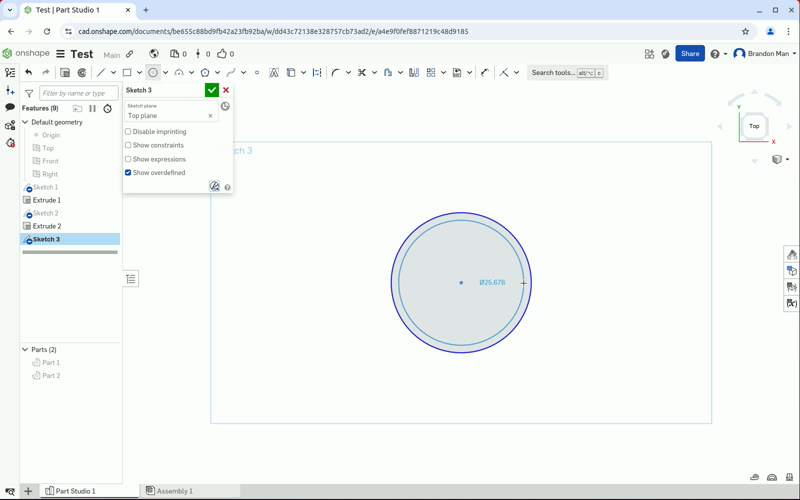
click(523, 282)
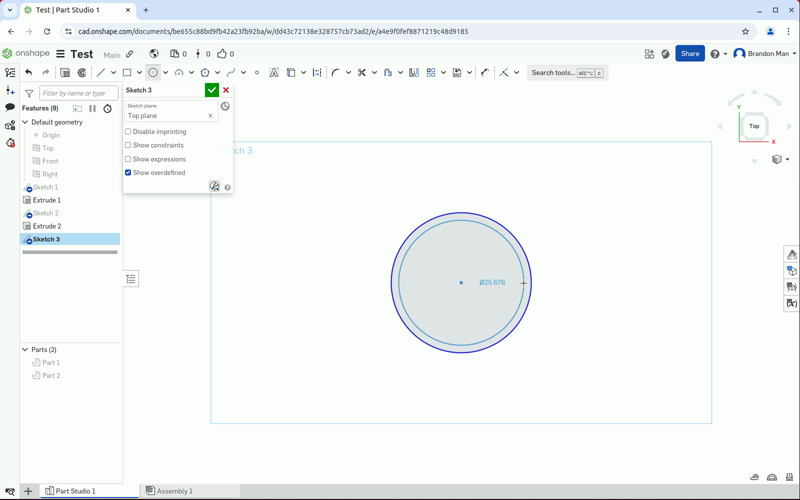
key(esc)
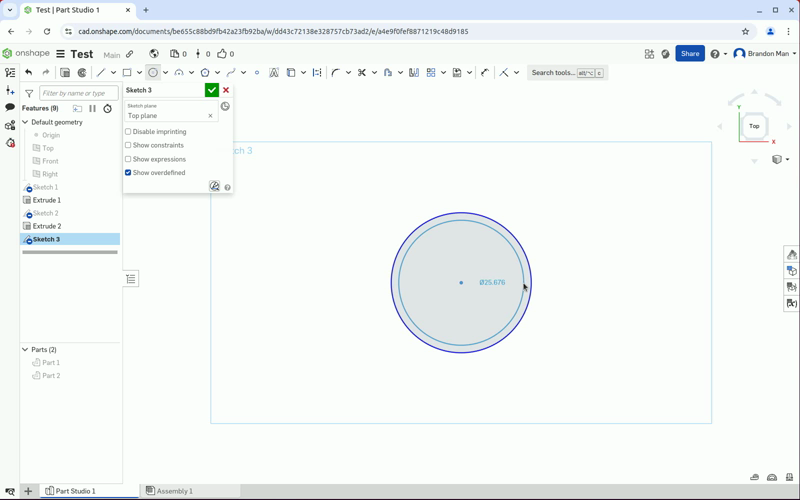
mouse_move(508, 328)
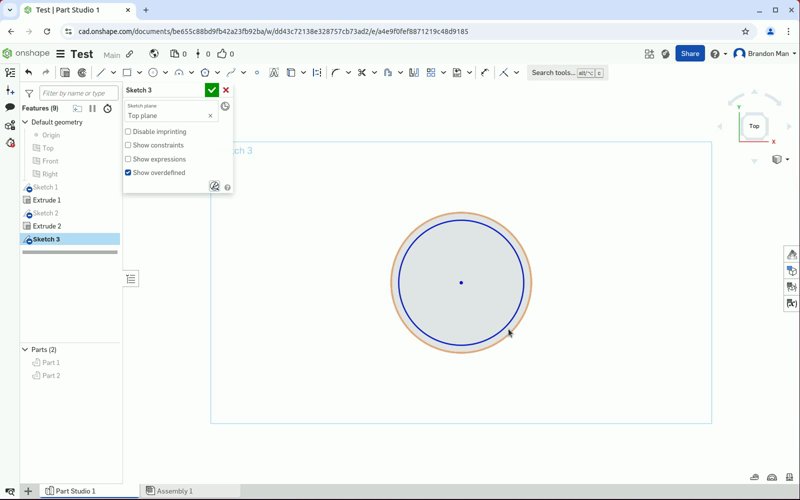
click(508, 328)
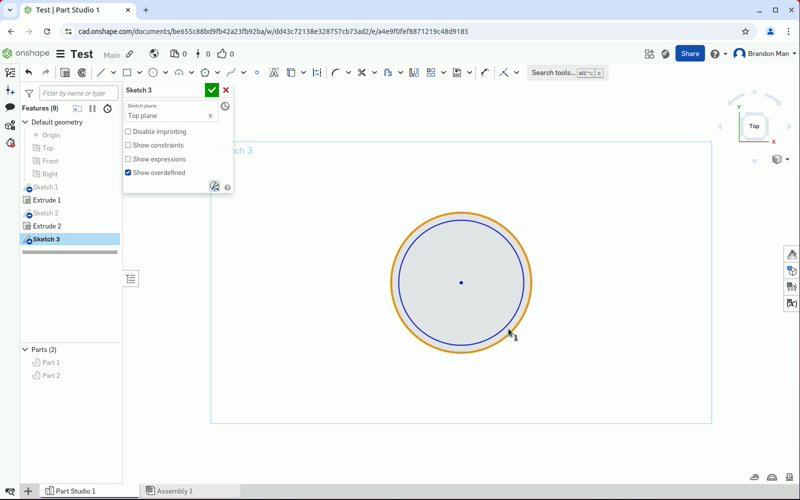
mouse_move(73, 352)
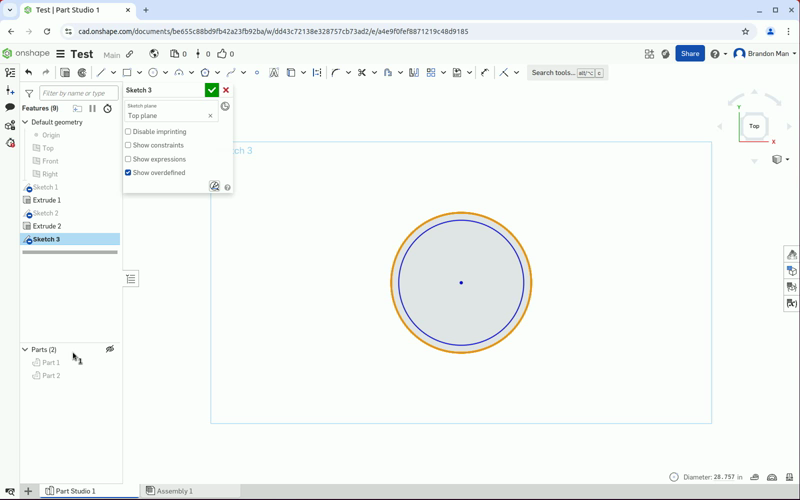
key(shift+y)
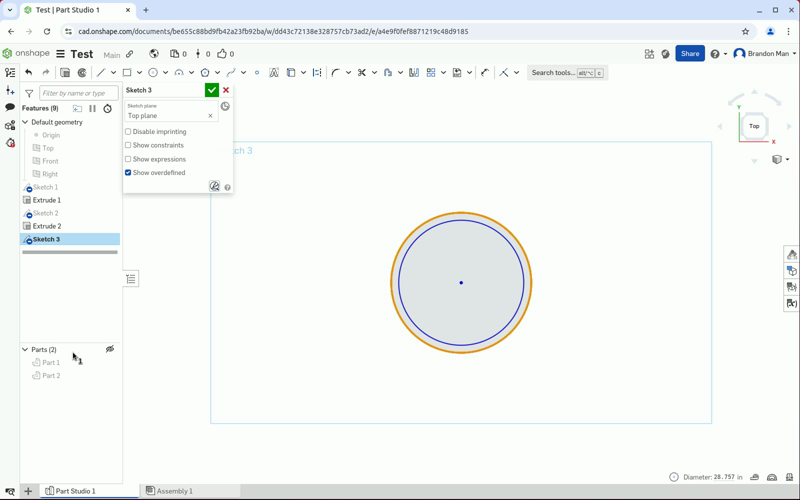
key(shift+e)
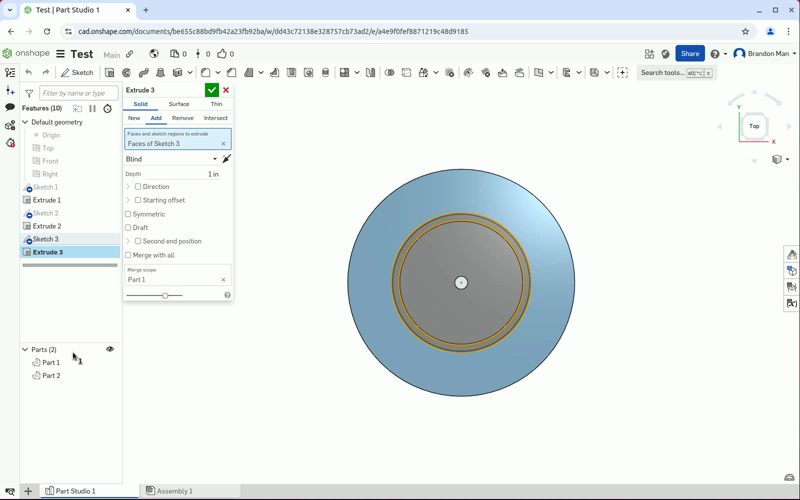
mouse_move(143, 106)
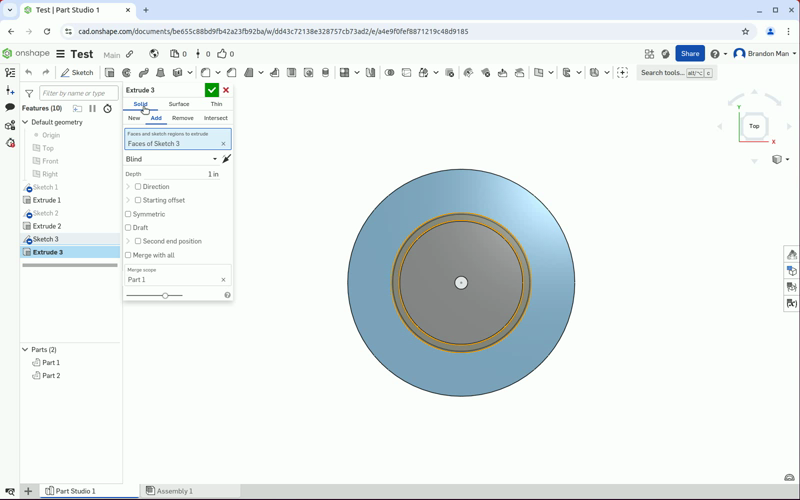
click(143, 106)
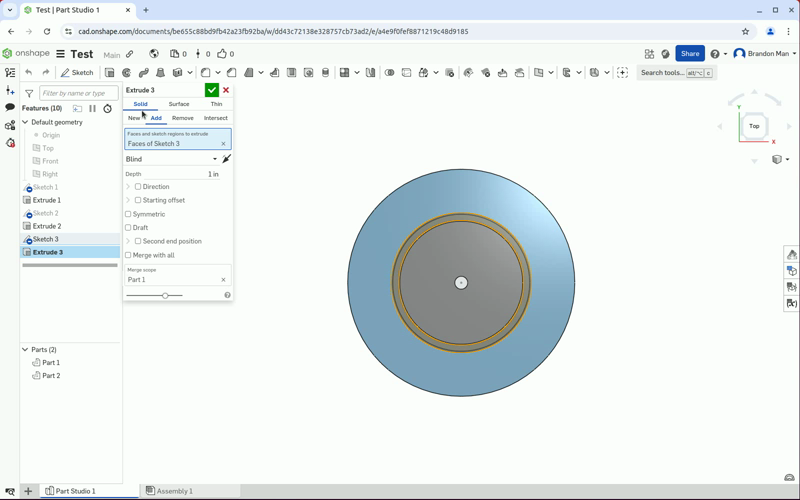
mouse_move(137, 120)
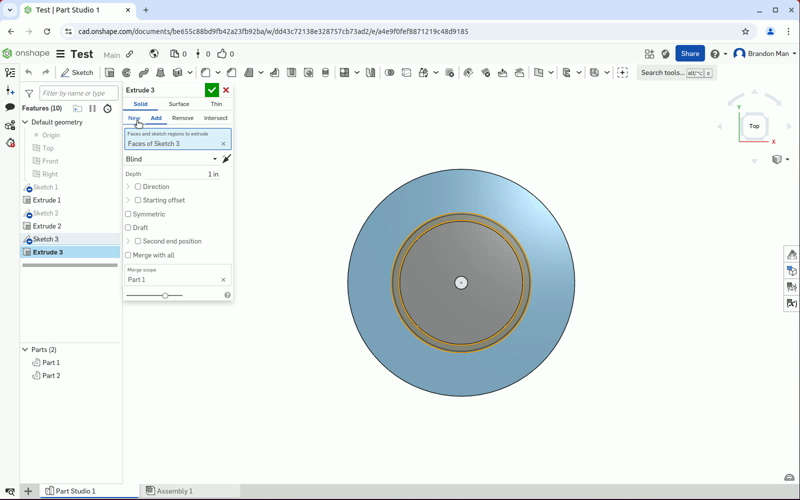
click(137, 120)
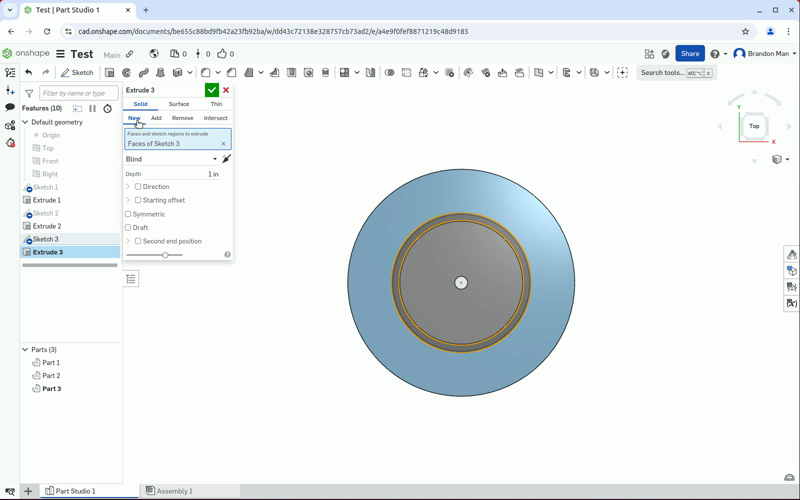
key(tab, 4)
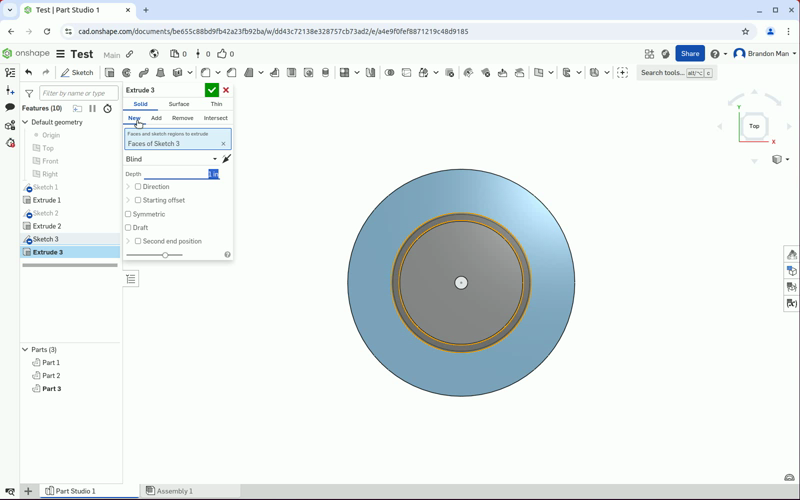
text(1.685)
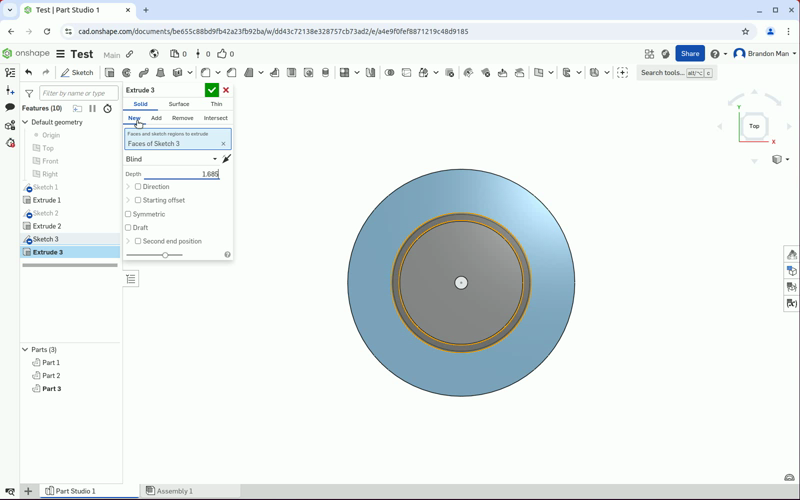
key(enter)
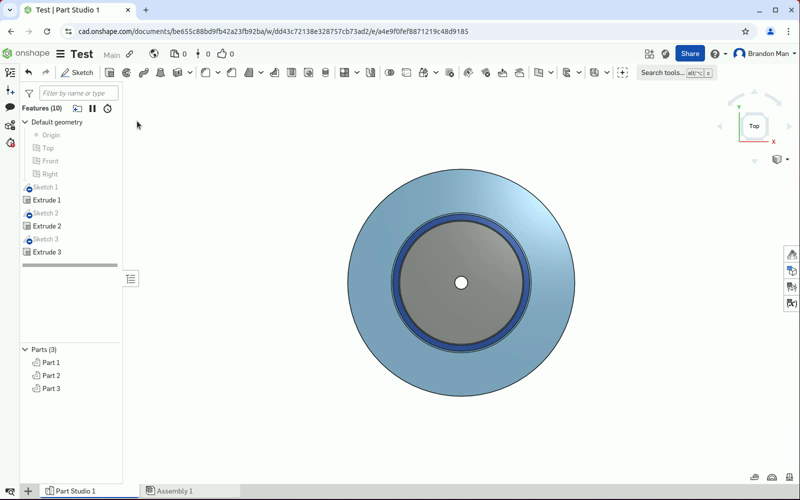
key(shift+h)
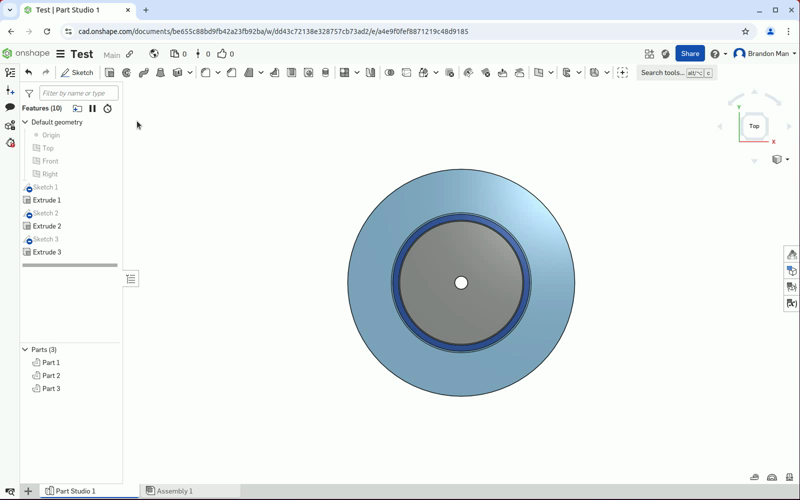
key(shift+h)
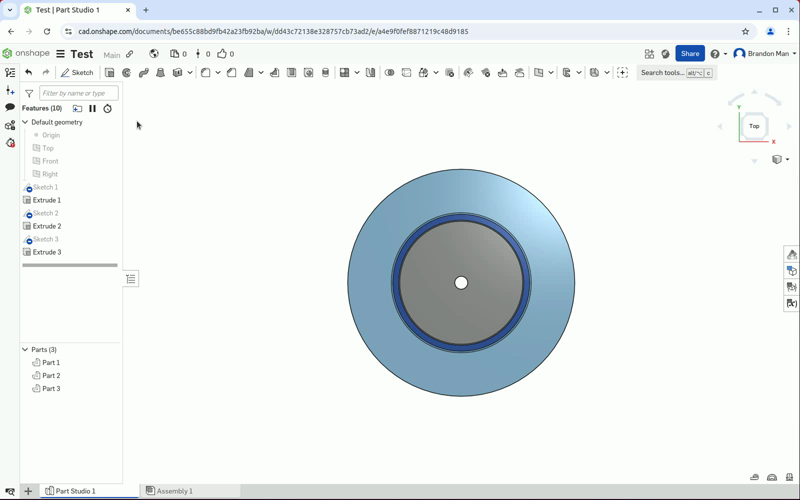
mouse_move(73, 189)
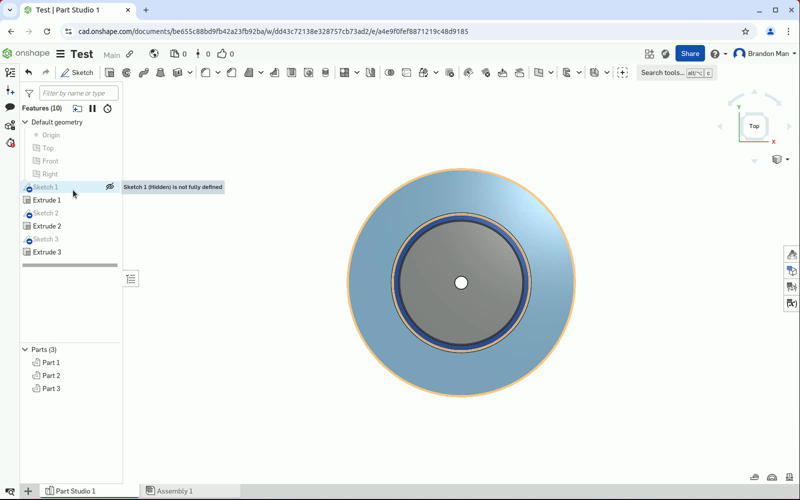
click(73, 189)
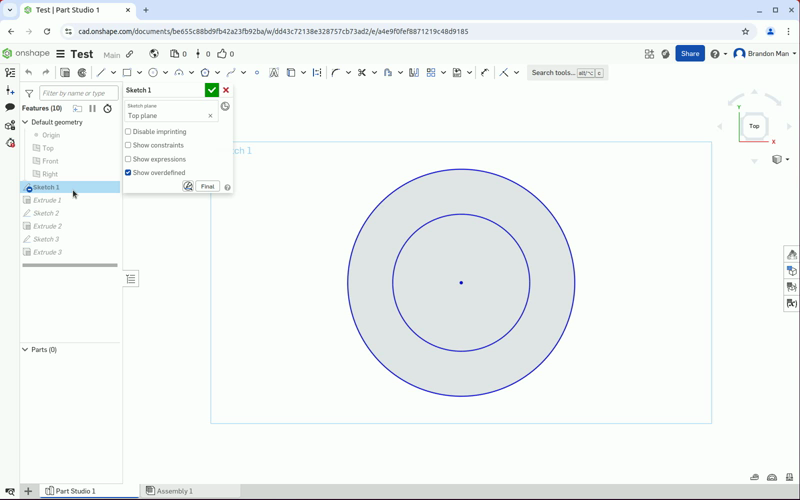
mouse_move(229, 92)
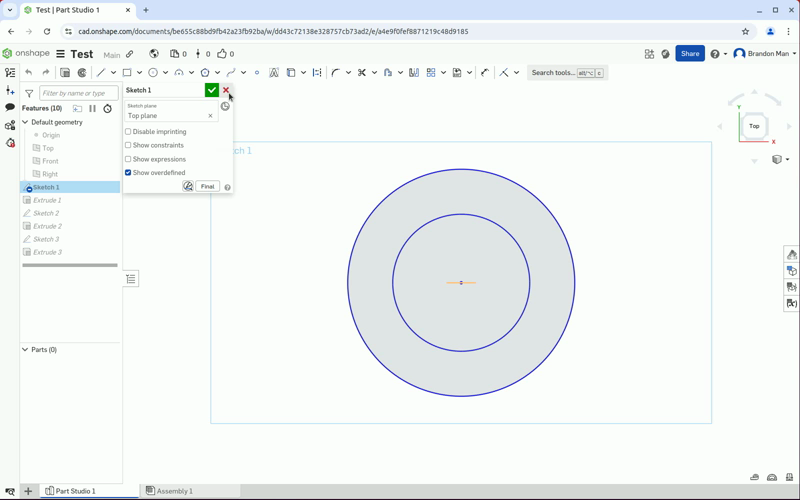
click(229, 92)
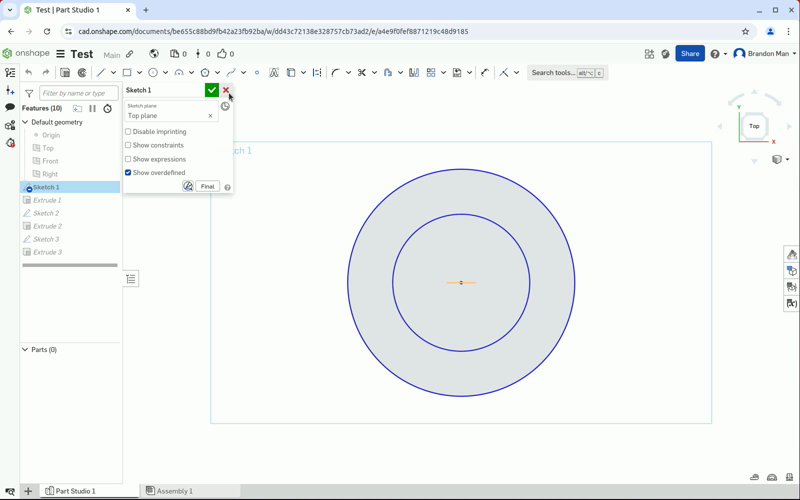
key(shift+s)
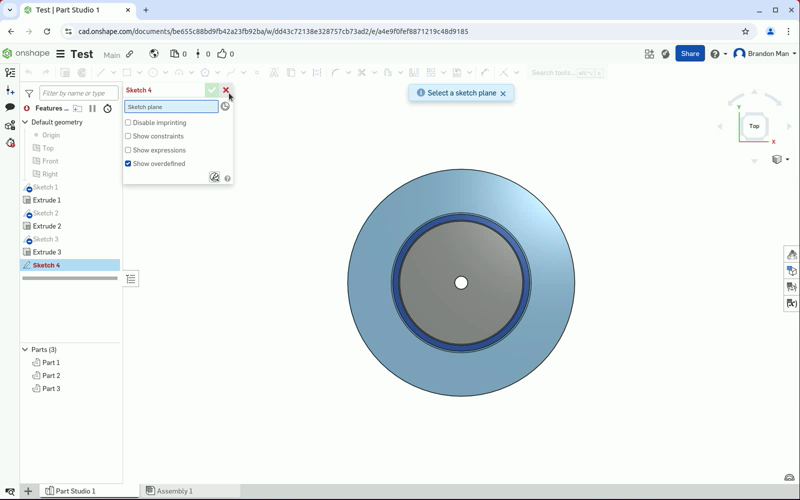
mouse_move(73, 150)
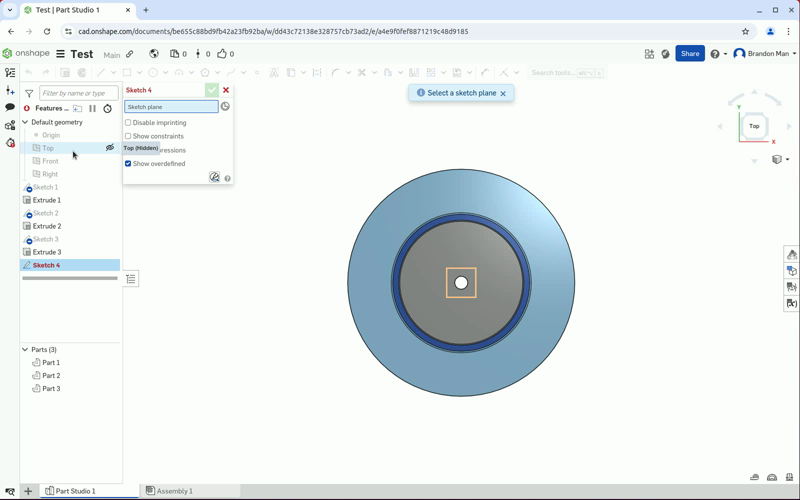
click(73, 150)
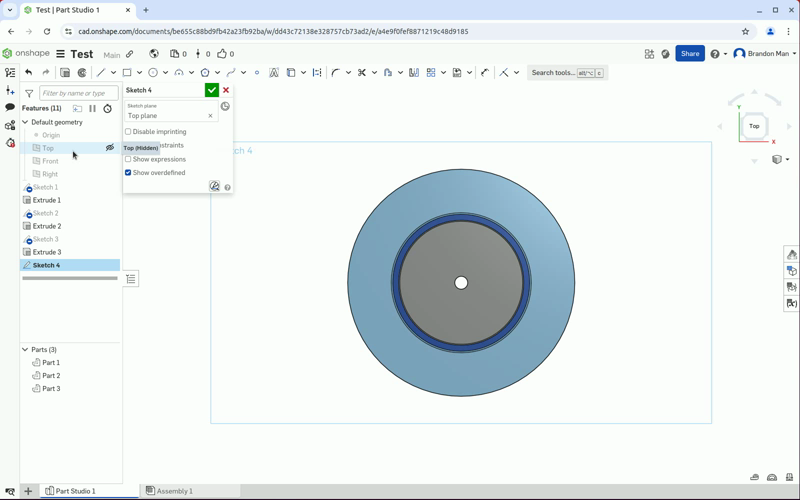
mouse_move(73, 352)
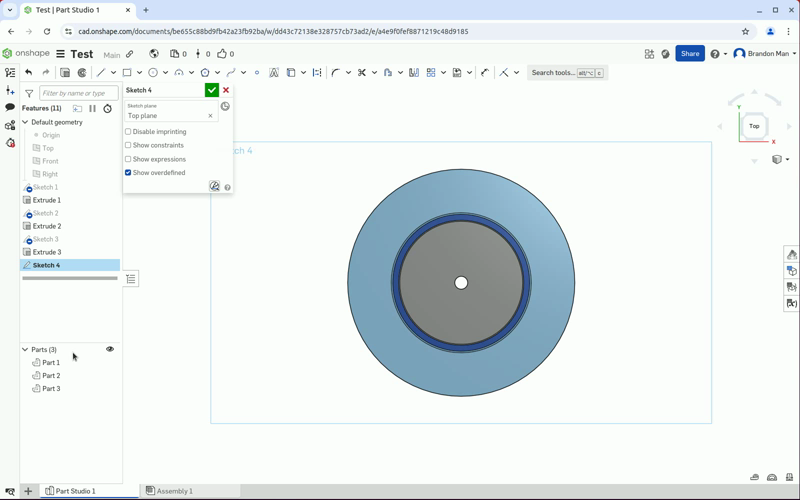
key(y)
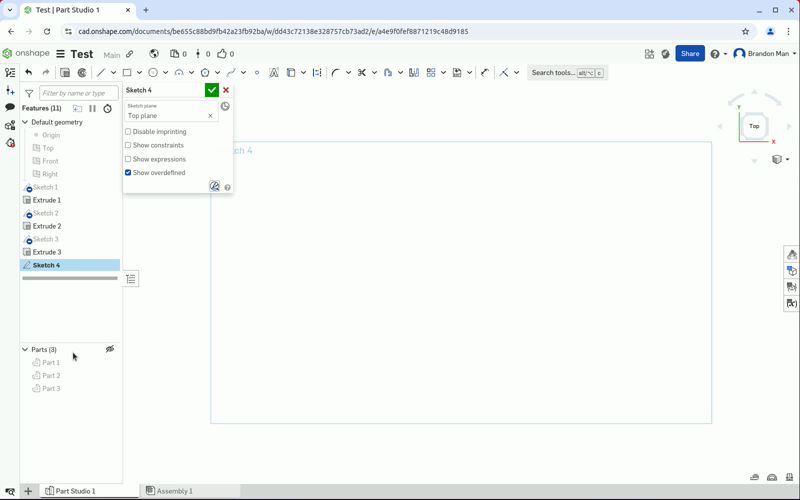
key(c)
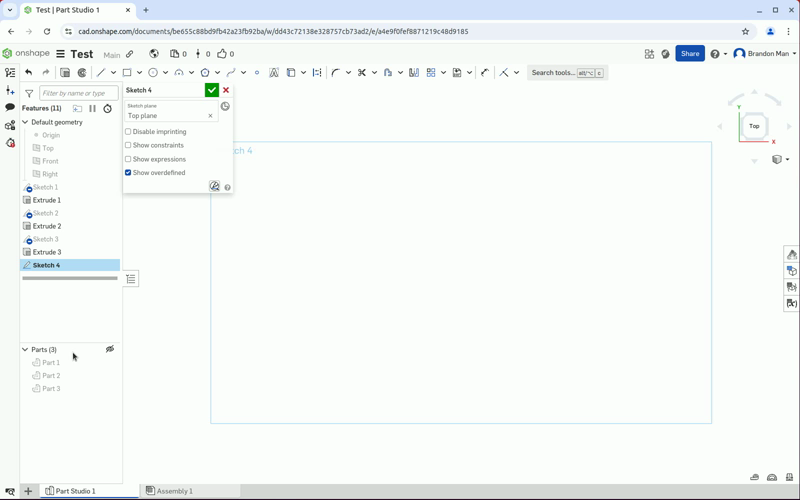
key_down(shift)
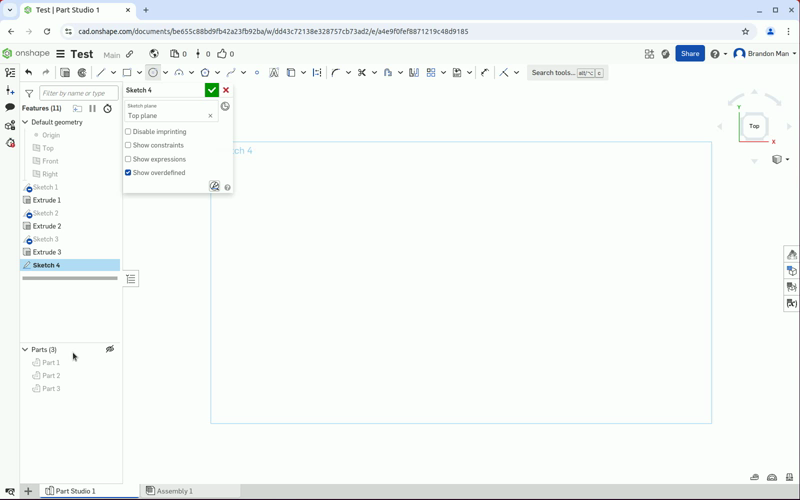
mouse_move(461, 282)
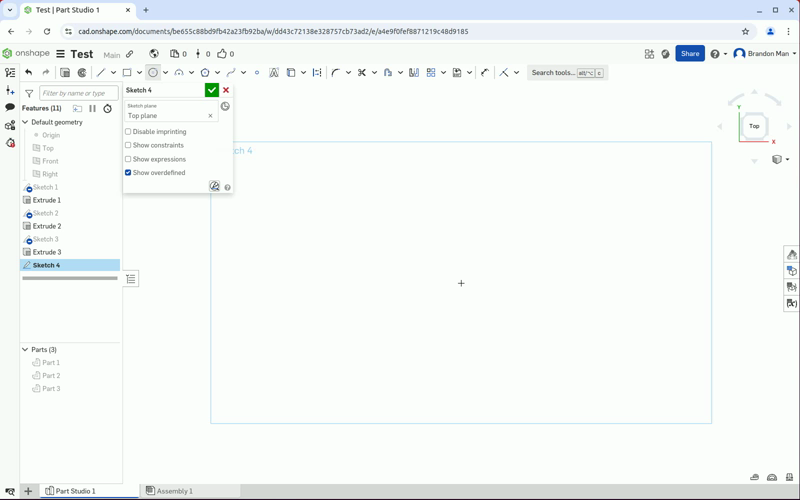
click(461, 282)
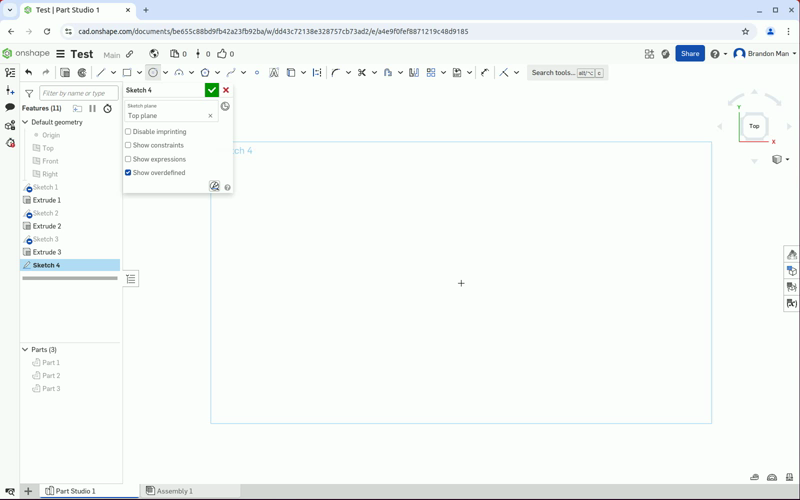
key_up(shift)
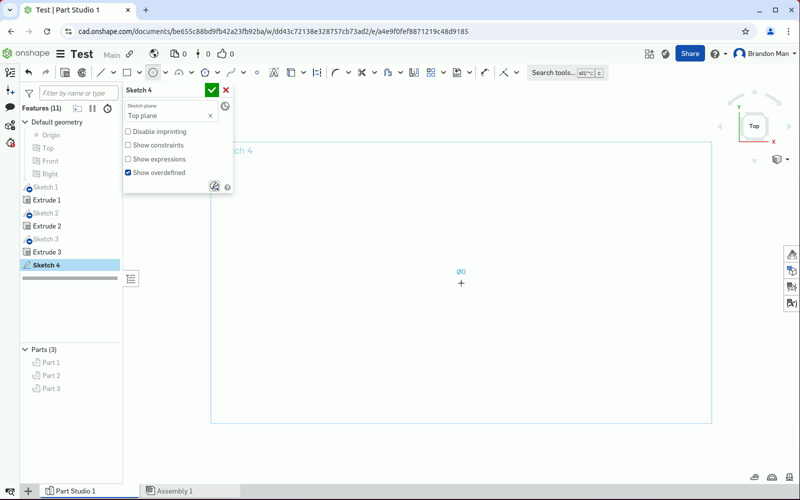
mouse_move(531, 282)
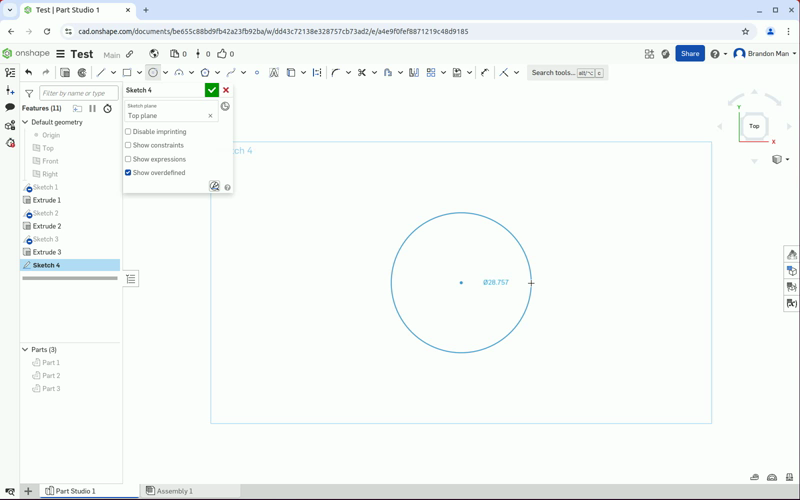
click(531, 282)
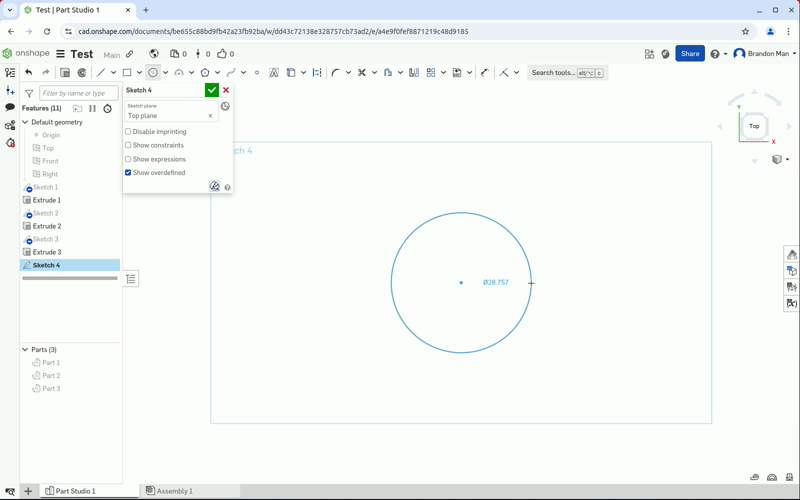
key(esc)
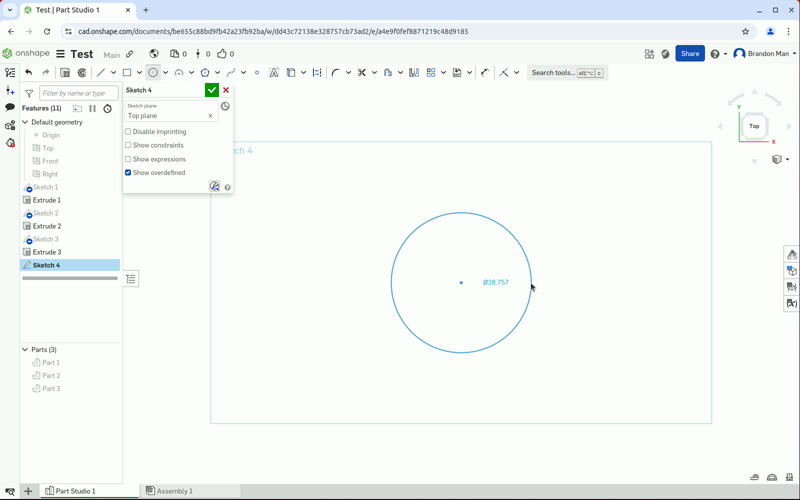
key(c)
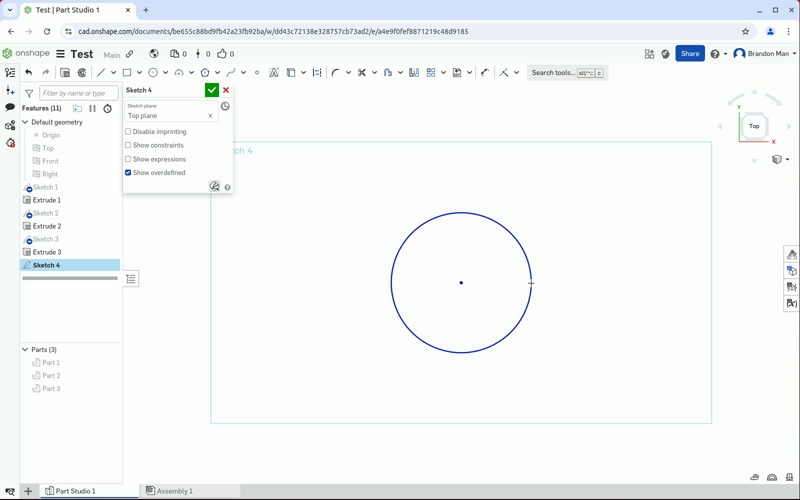
key_down(shift)
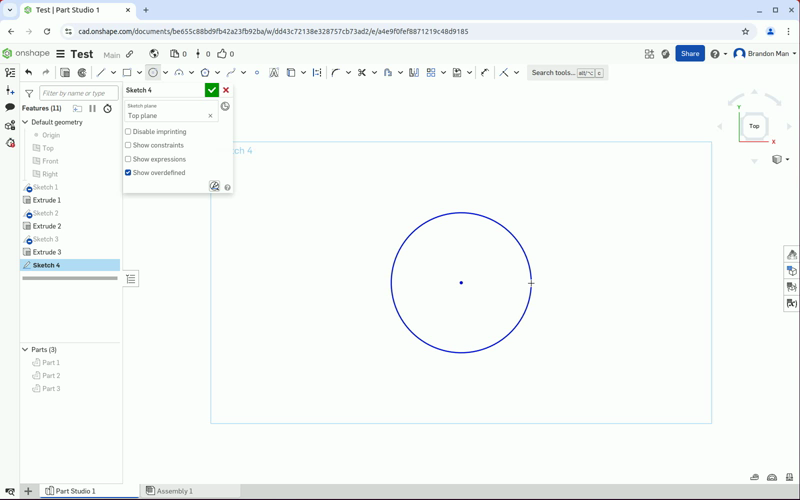
mouse_move(461, 282)
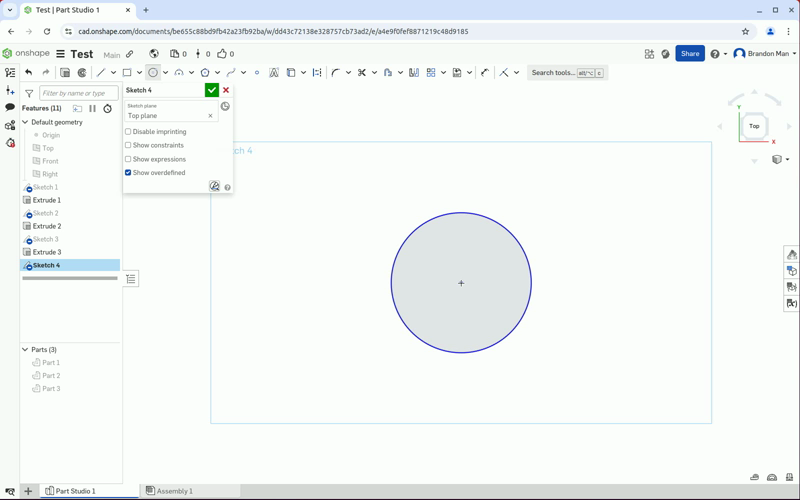
click(461, 282)
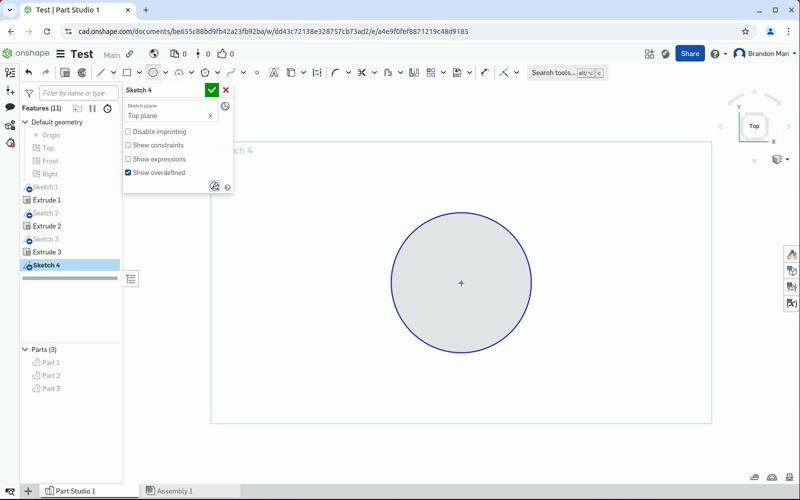
key_up(shift)
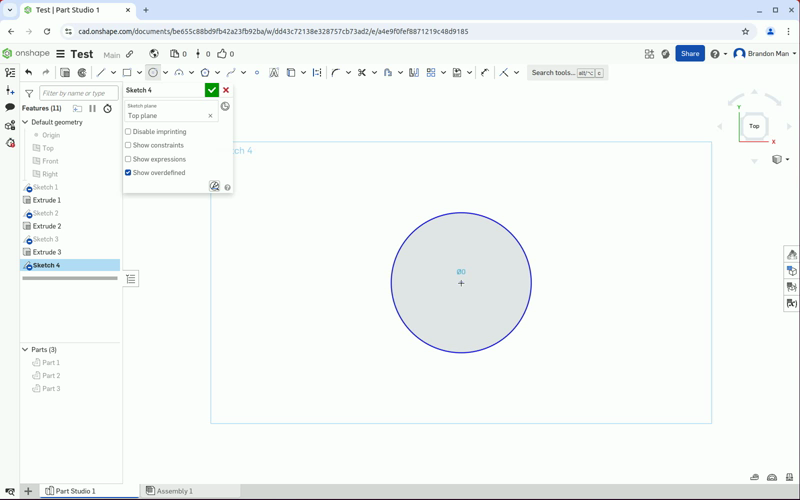
mouse_move(523, 282)
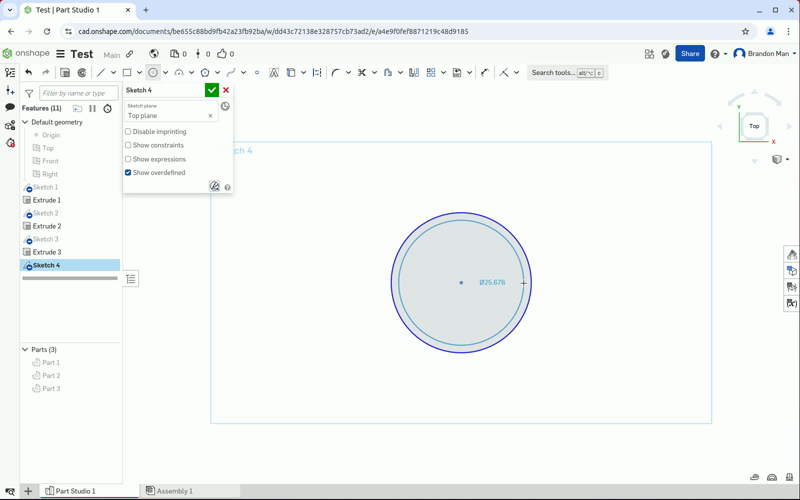
click(523, 282)
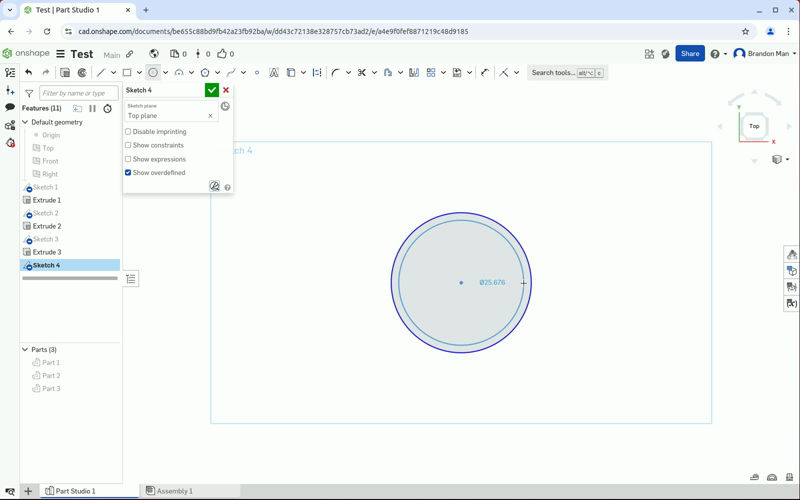
key(esc)
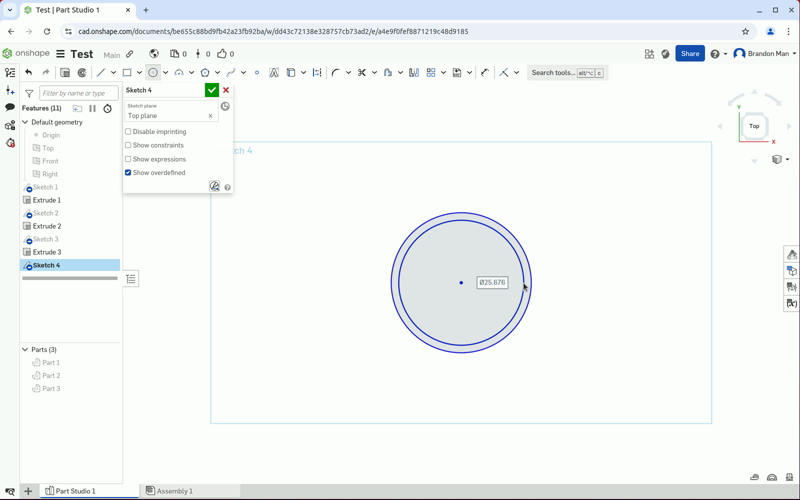
mouse_move(477, 219)
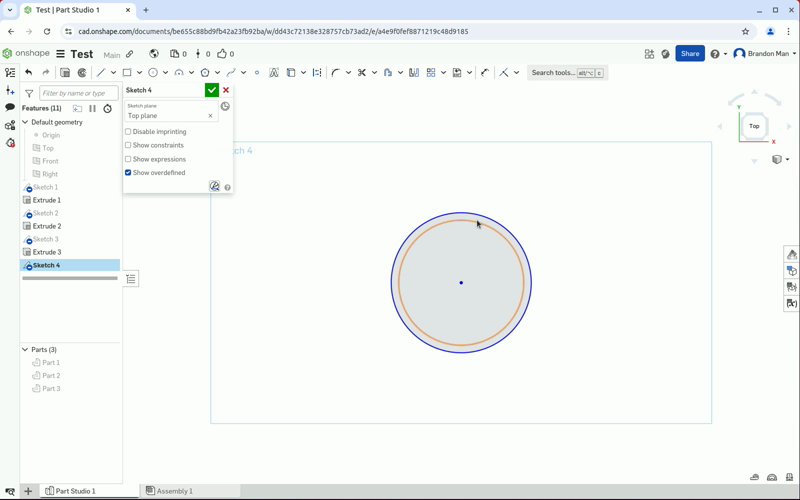
click(477, 219)
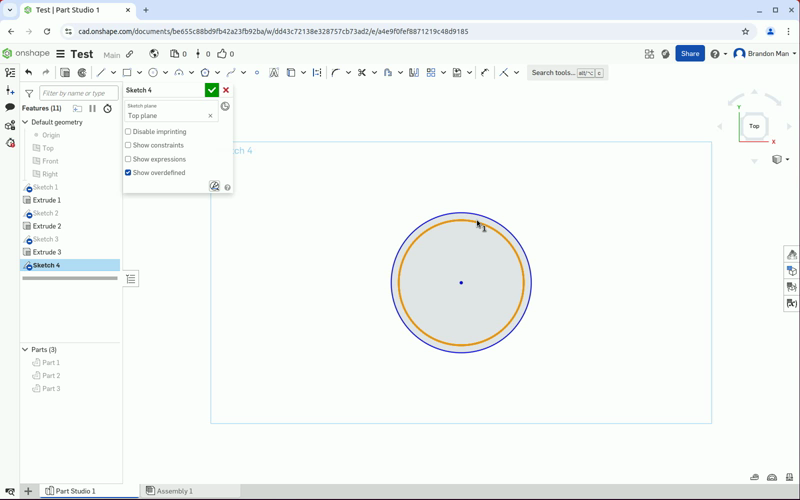
mouse_move(73, 352)
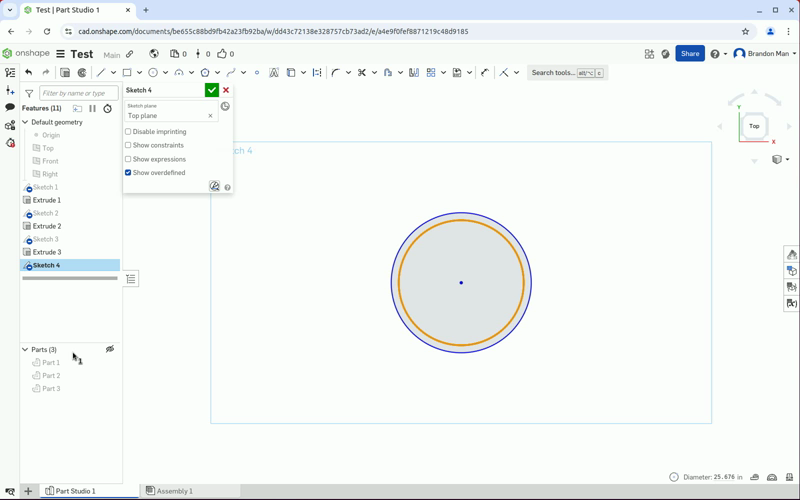
key(shift+y)
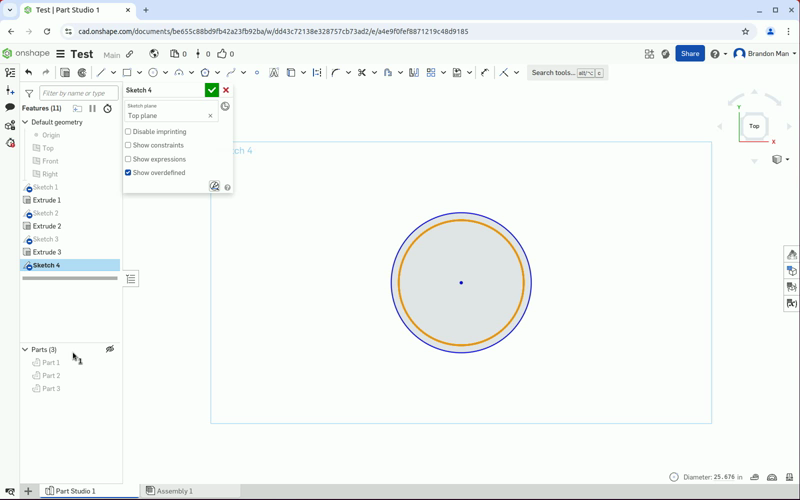
key(shift+e)
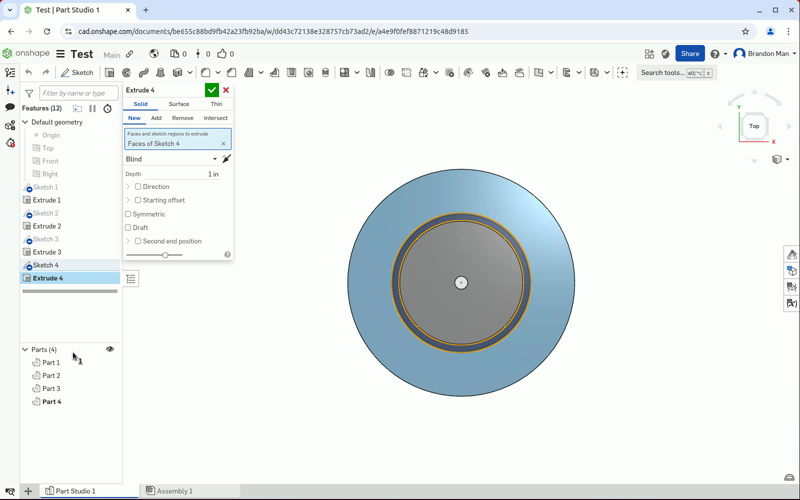
mouse_move(143, 106)
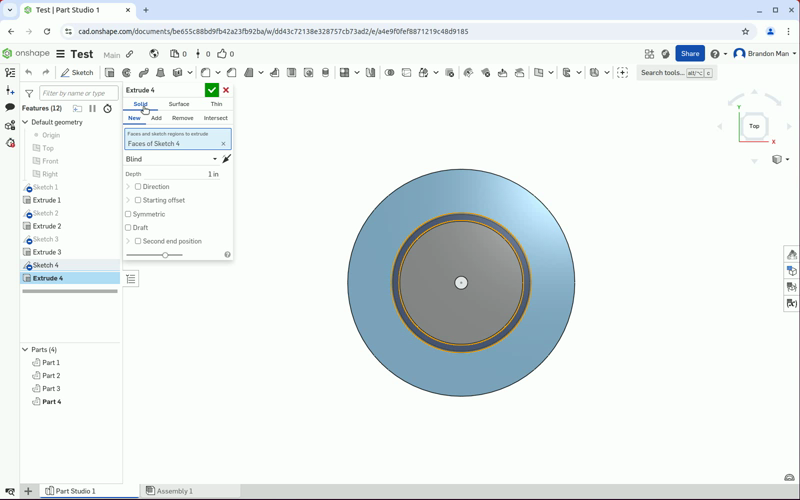
click(143, 106)
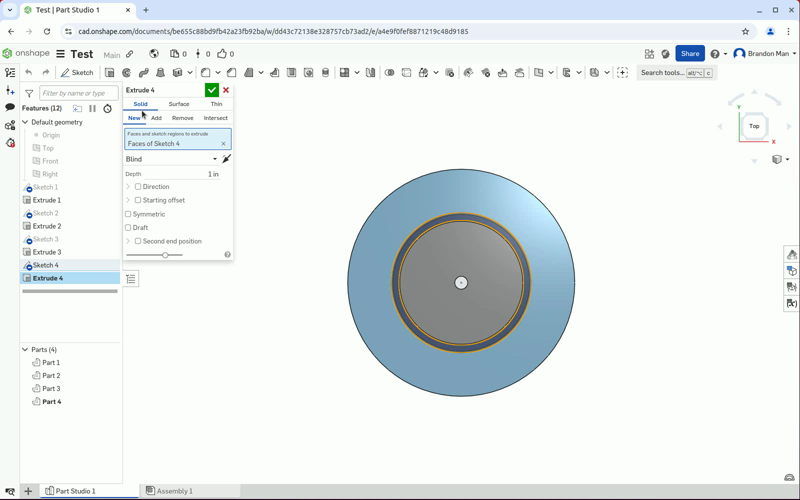
mouse_move(137, 120)
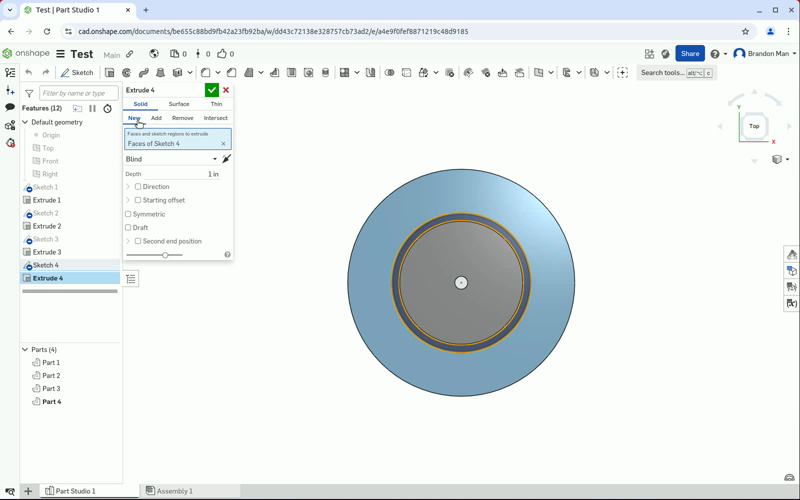
click(137, 120)
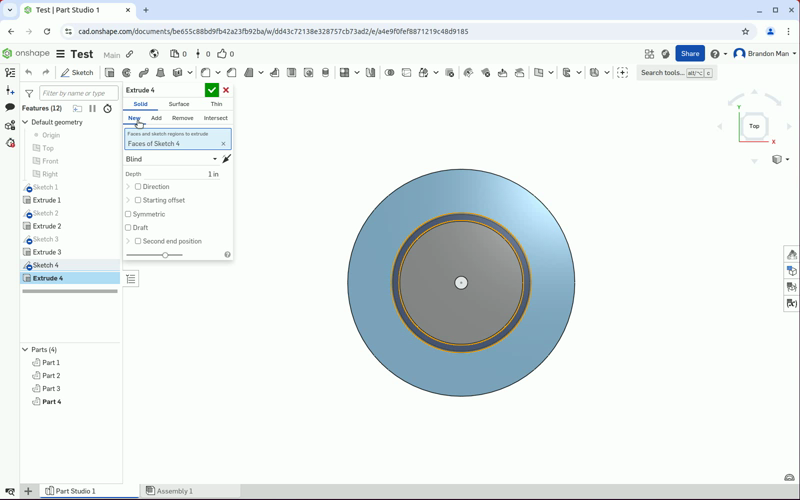
key(tab, 4)
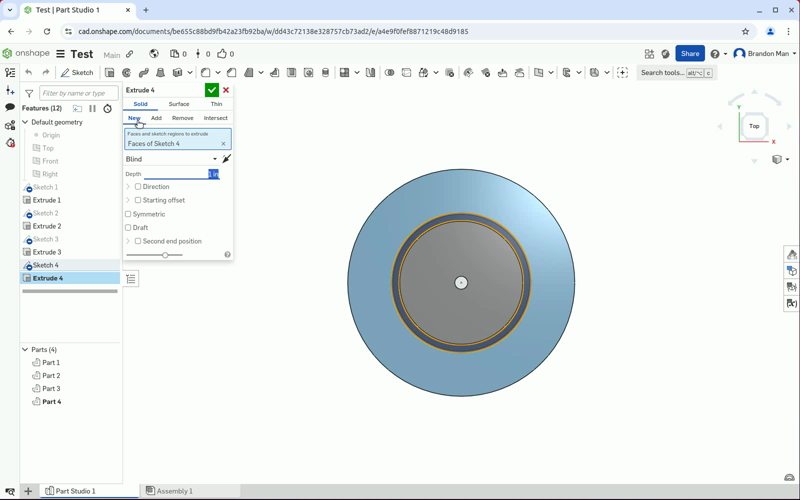
text(17.331)
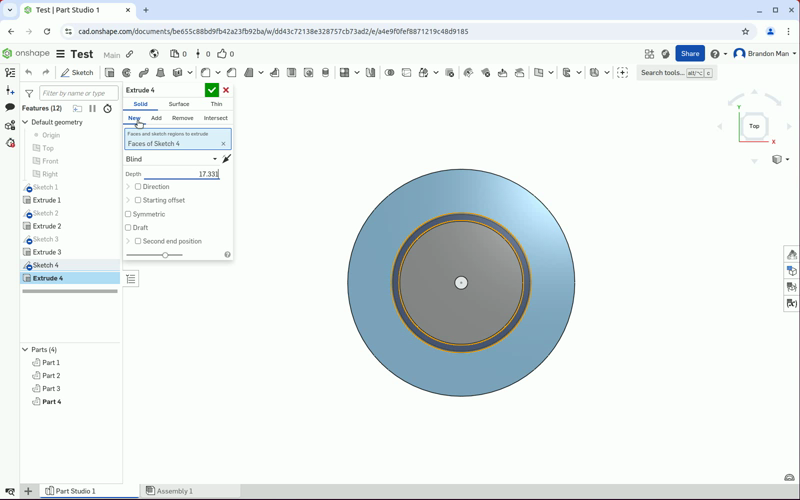
key(enter)
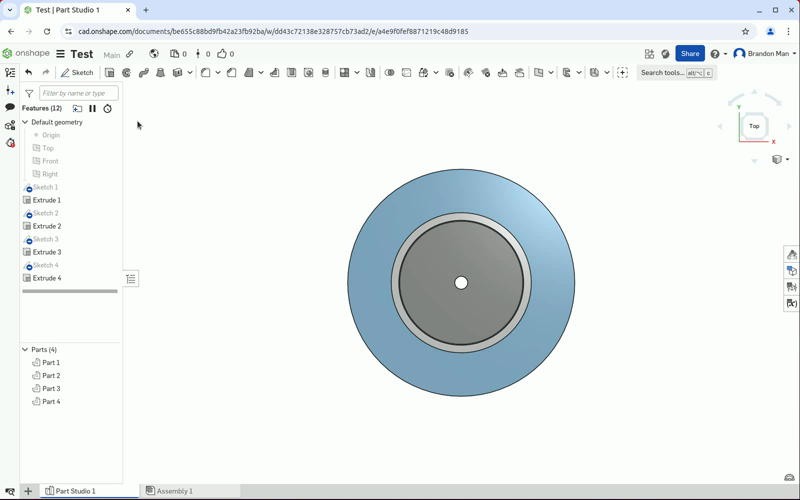
key(shift+h)
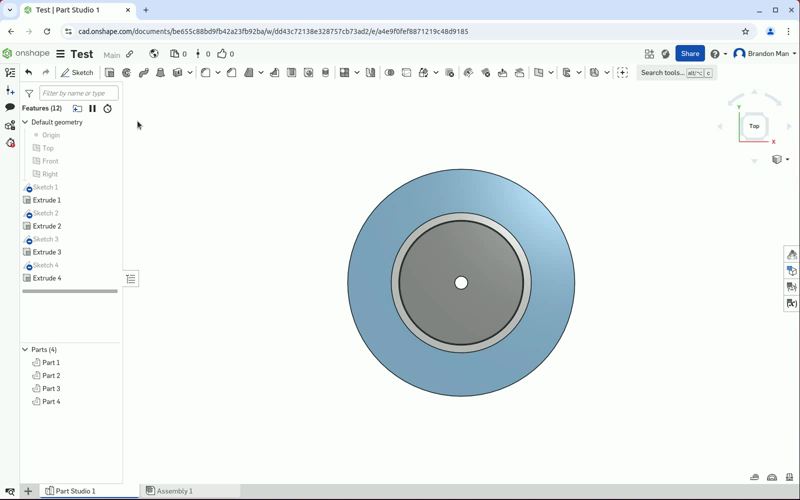
key(shift+h)
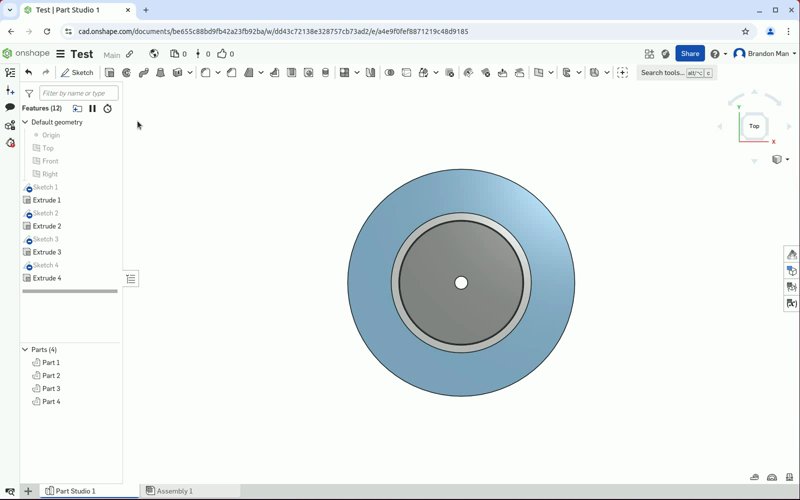
mouse_move(73, 189)
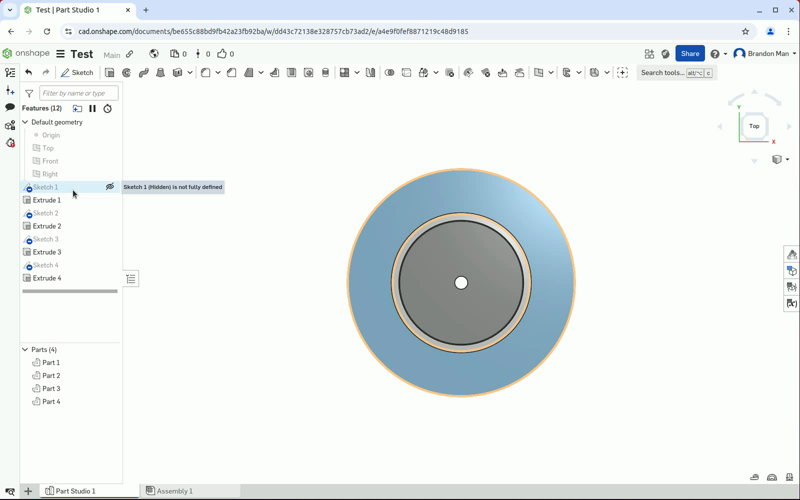
click(73, 189)
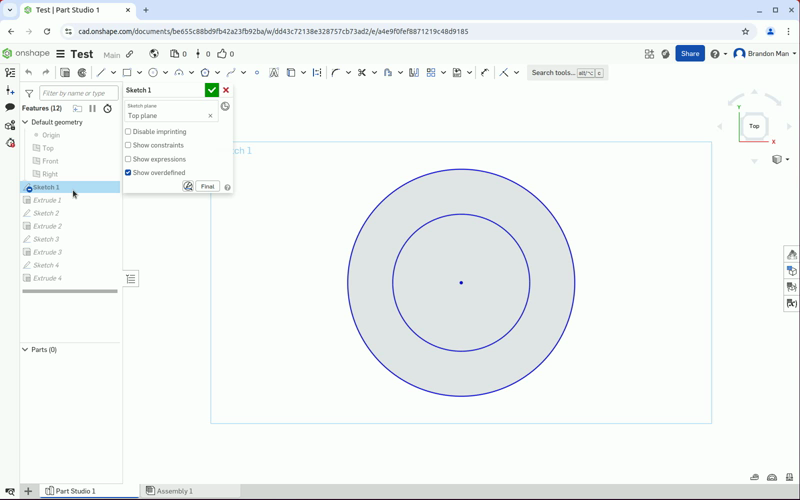
mouse_move(229, 92)
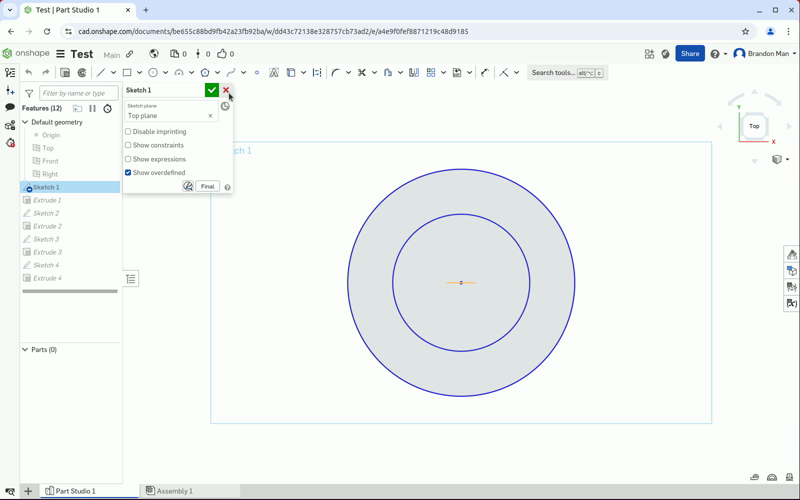
click(229, 92)
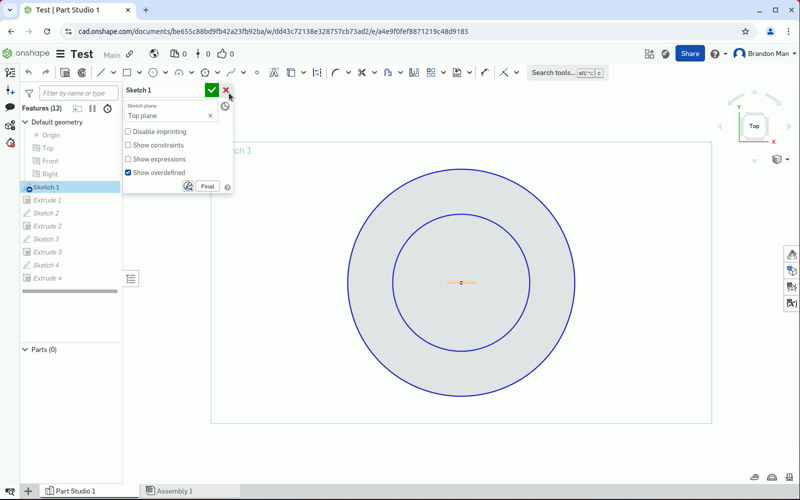
key(shift+s)
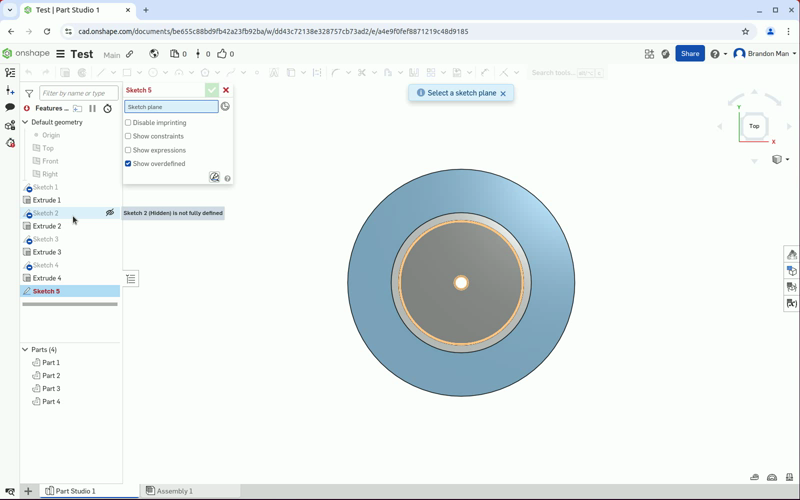
scroll(3)
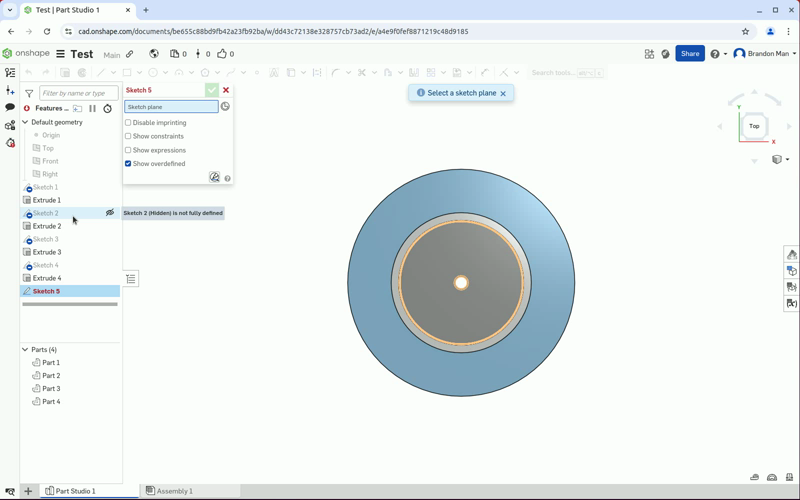
mouse_move(73, 150)
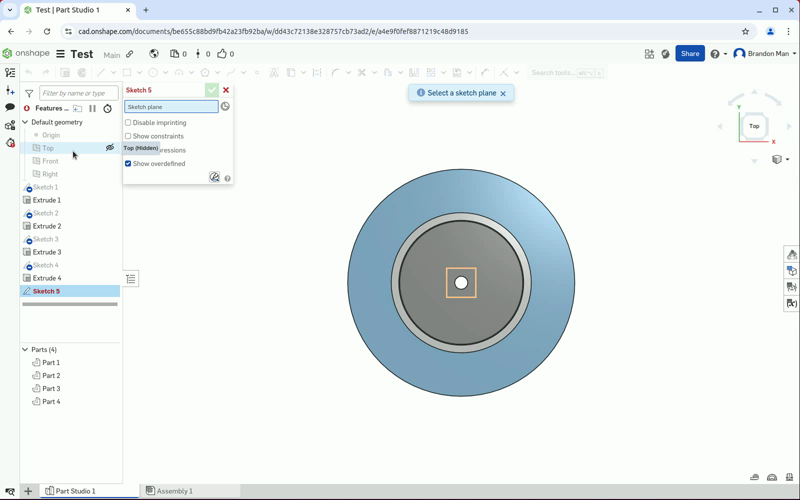
click(73, 150)
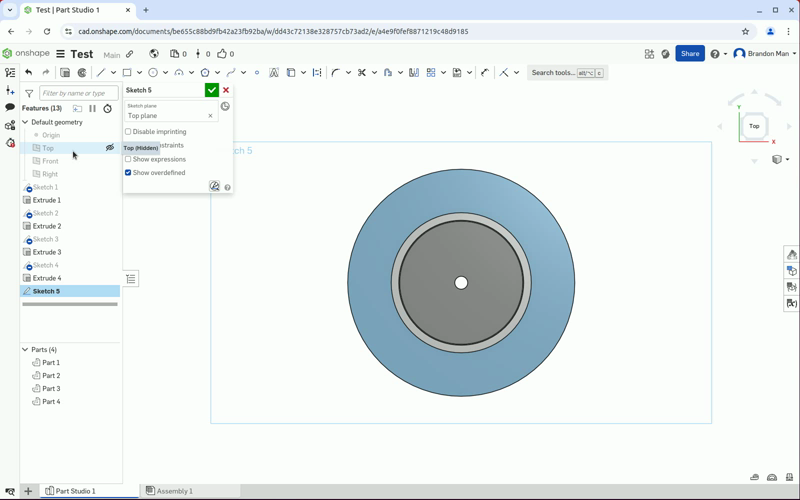
mouse_move(73, 352)
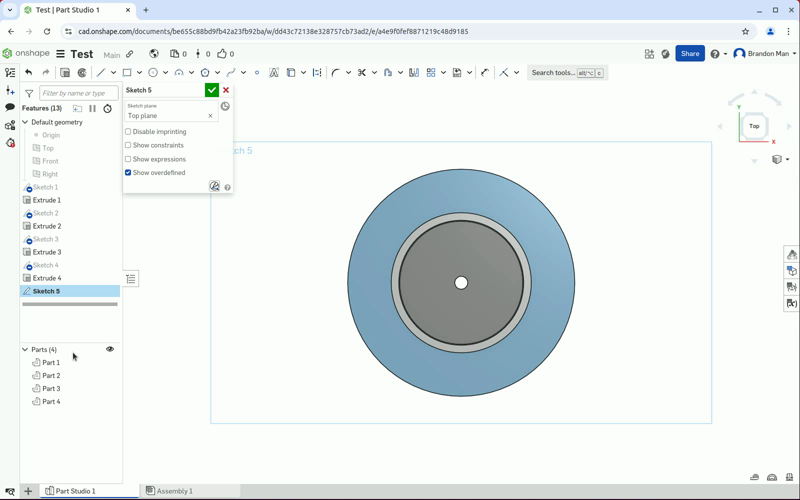
key(y)
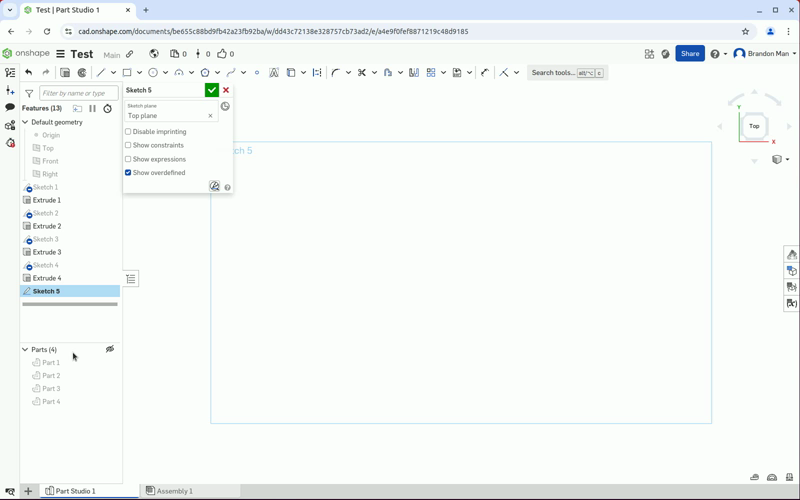
key(c)
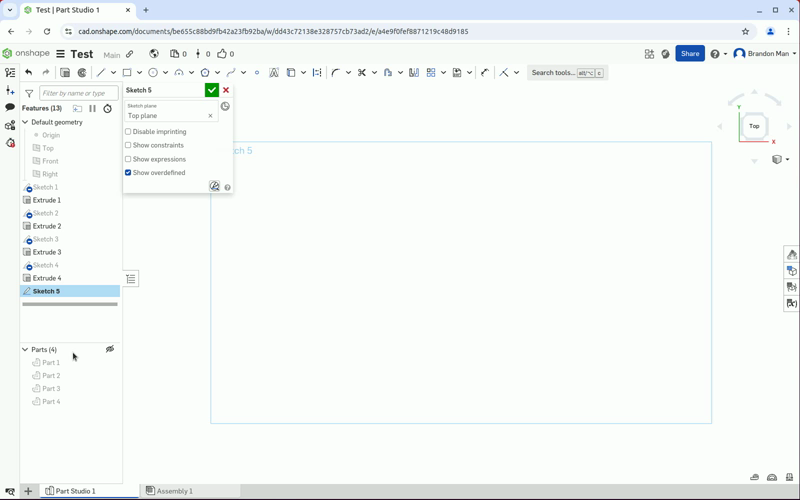
key_down(shift)
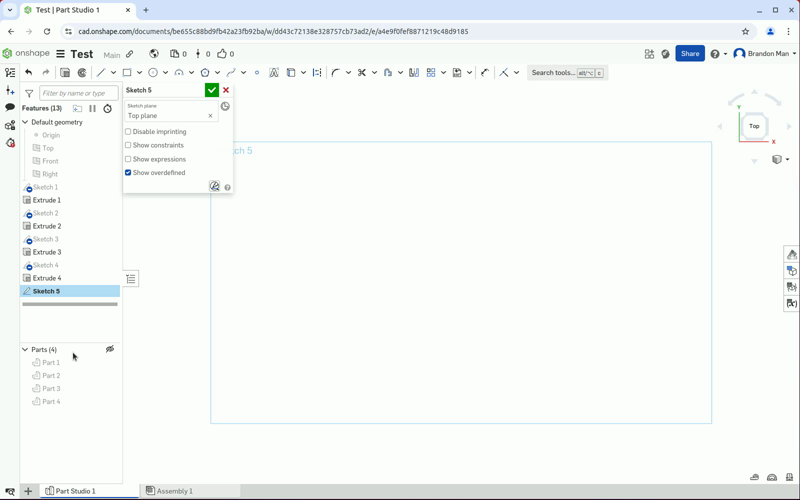
mouse_move(461, 282)
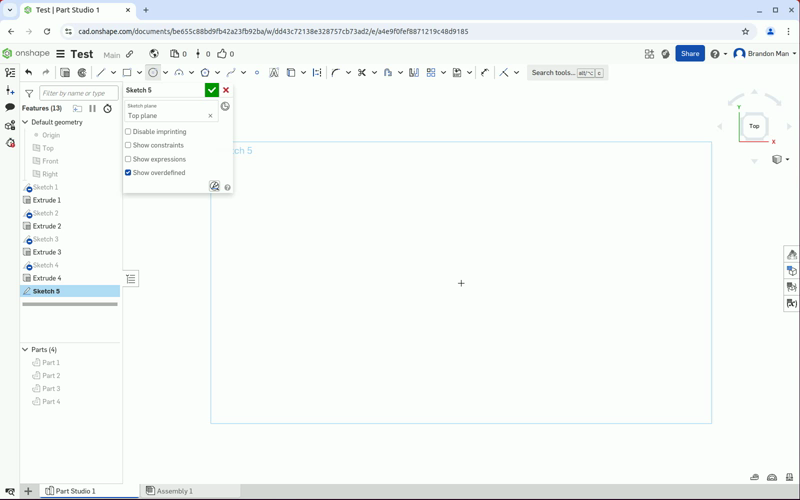
click(461, 282)
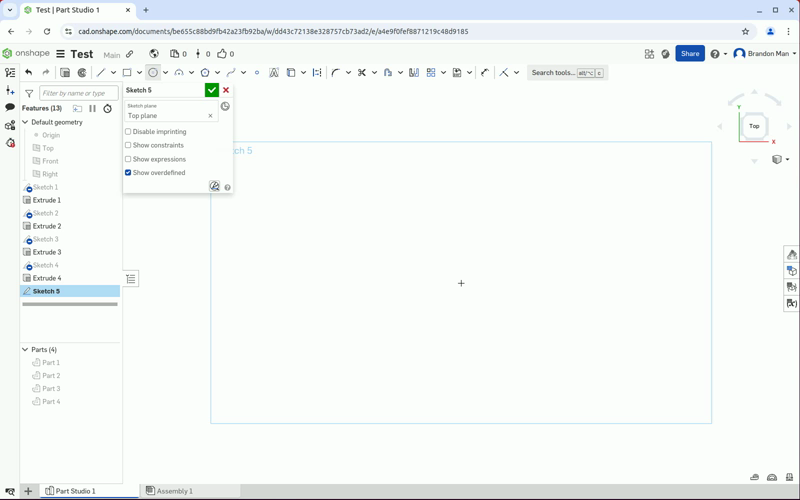
key_up(shift)
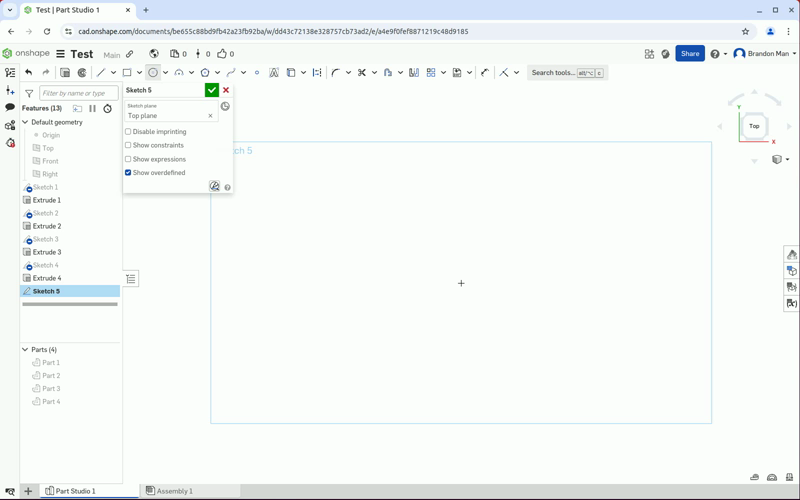
mouse_move(574, 282)
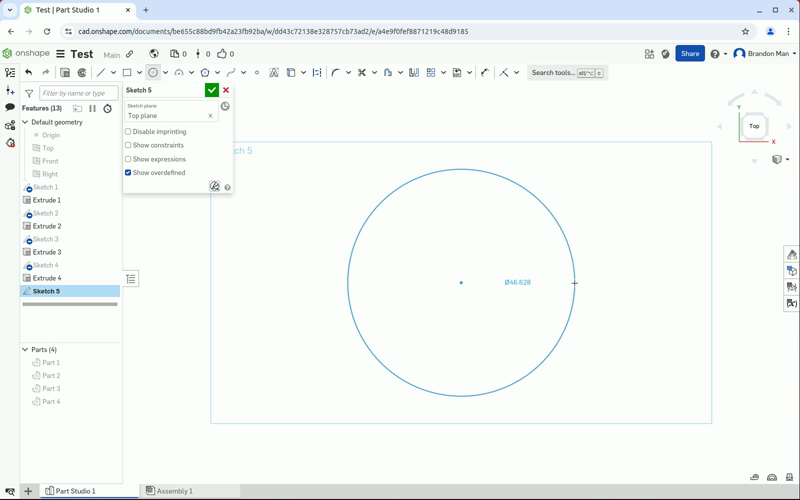
click(574, 282)
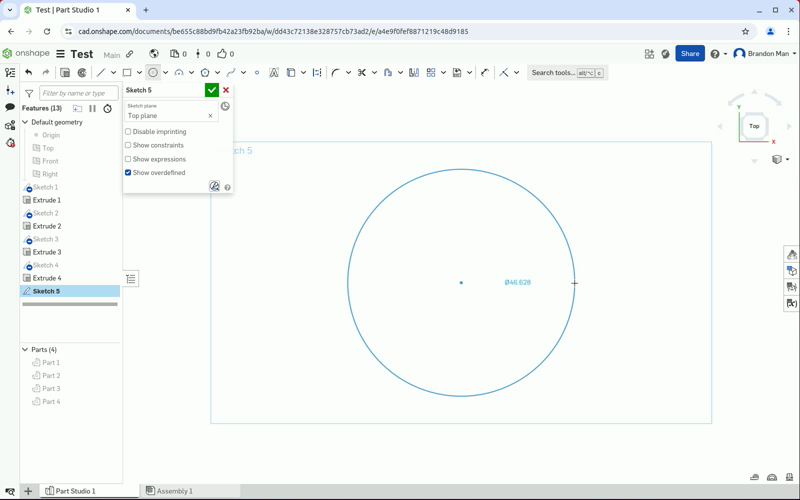
key(esc)
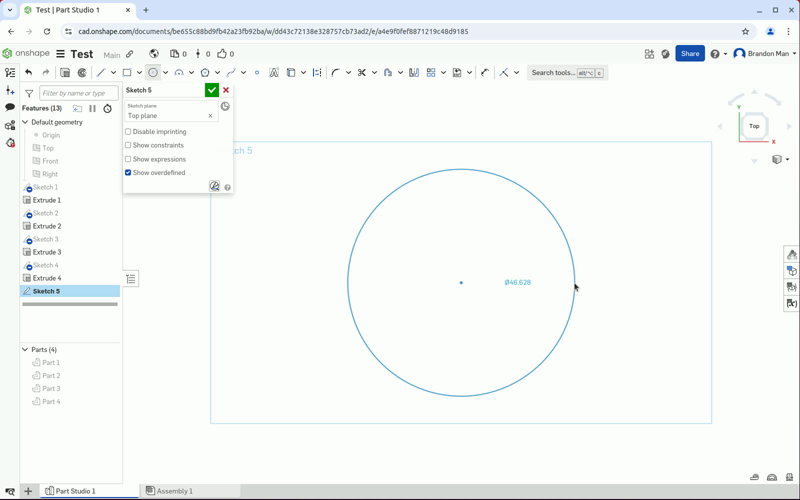
key(c)
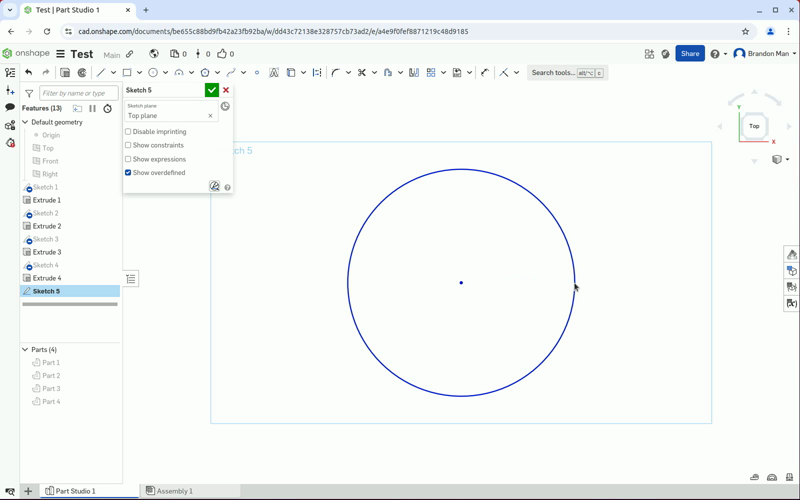
key_down(shift)
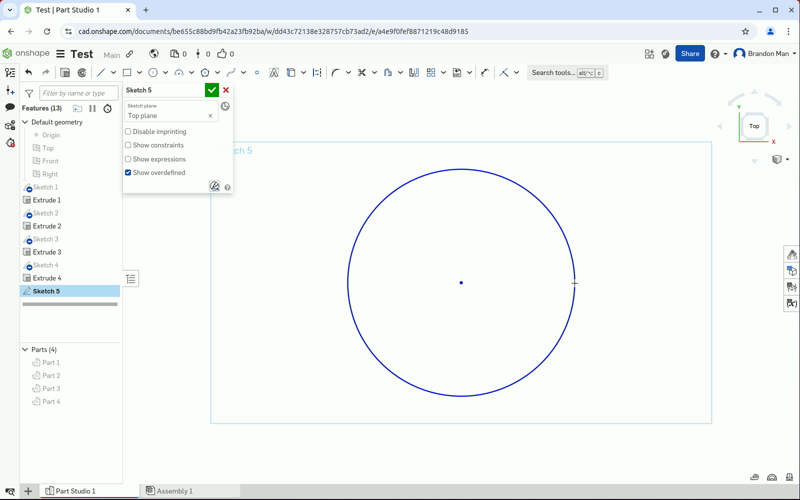
mouse_move(461, 282)
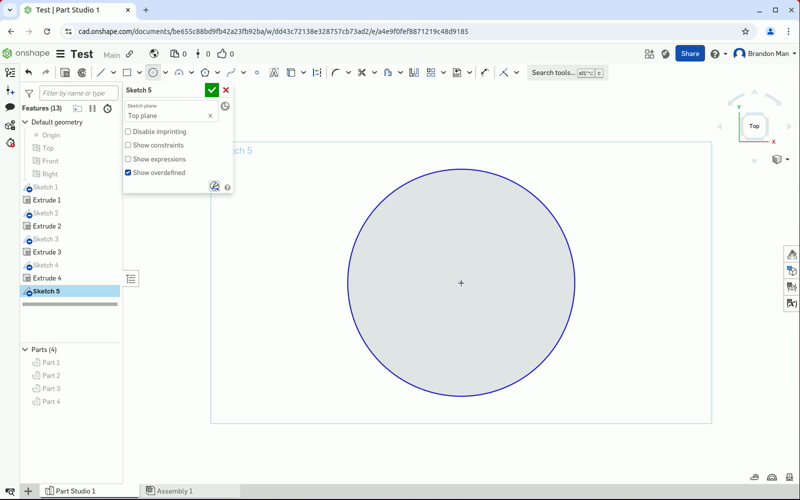
click(461, 282)
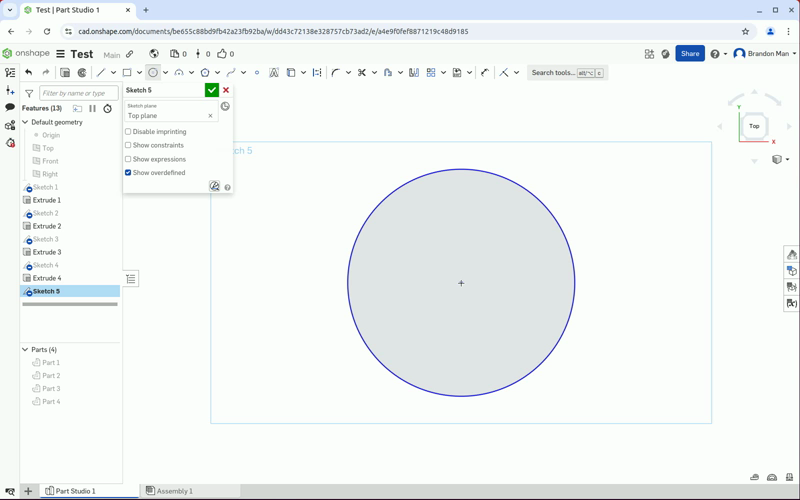
key_up(shift)
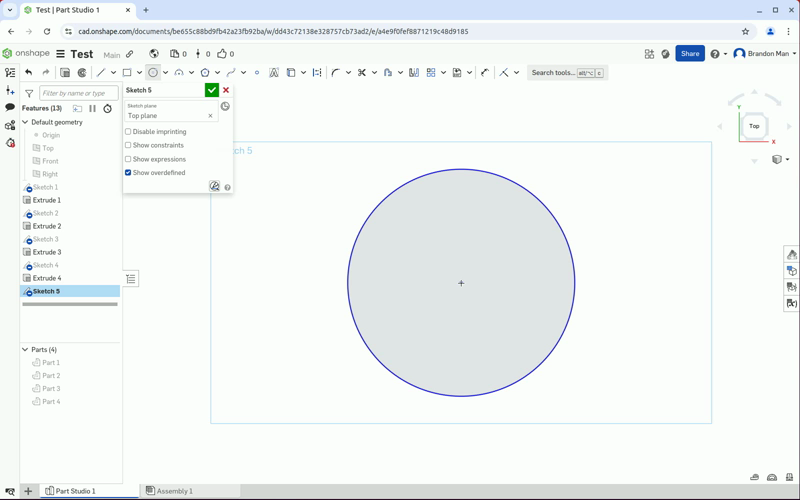
mouse_move(529, 282)
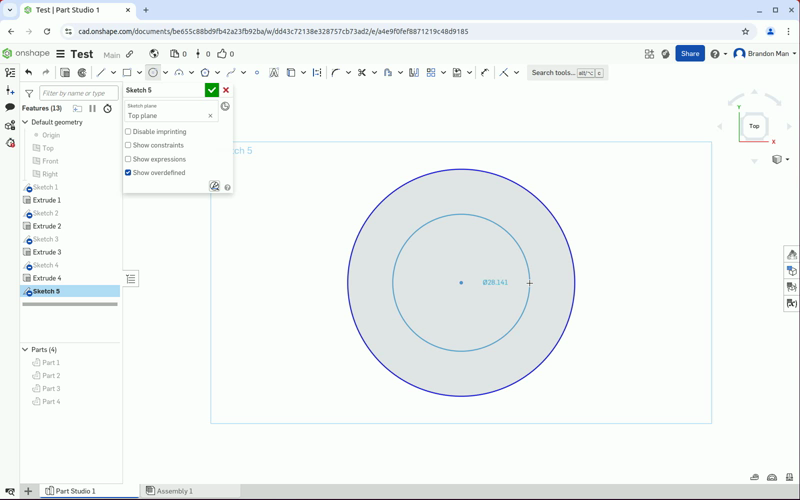
click(529, 282)
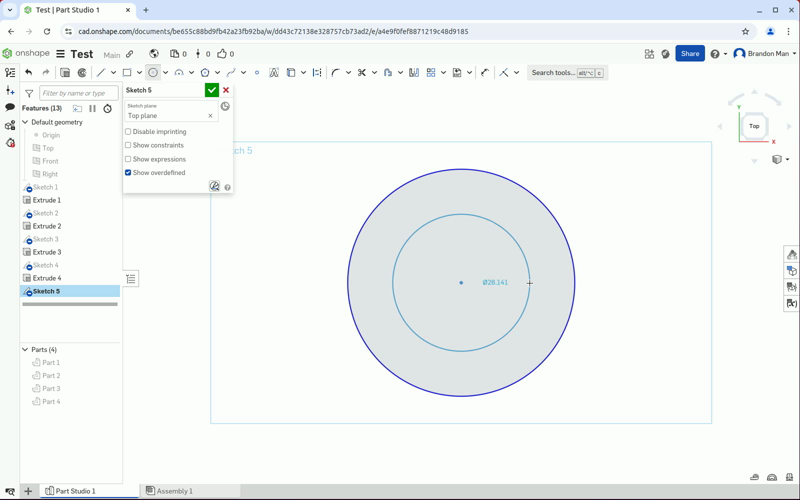
key(esc)
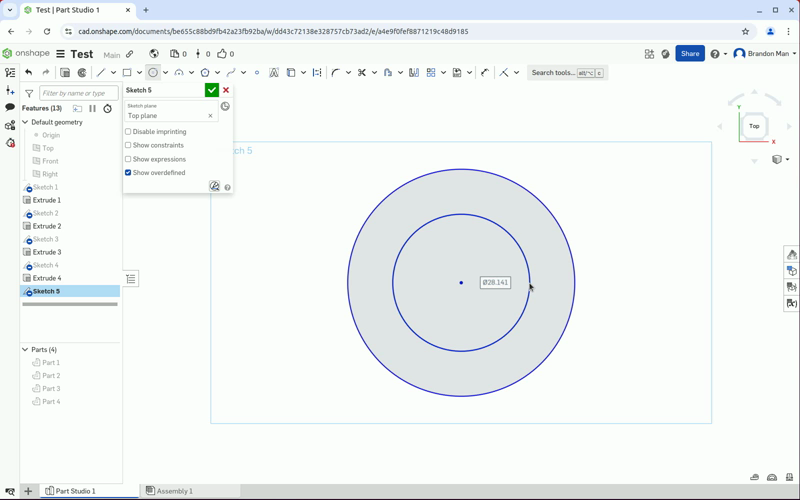
mouse_move(530, 345)
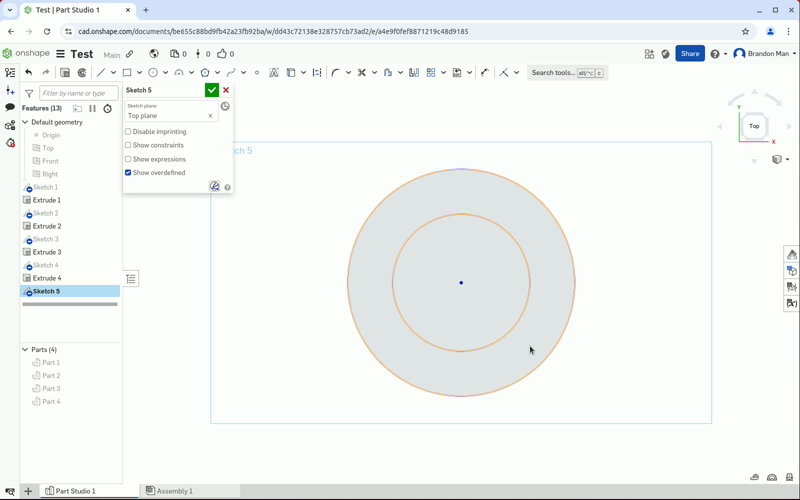
click(530, 345)
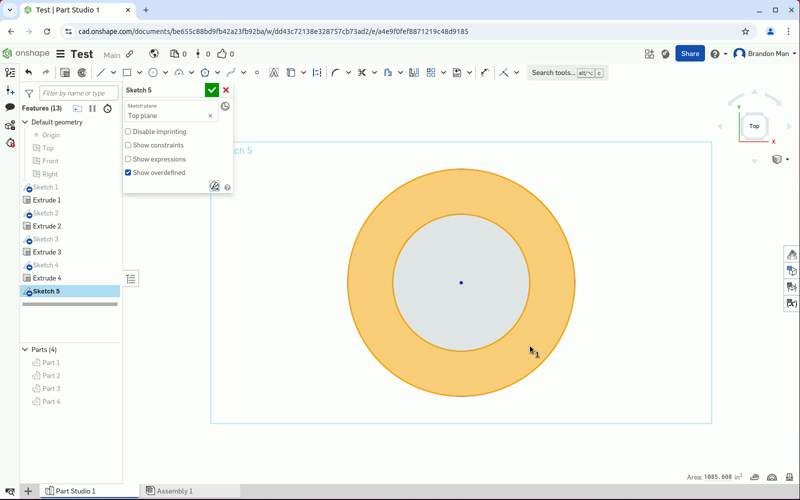
mouse_move(73, 352)
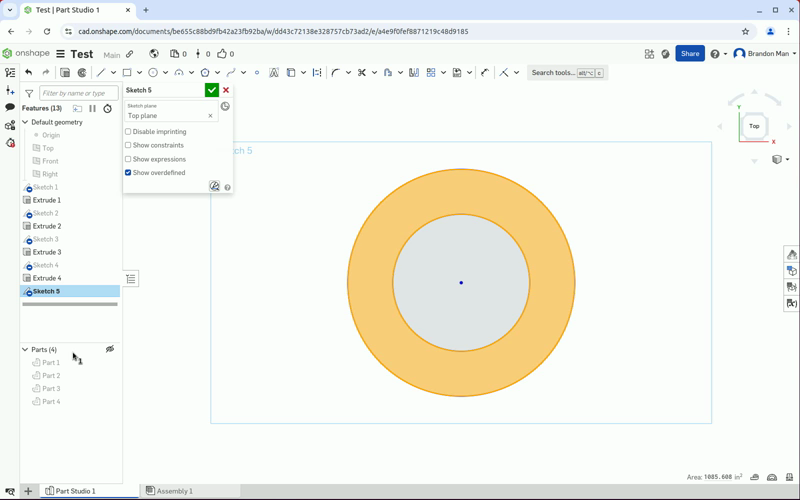
key(shift+y)
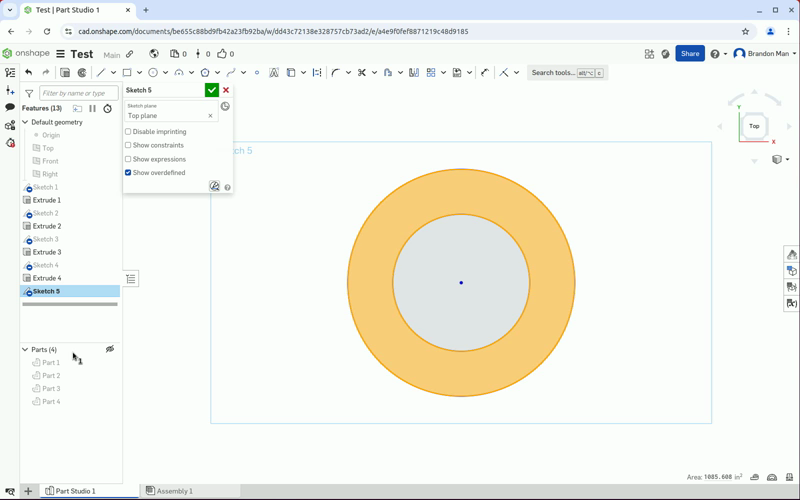
key(shift+e)
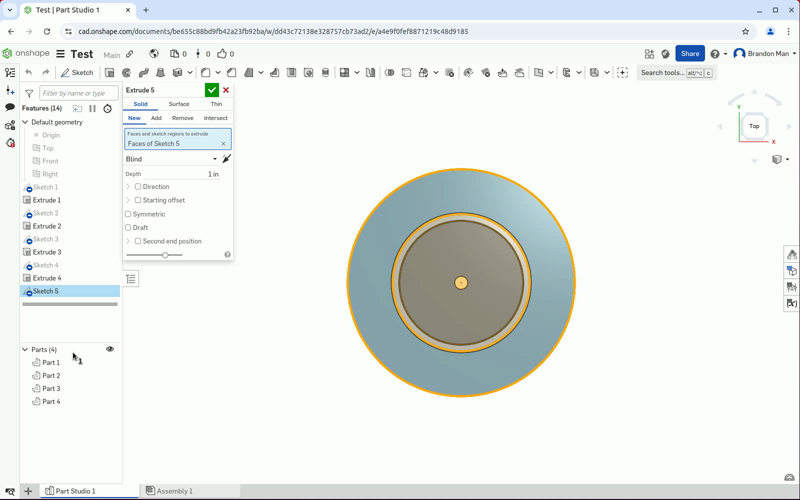
mouse_move(143, 106)
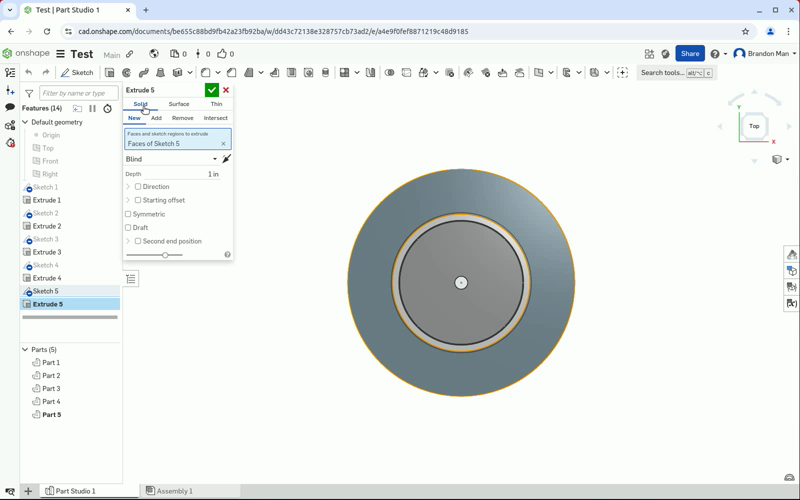
click(143, 106)
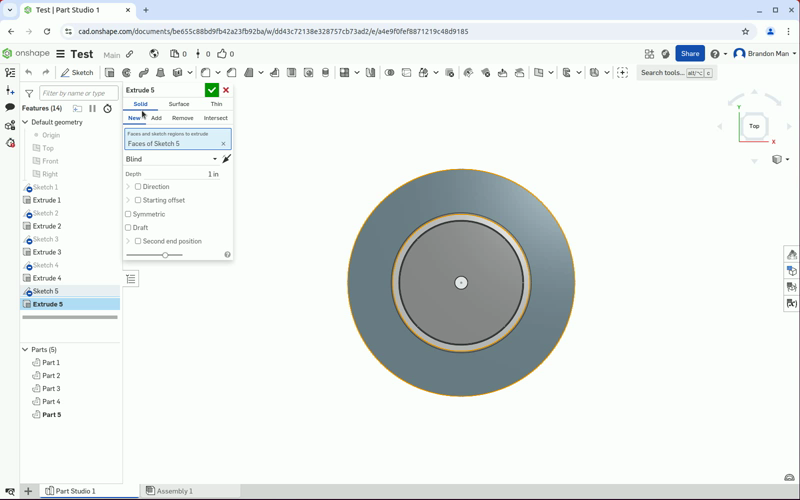
mouse_move(137, 120)
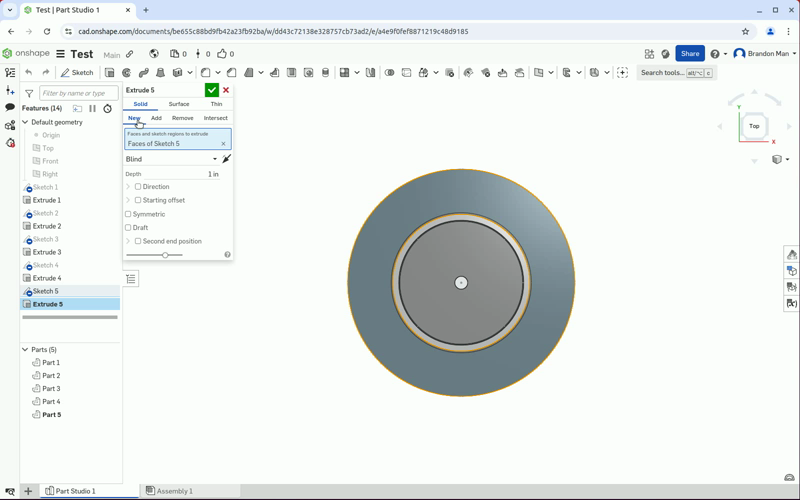
click(137, 120)
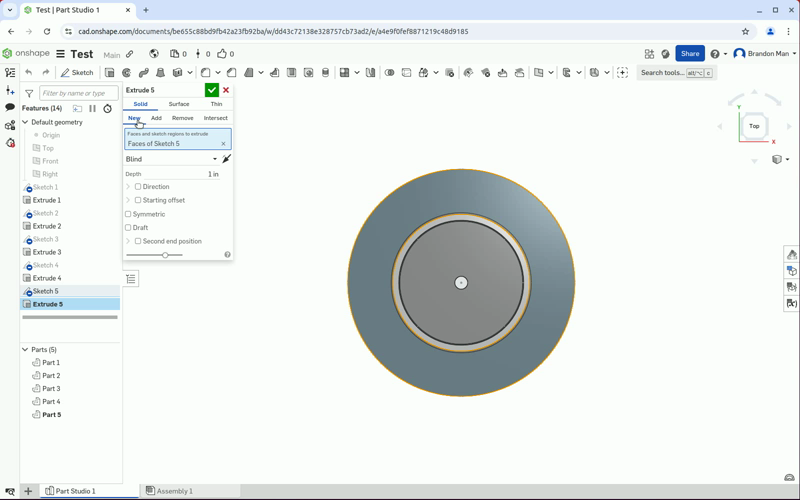
key(tab, 4)
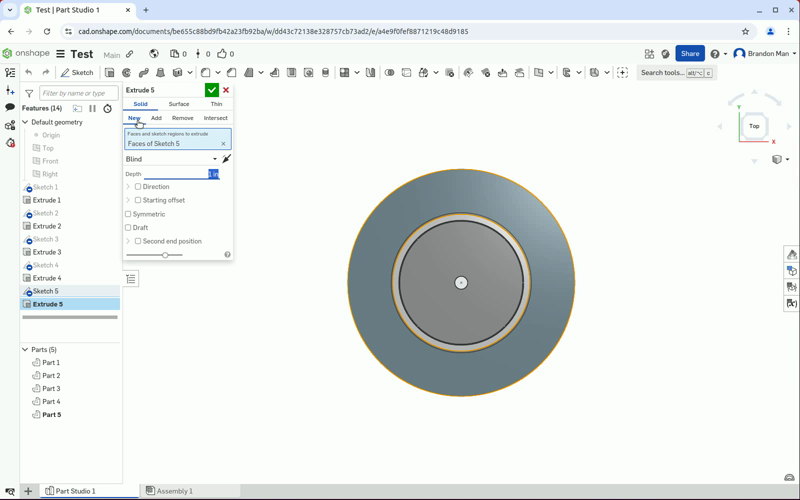
text(1.685)
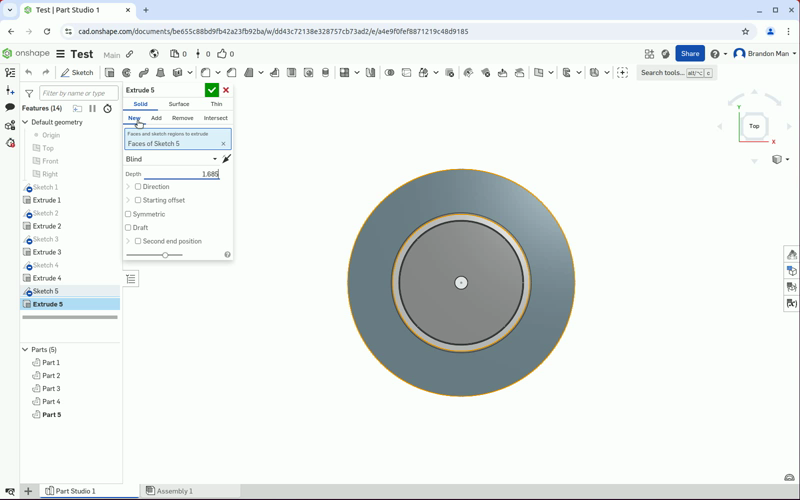
key(enter)
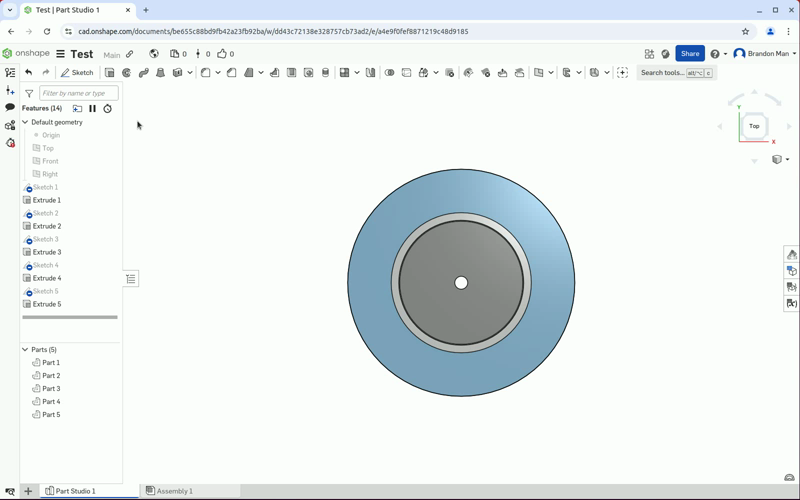
key(shift+h)
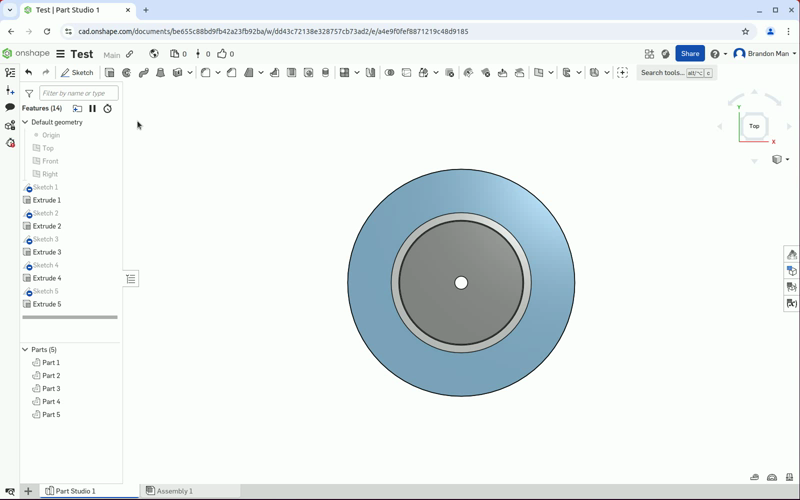
key(shift+h)
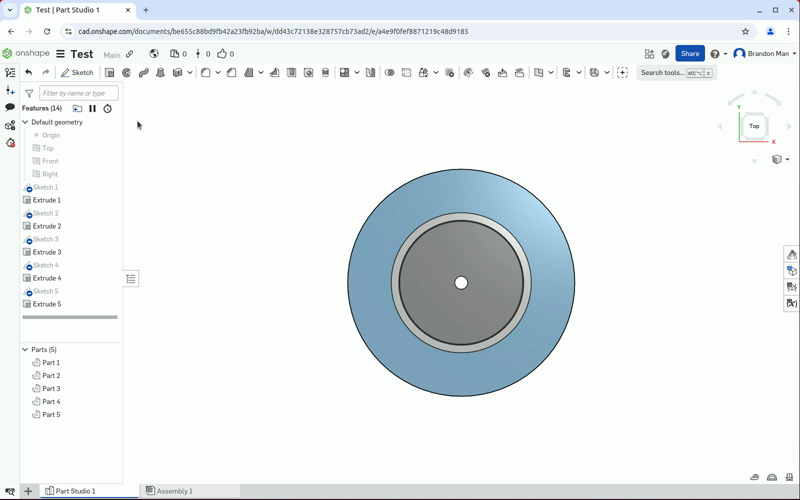
key(shift+7)
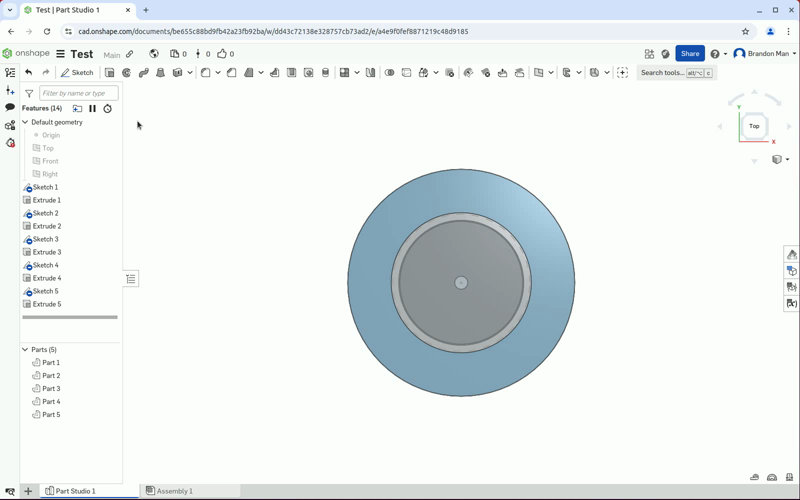
key(up, 3)
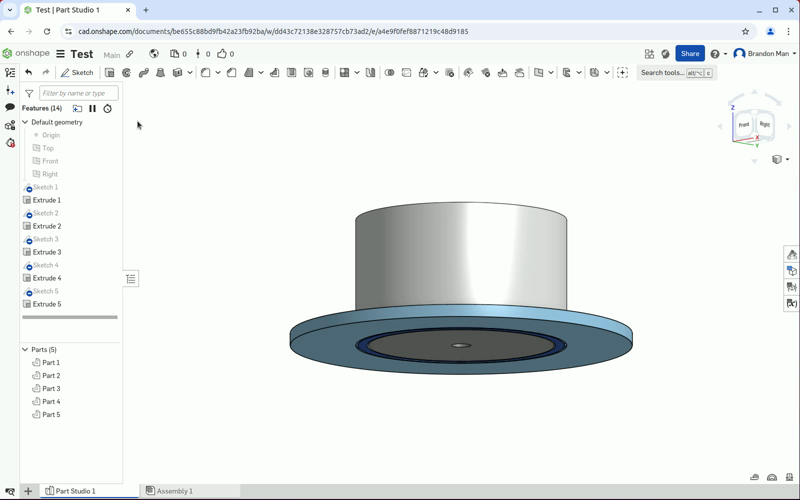
key(left, 3)
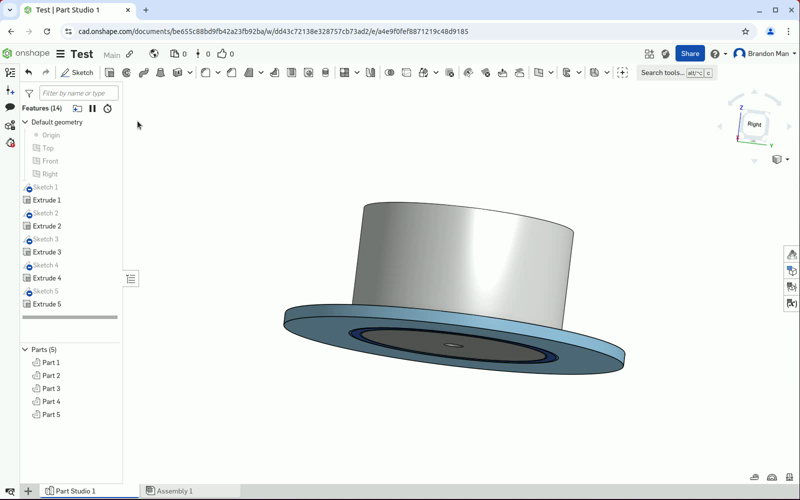
key(right, 3)
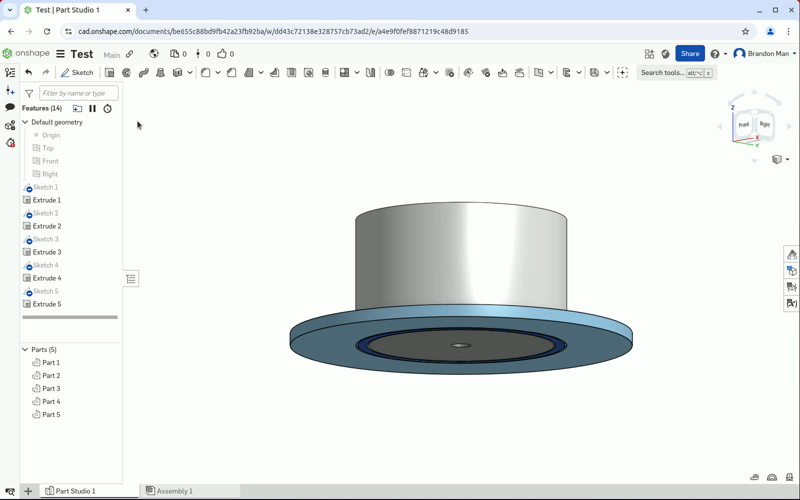
key(down, 3)
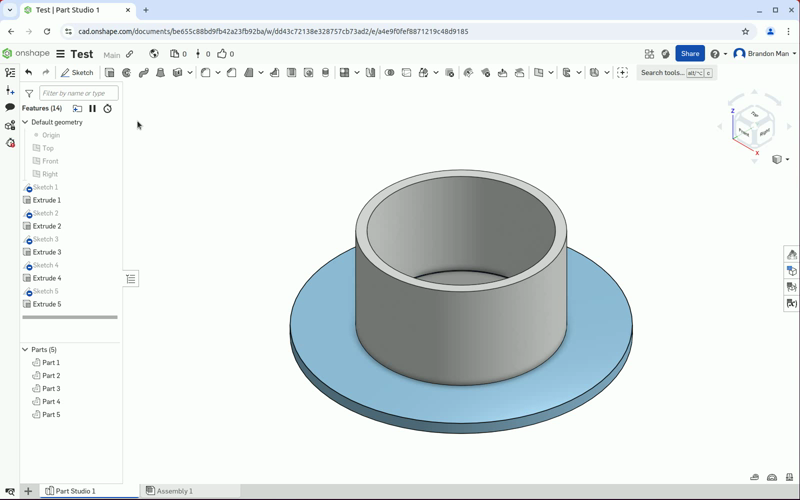
mouse_move(73, 189)
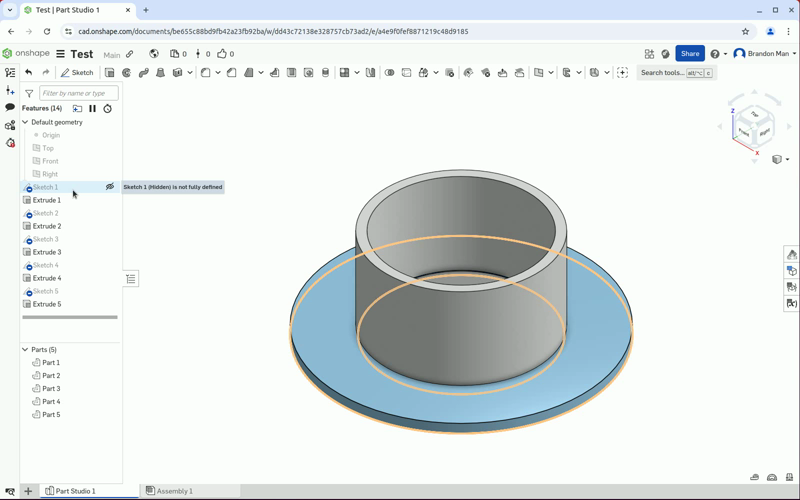
click(73, 189)